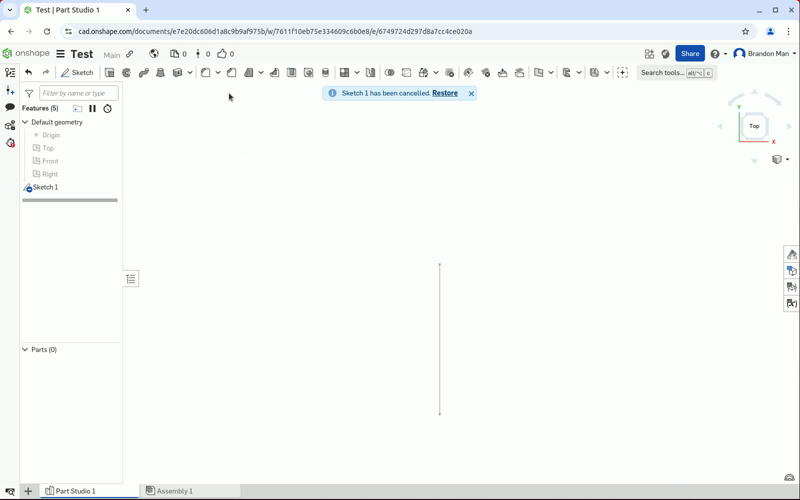
key(shift+h)
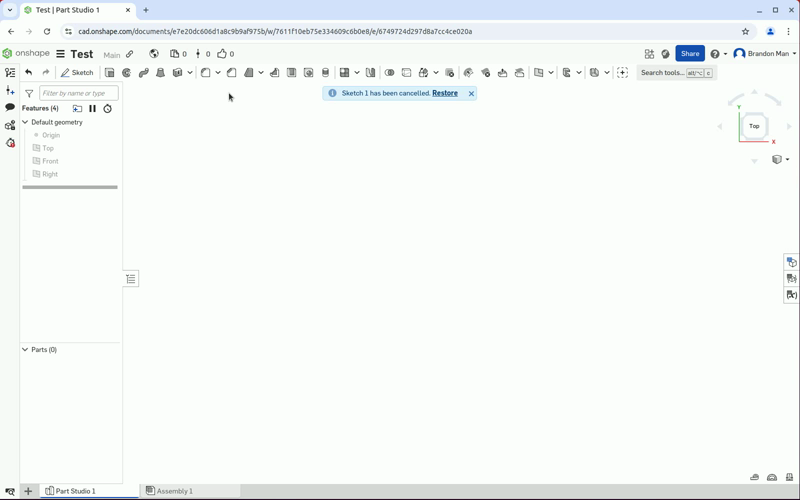
mouse_move(73, 352)
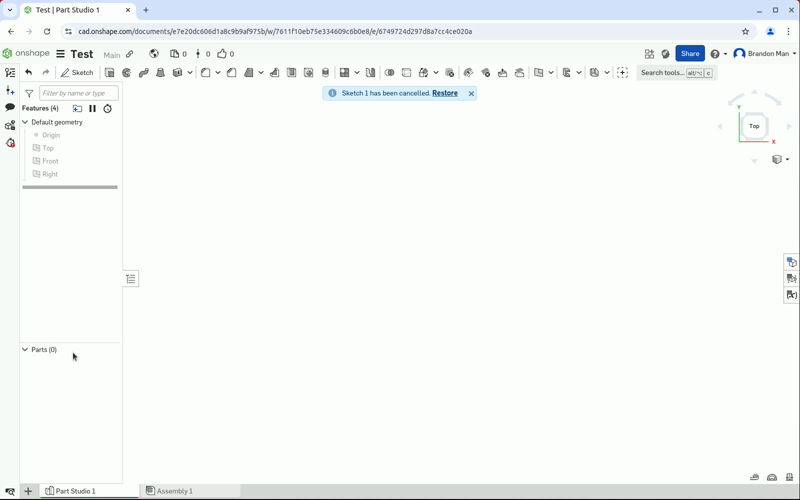
key(y)
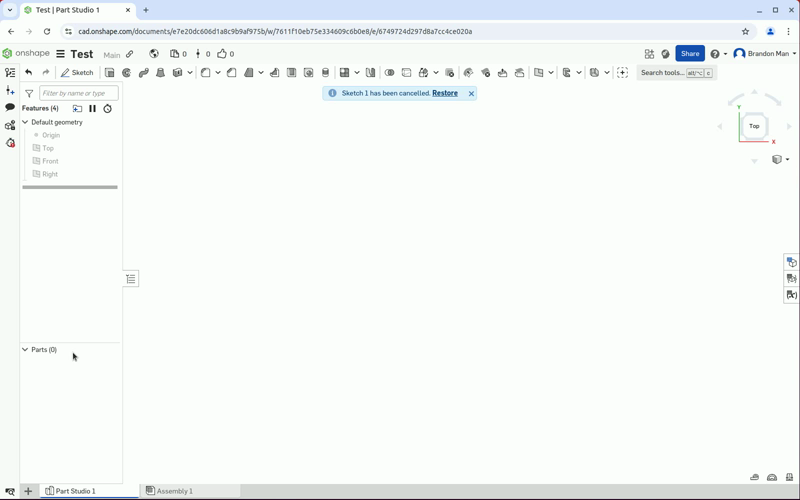
key(shift+p)
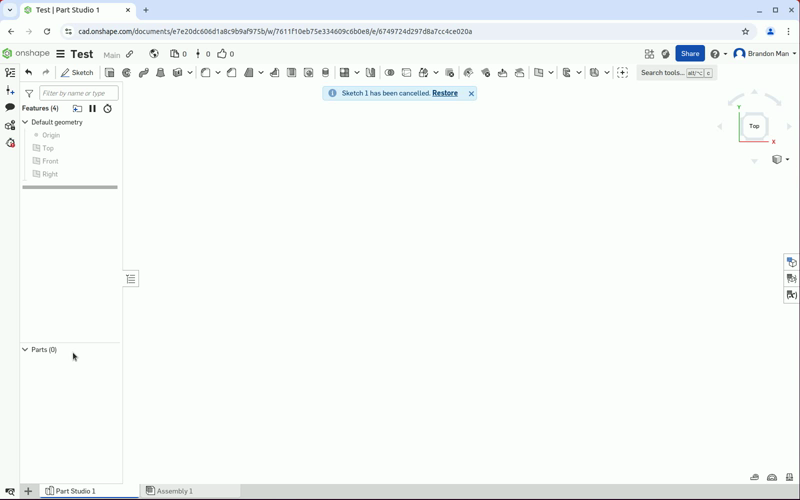
key(space)
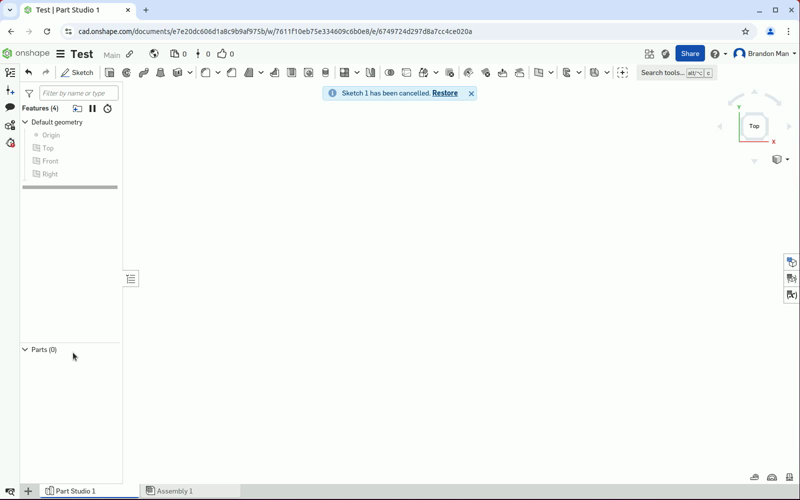
key_down(shift)
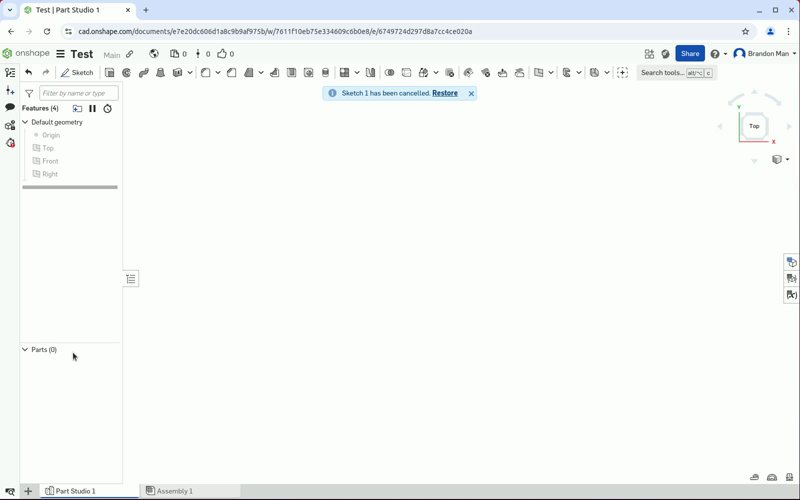
key(up)
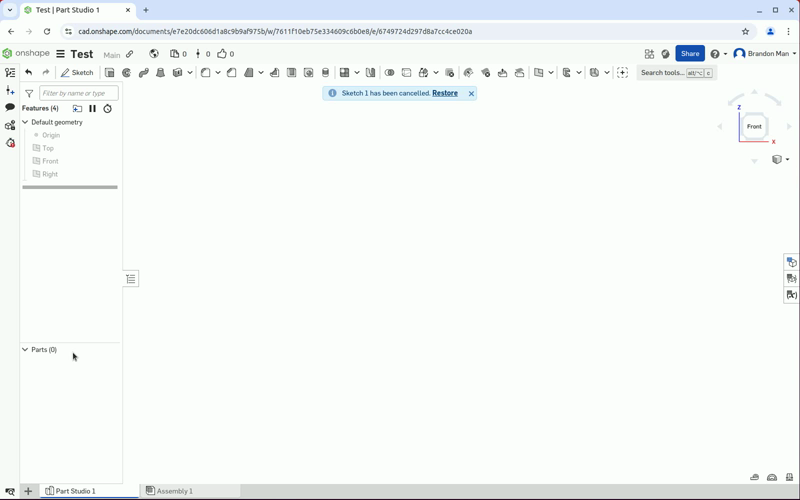
key_up(shift)
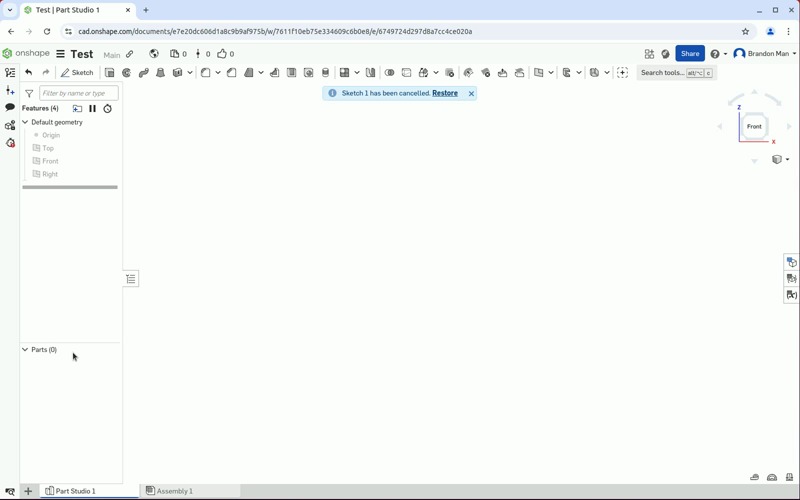
key(space)
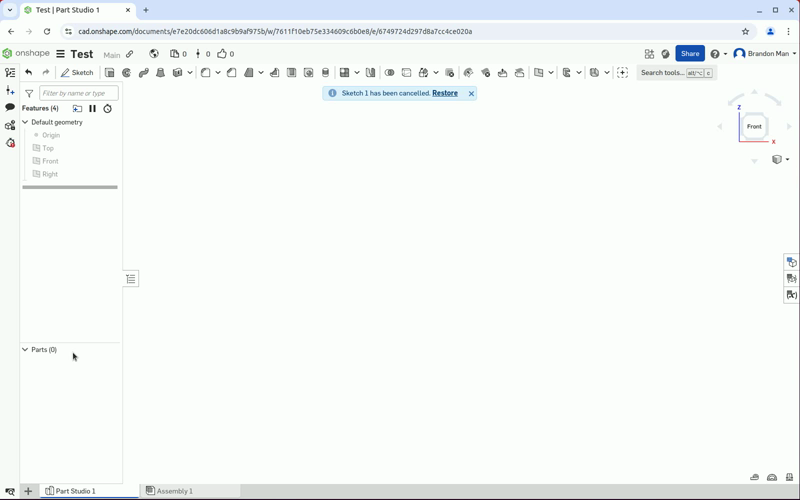
key_down(shift)
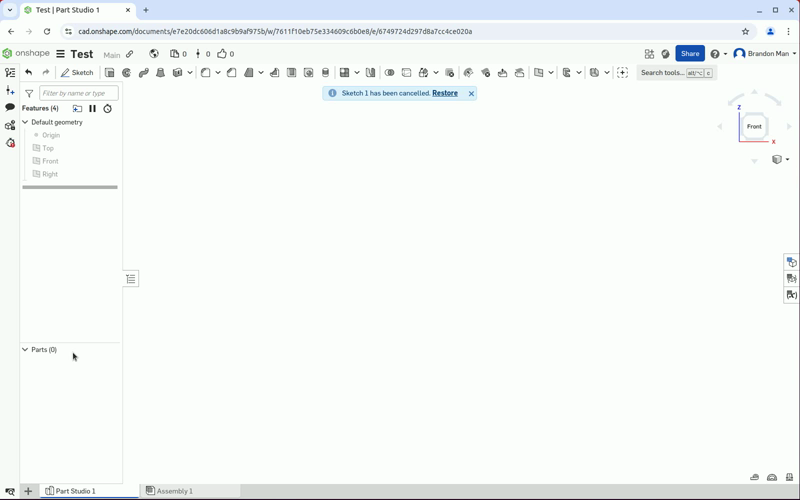
key(left)
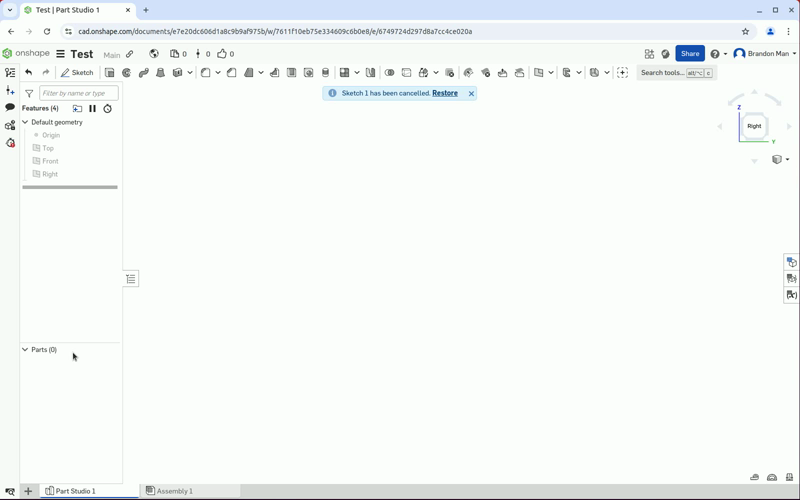
key_up(shift)
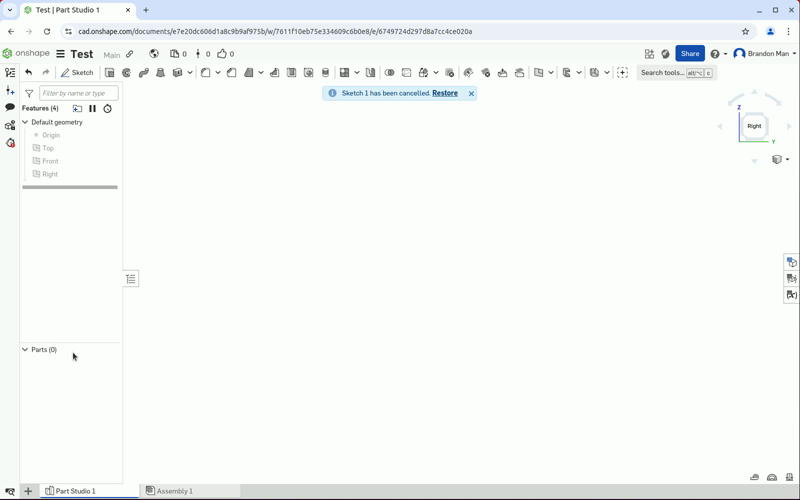
mouse_move(73, 352)
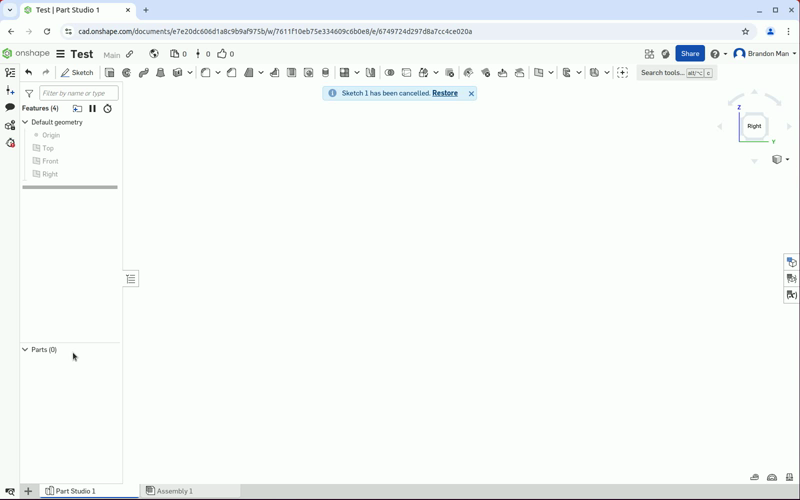
key(shift+y)
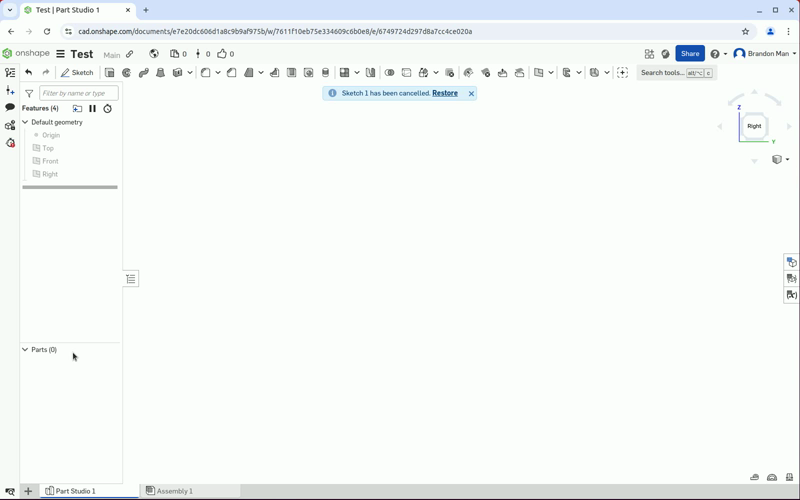
key(shift+s)
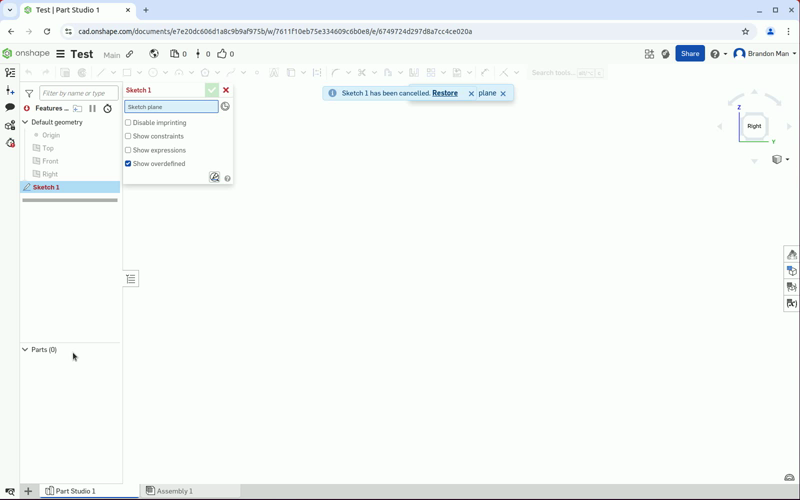
mouse_move(73, 176)
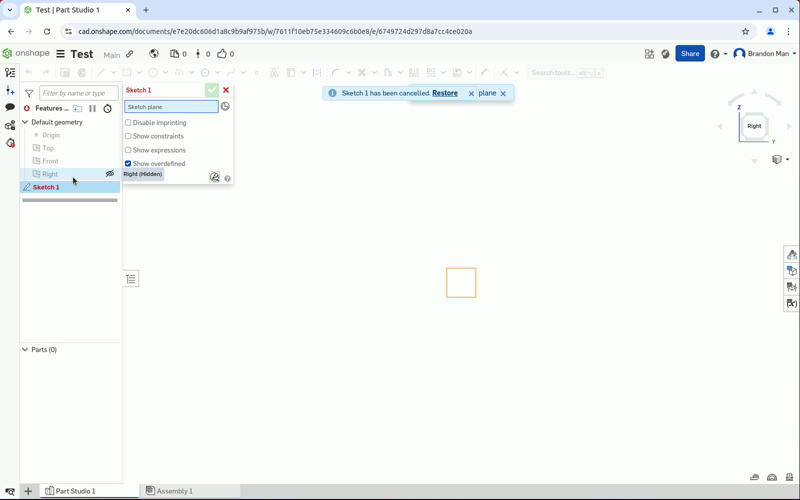
click(73, 176)
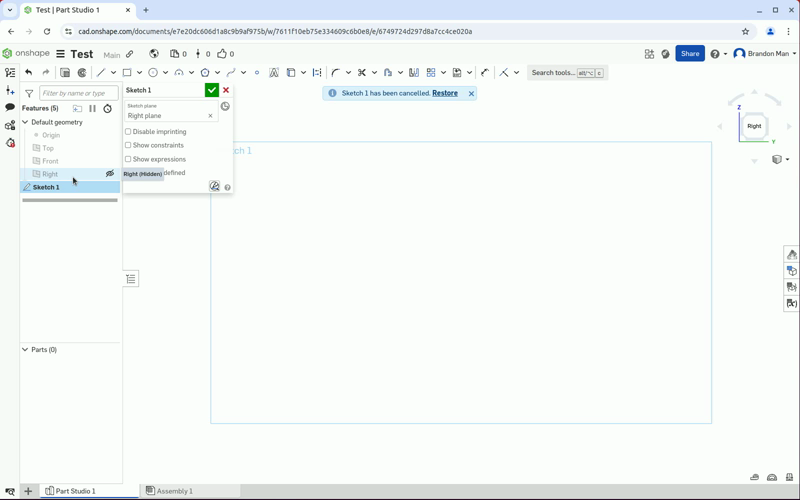
mouse_move(73, 352)
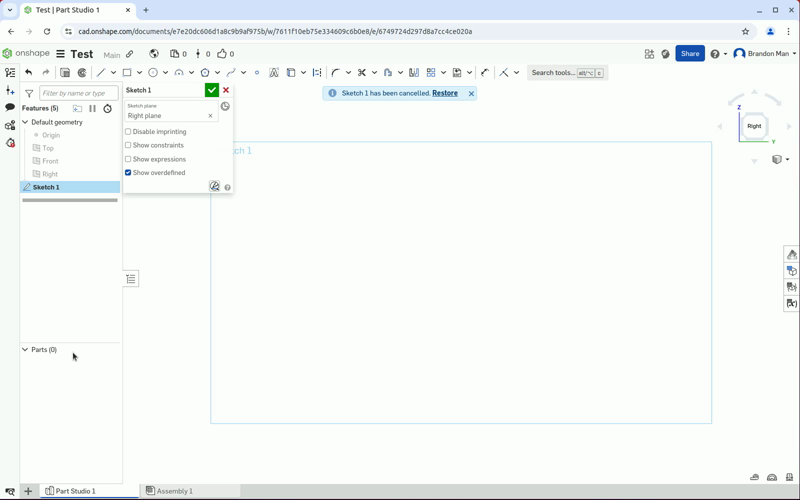
key(y)
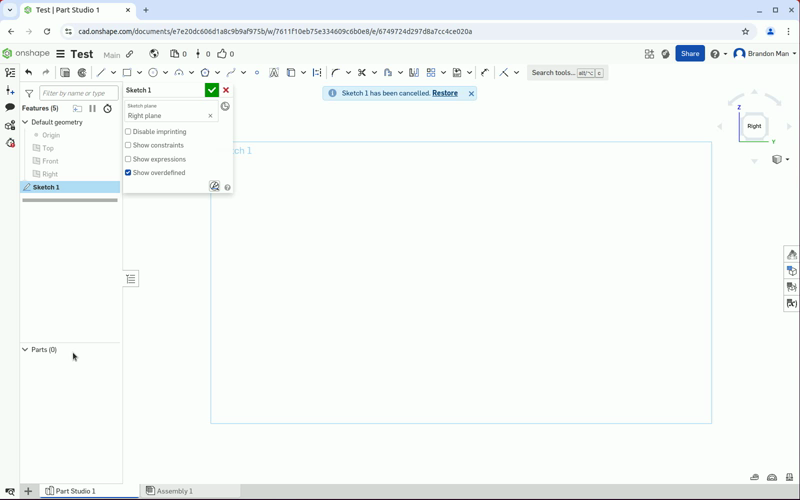
key(c)
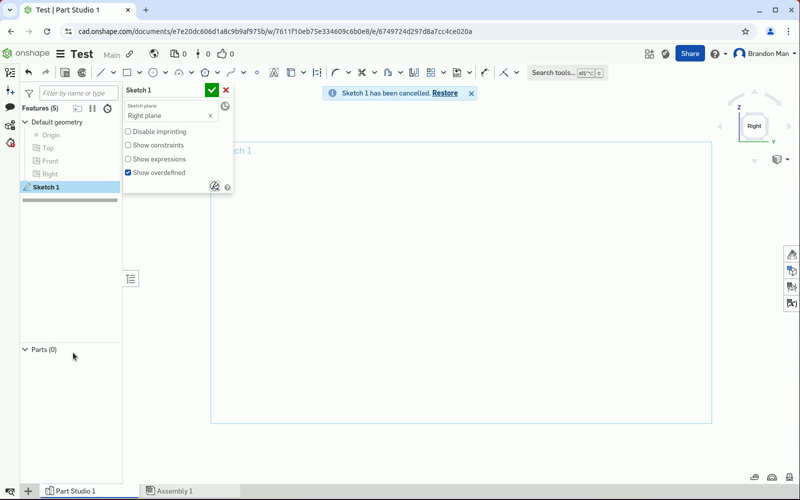
key_down(shift)
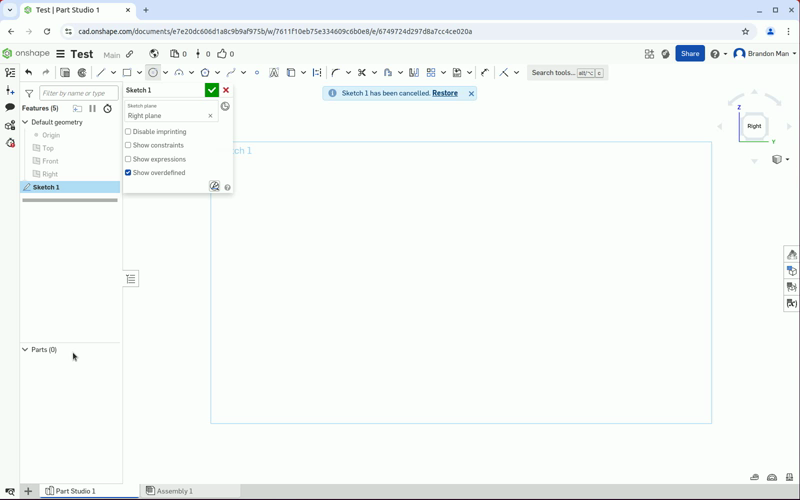
mouse_move(461, 282)
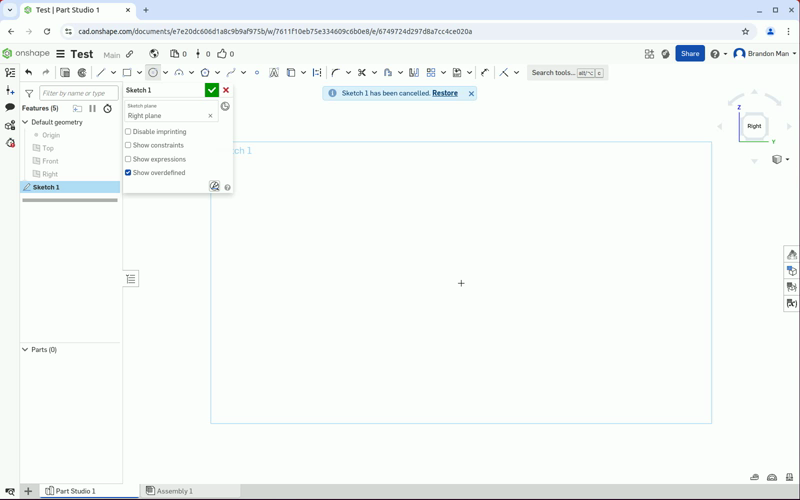
click(461, 282)
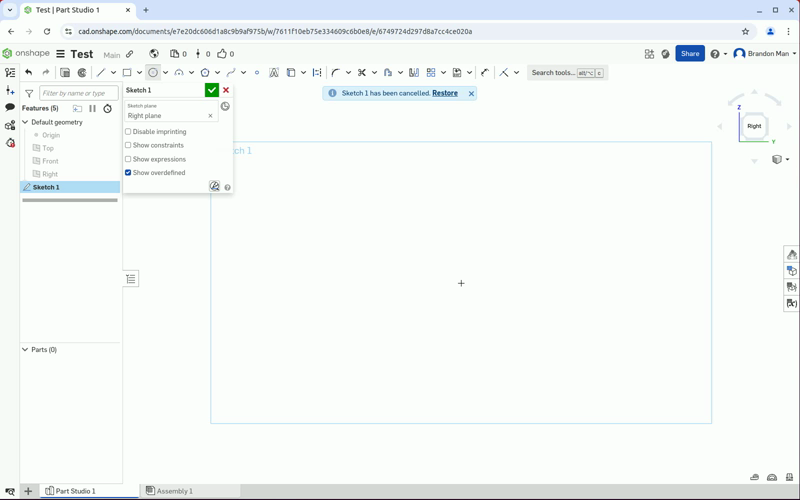
key_up(shift)
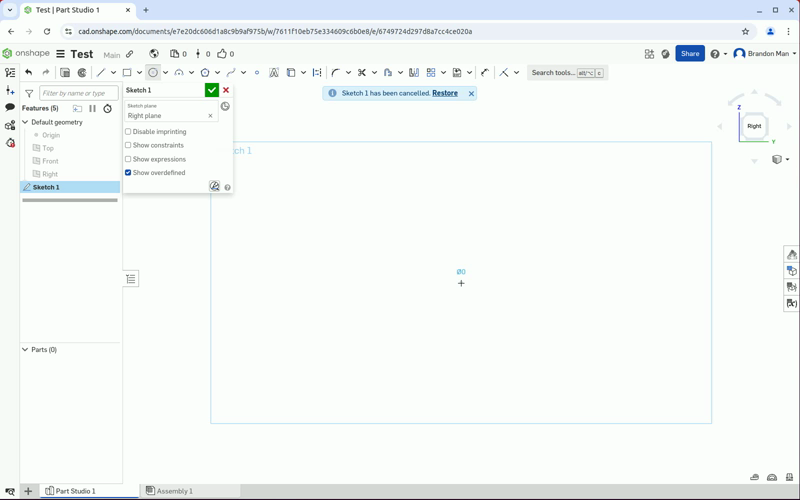
mouse_move(499, 282)
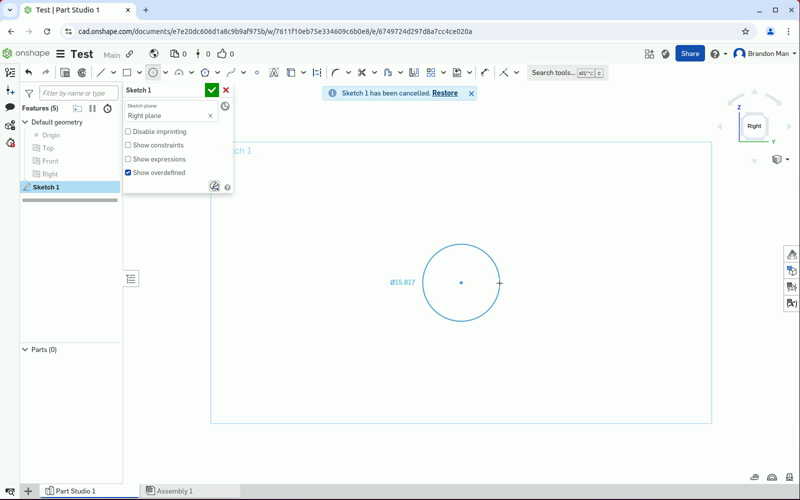
click(499, 282)
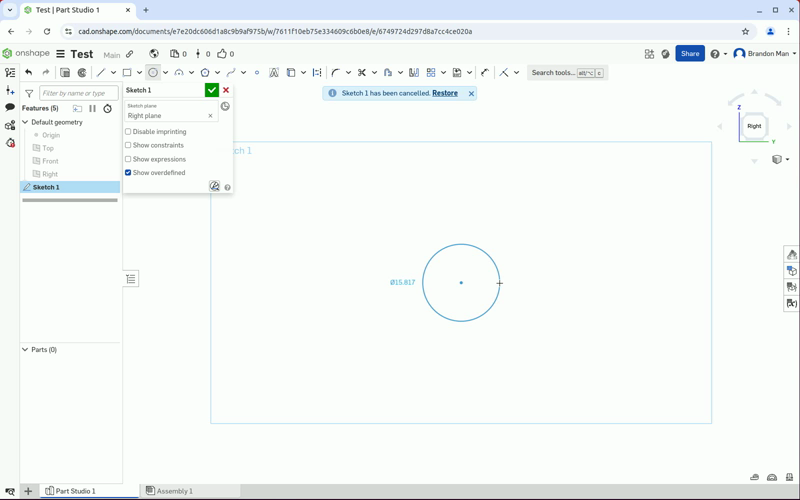
key(esc)
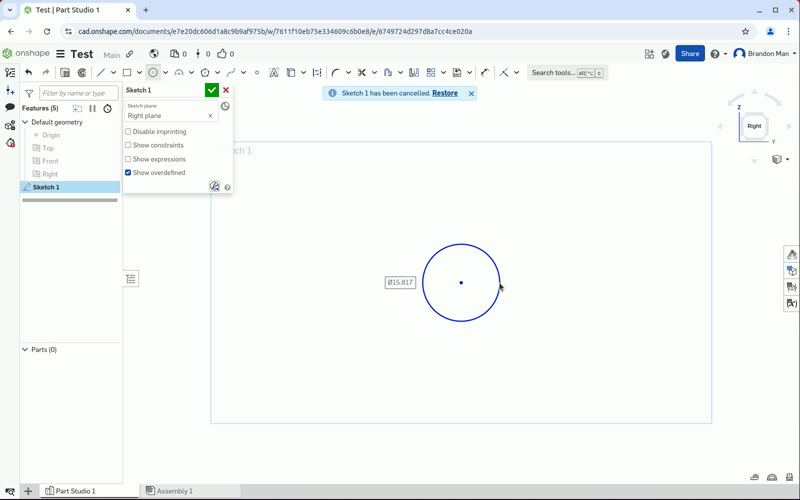
mouse_move(465, 259)
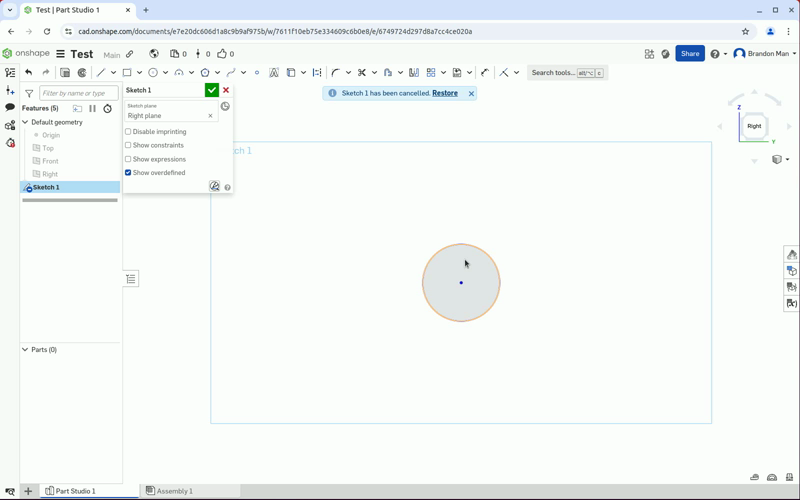
click(465, 259)
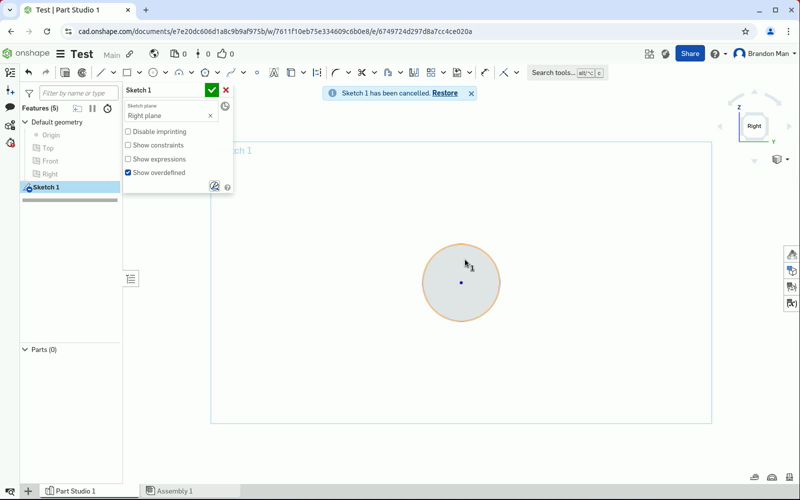
mouse_move(73, 352)
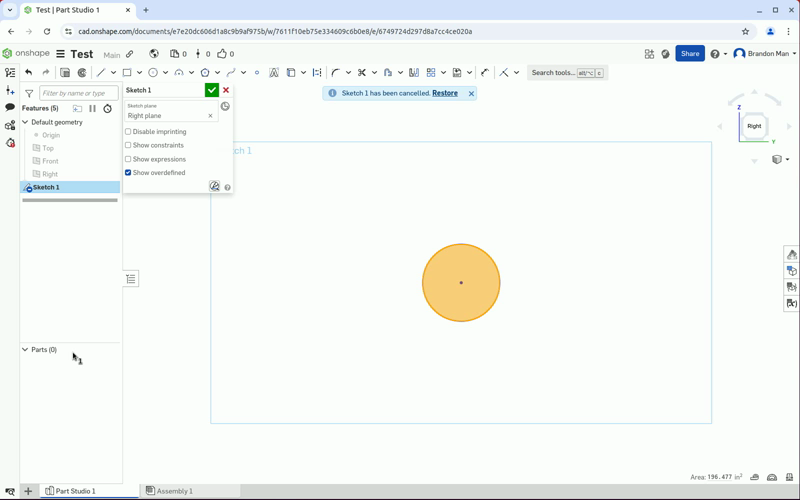
key(shift+y)
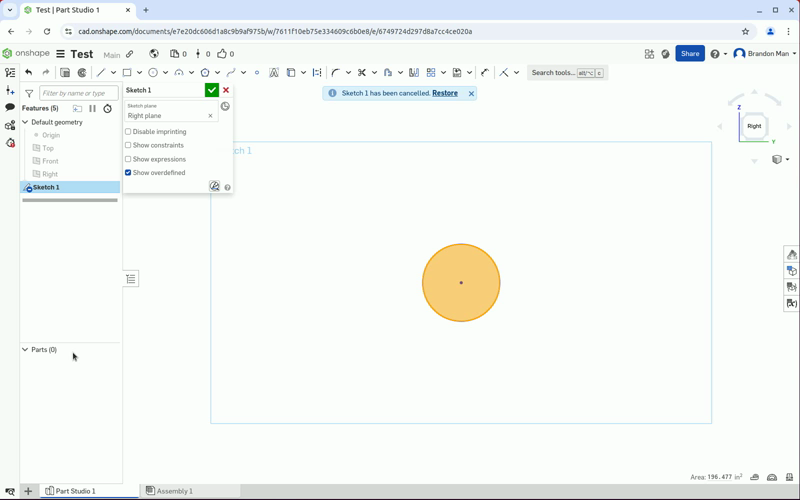
key(shift+e)
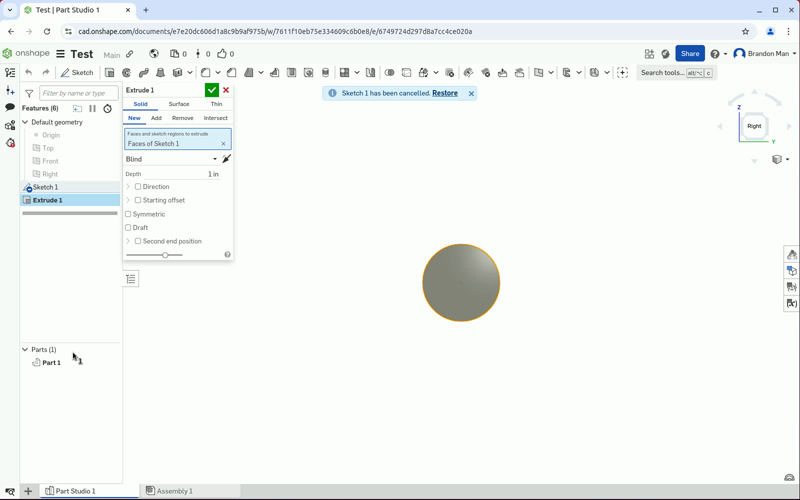
mouse_move(143, 106)
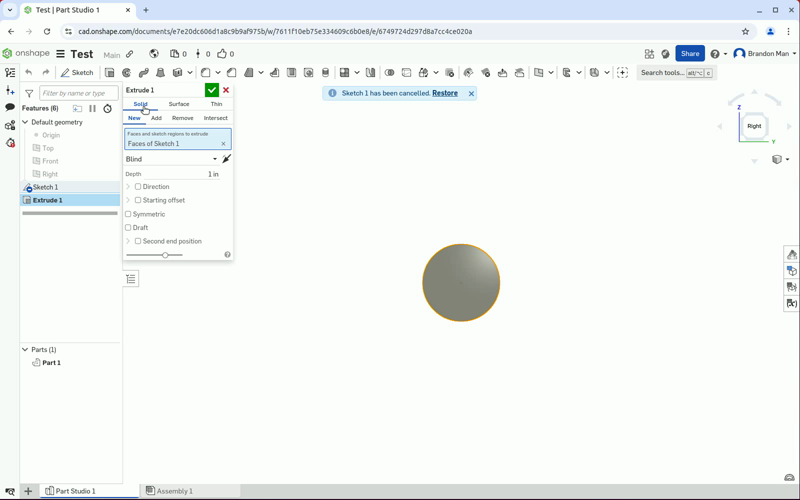
click(143, 106)
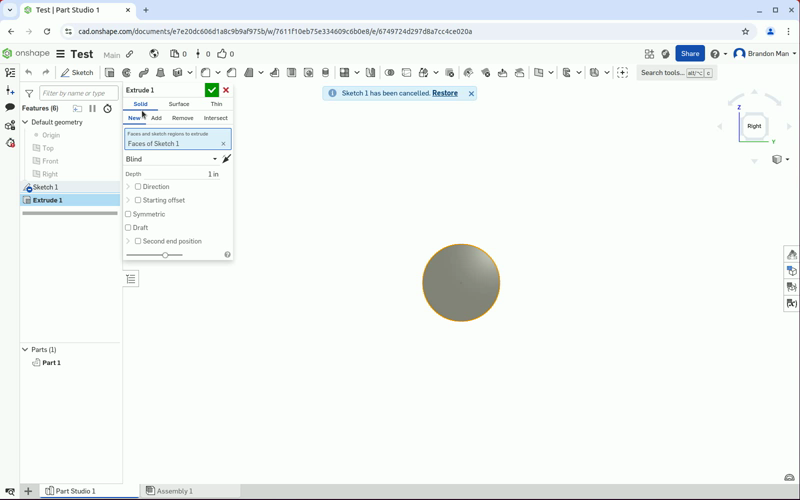
mouse_move(137, 120)
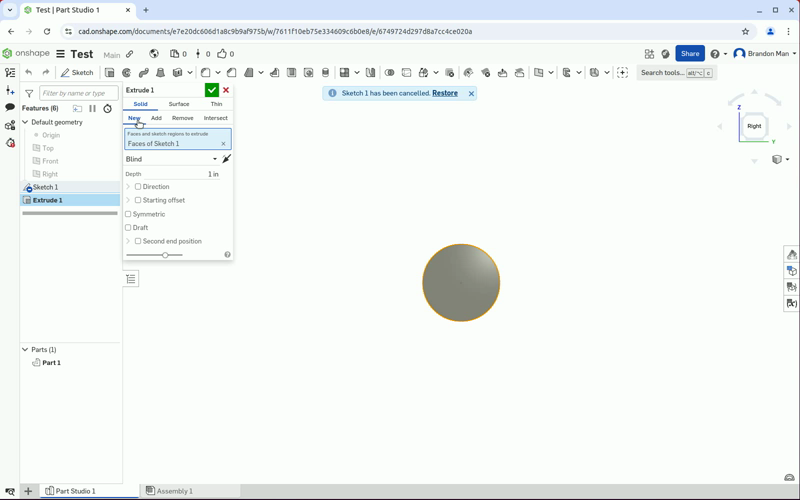
click(137, 120)
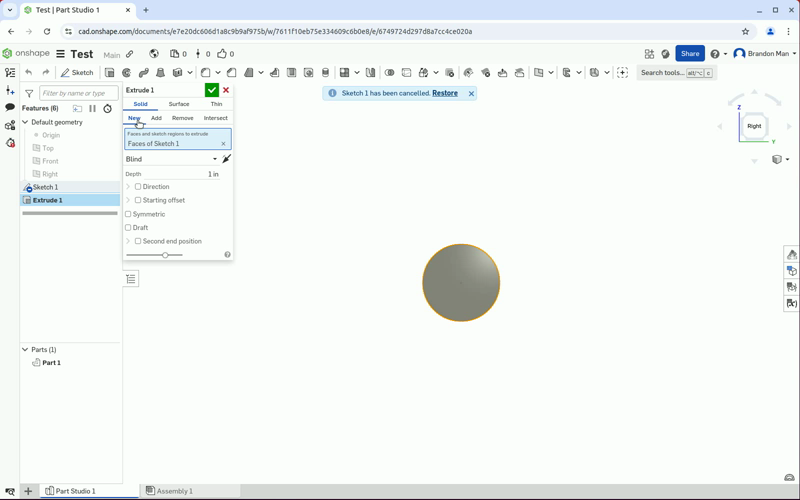
key(tab, 4)
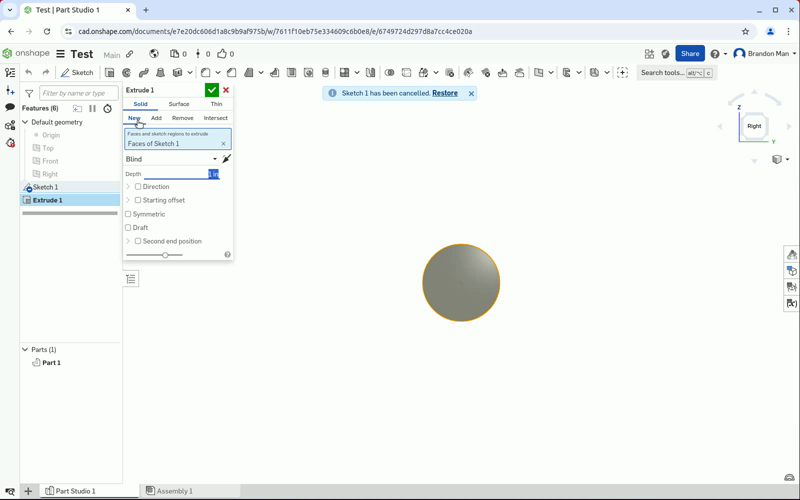
text(11.554)
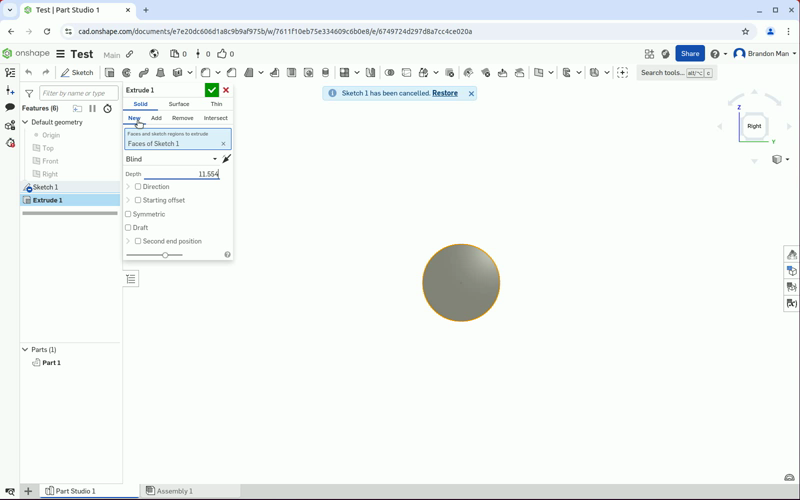
key(enter)
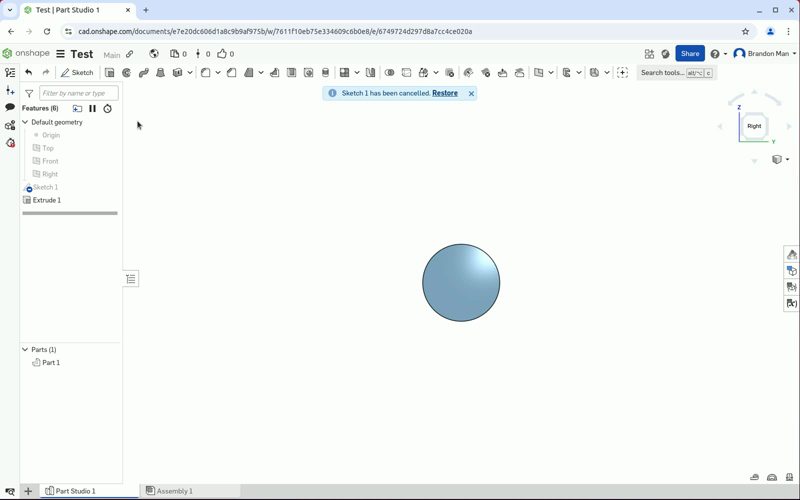
key(shift+h)
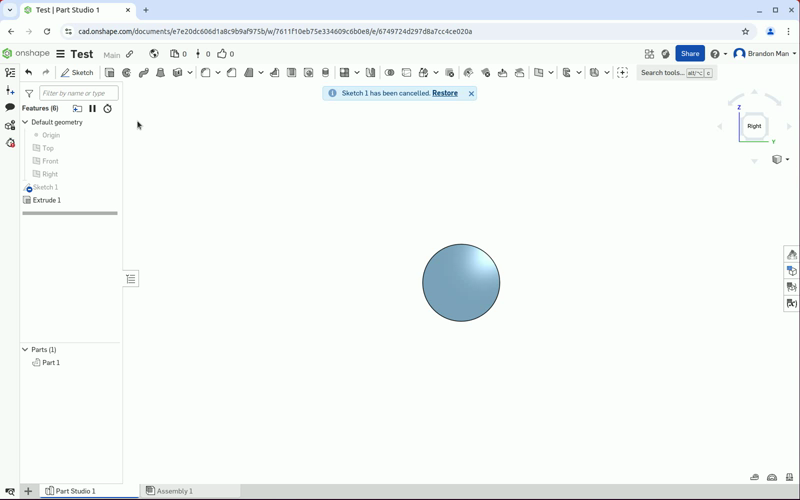
key(shift+h)
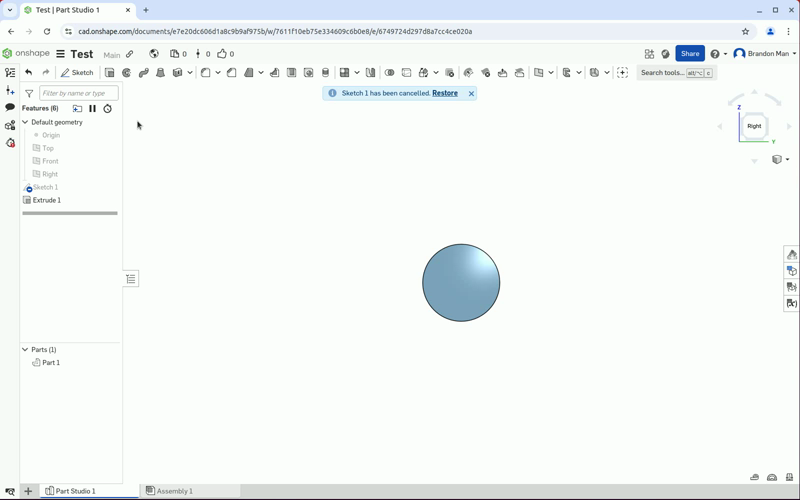
mouse_move(73, 189)
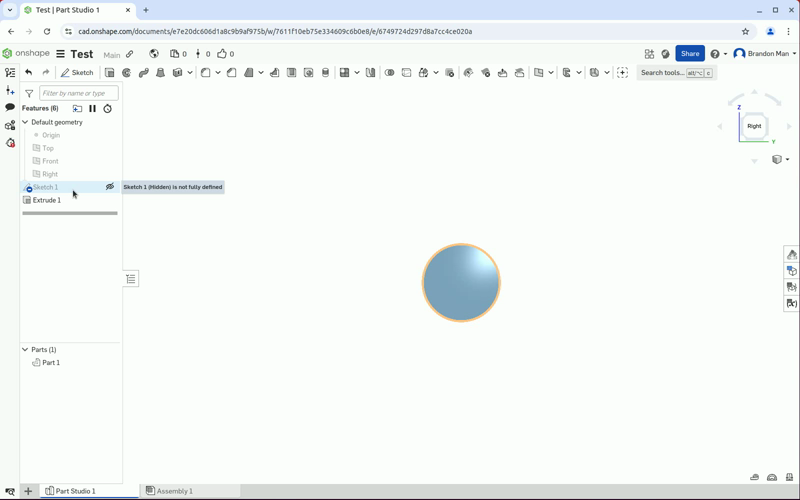
click(73, 189)
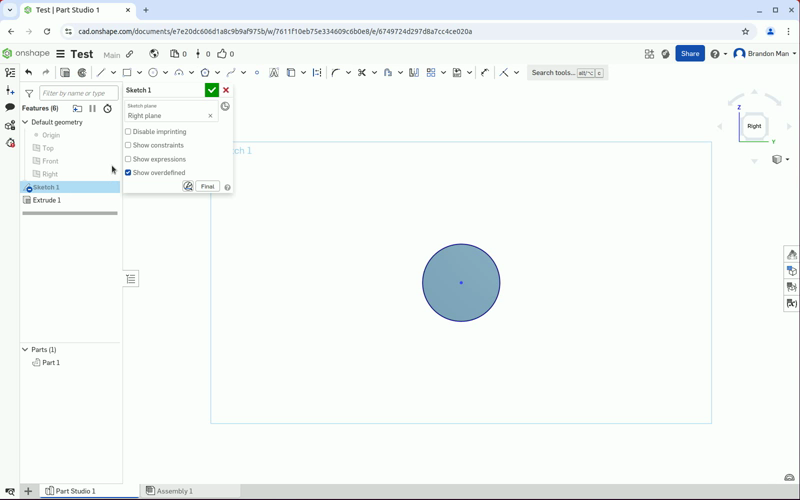
mouse_move(229, 92)
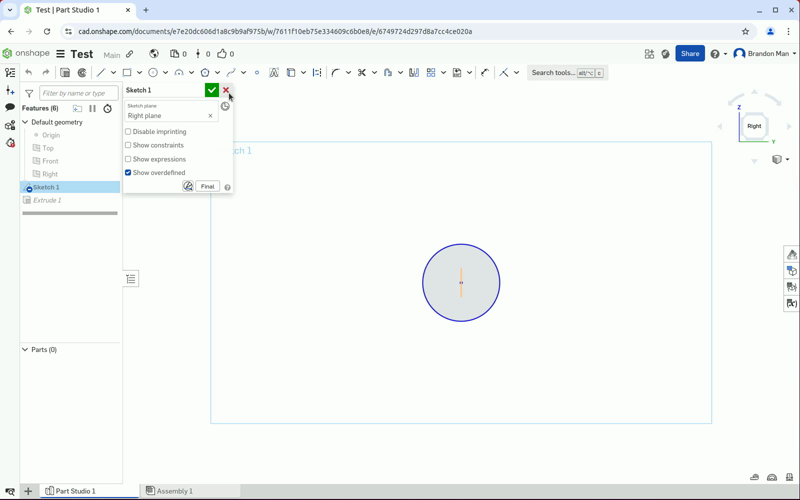
click(229, 92)
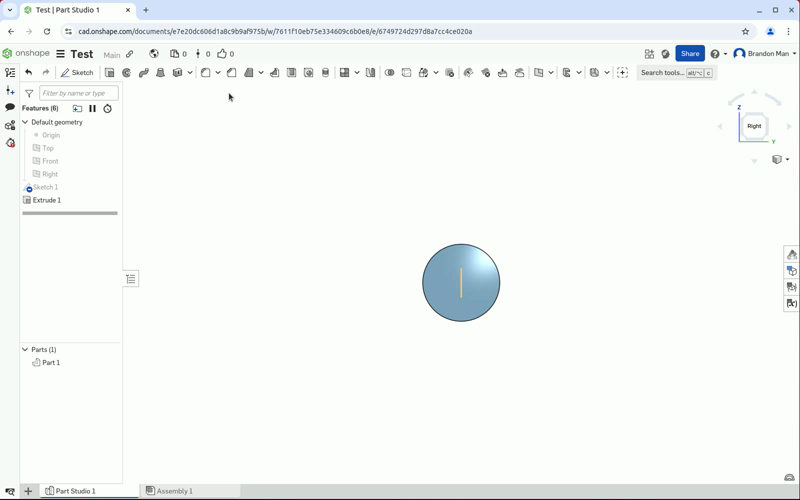
mouse_move(541, 75)
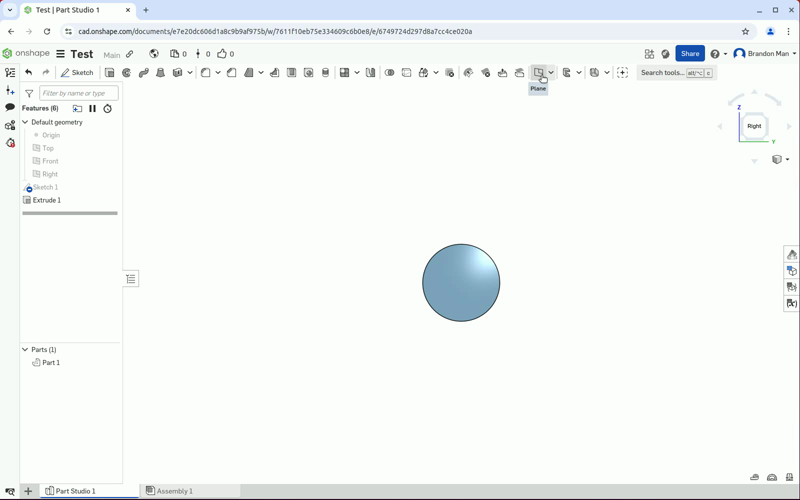
click(541, 75)
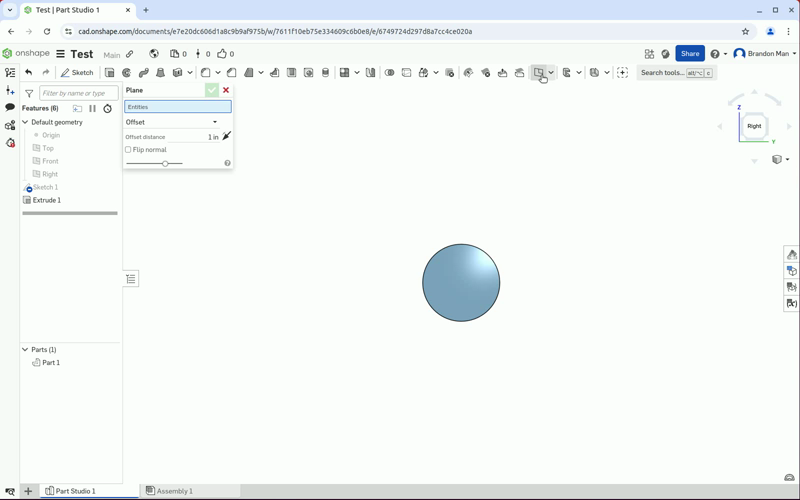
mouse_move(73, 176)
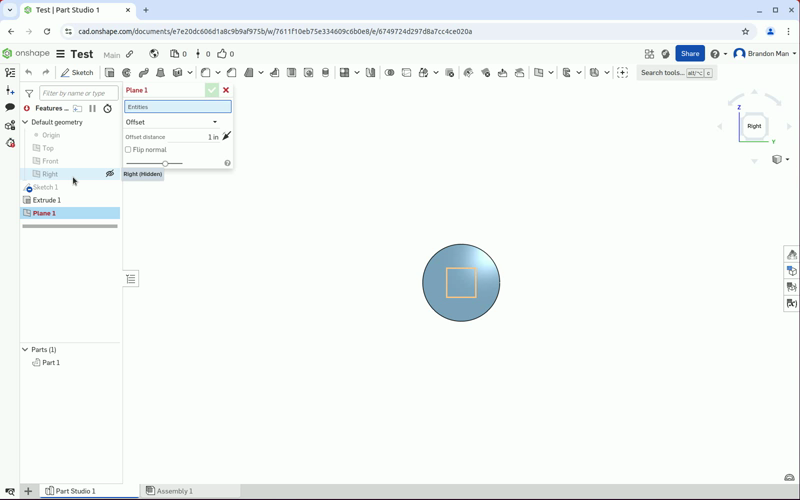
click(73, 176)
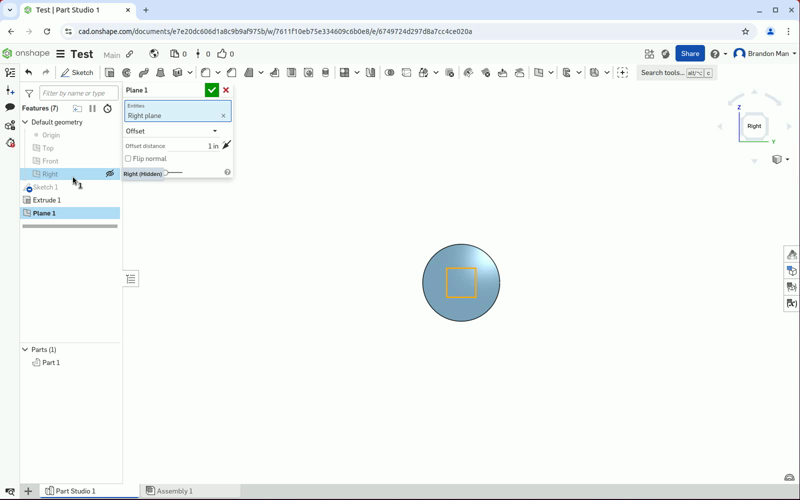
key(tab, 2)
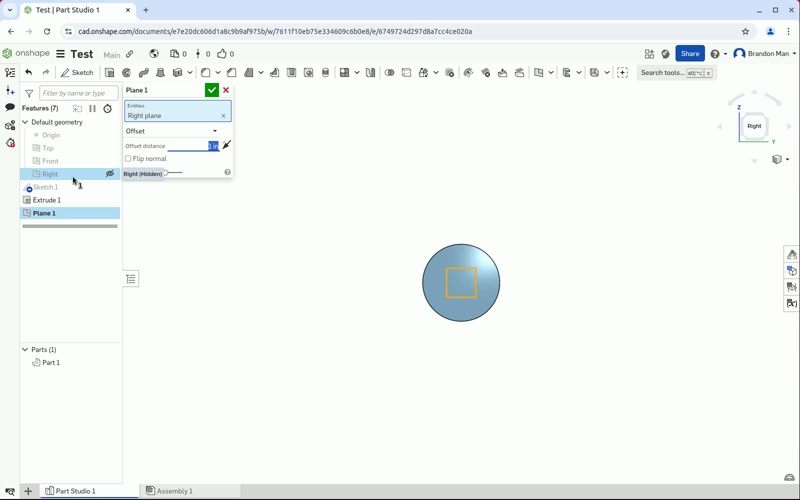
text(11.554)
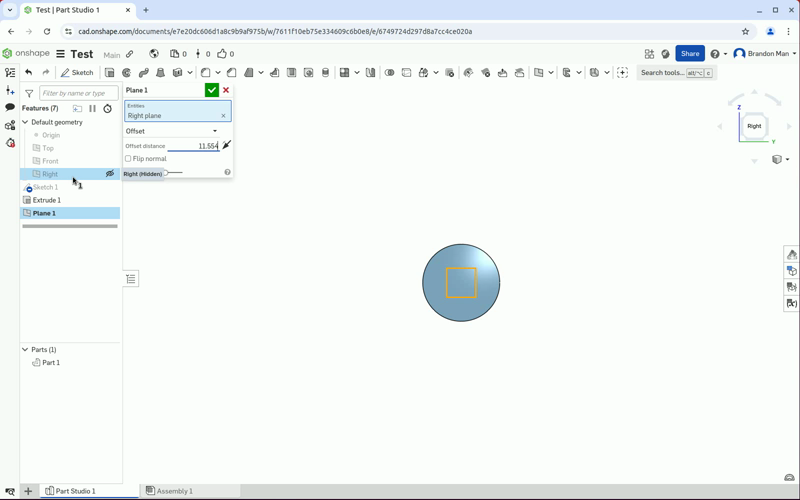
key(enter, 2)
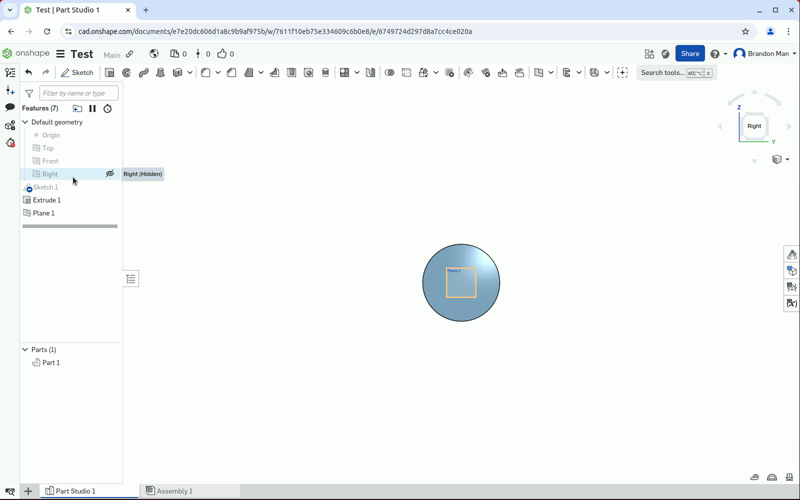
key(shift+s)
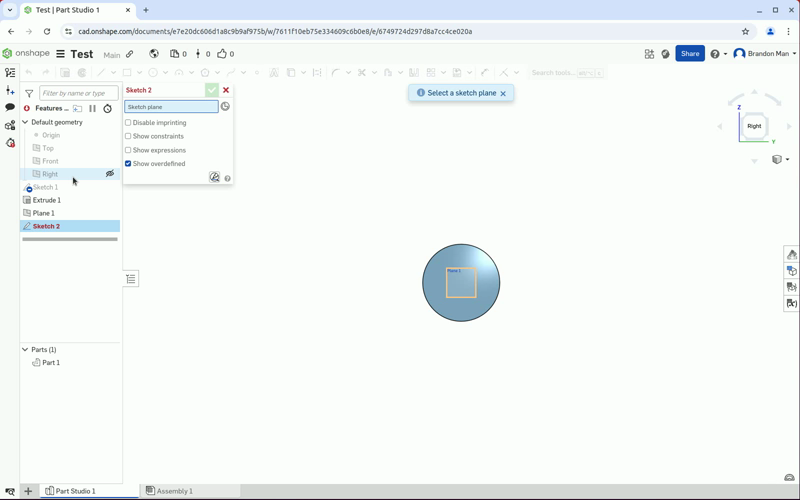
mouse_move(73, 215)
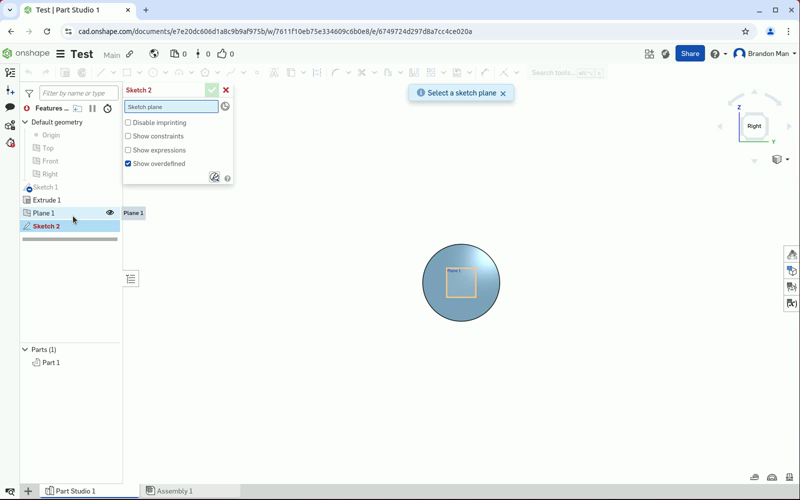
click(73, 215)
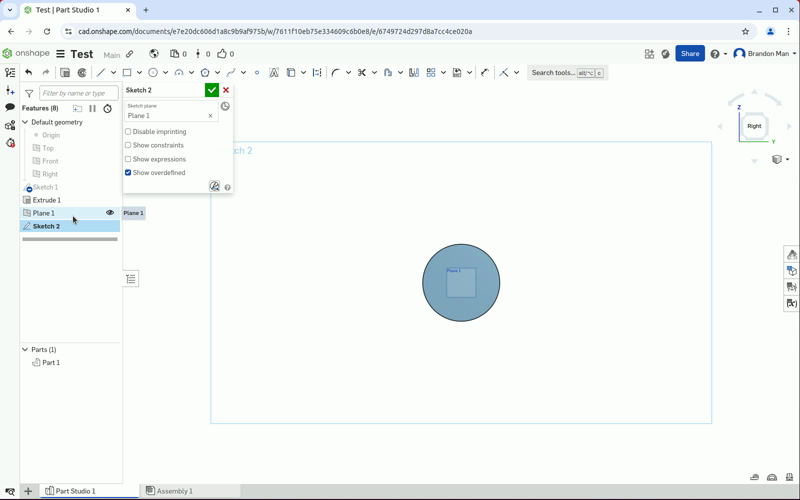
mouse_move(73, 352)
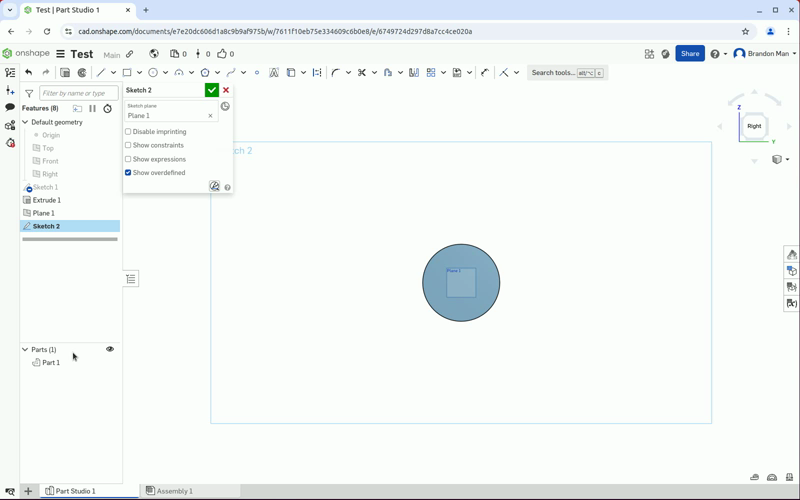
key(y)
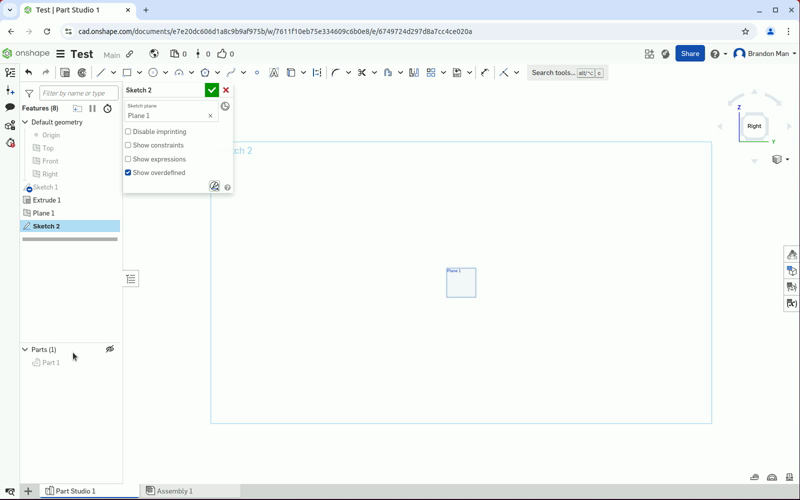
key(c)
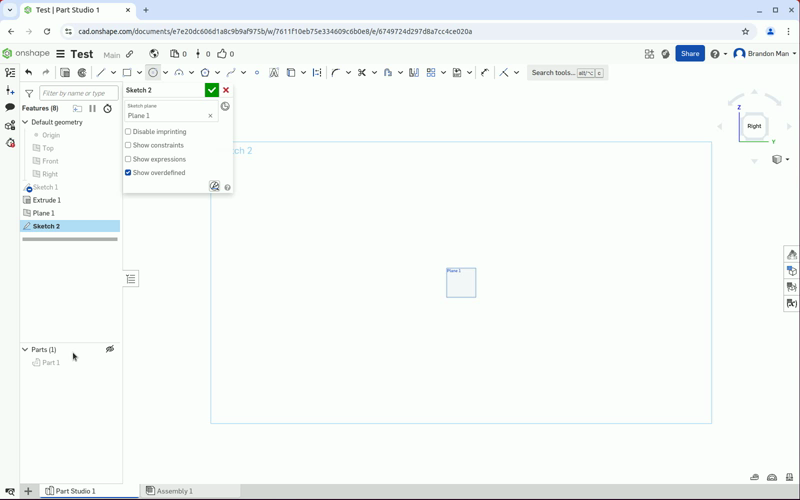
key_down(shift)
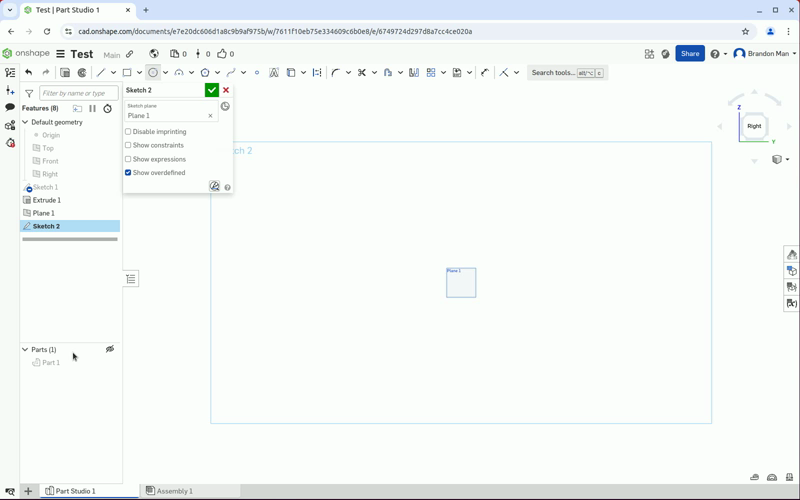
mouse_move(484, 295)
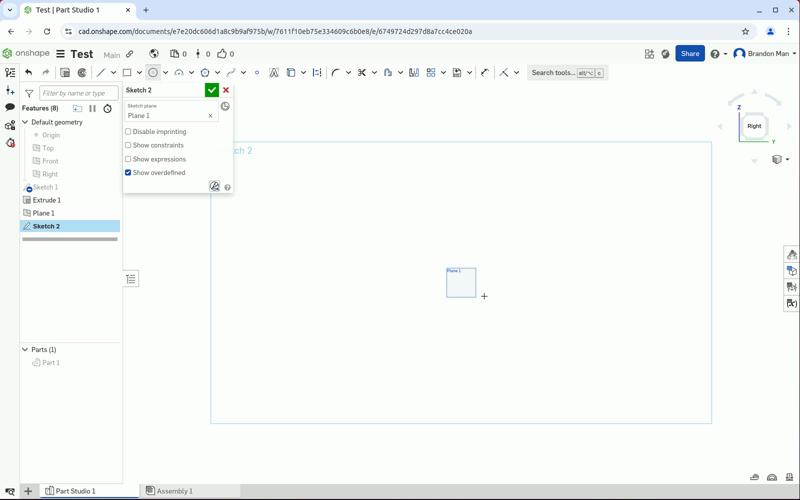
click(484, 295)
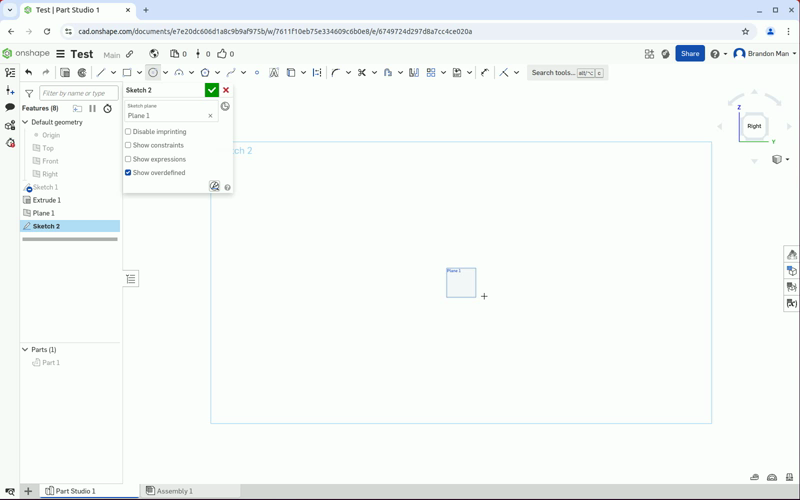
key_up(shift)
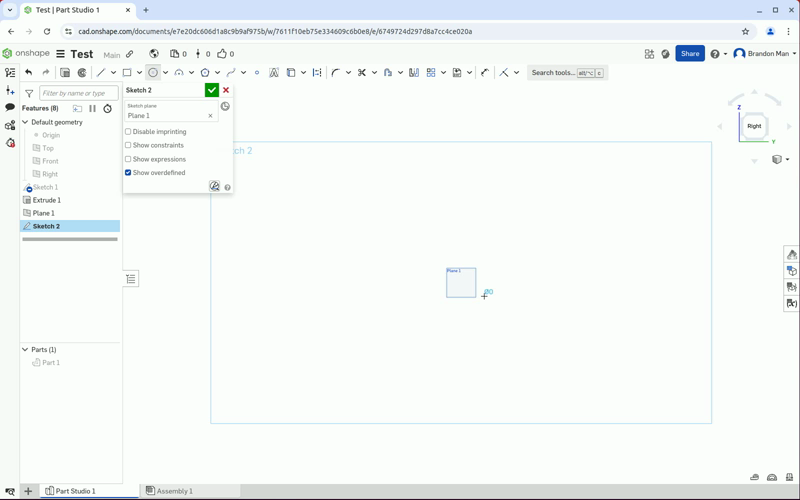
mouse_move(492, 295)
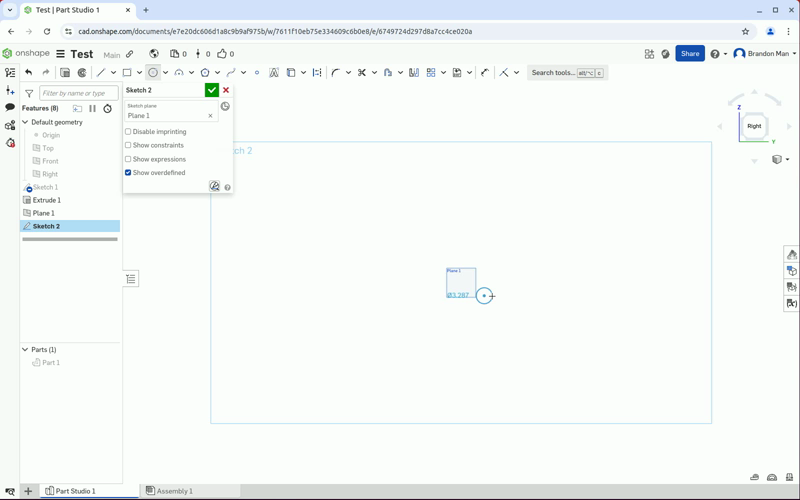
click(492, 295)
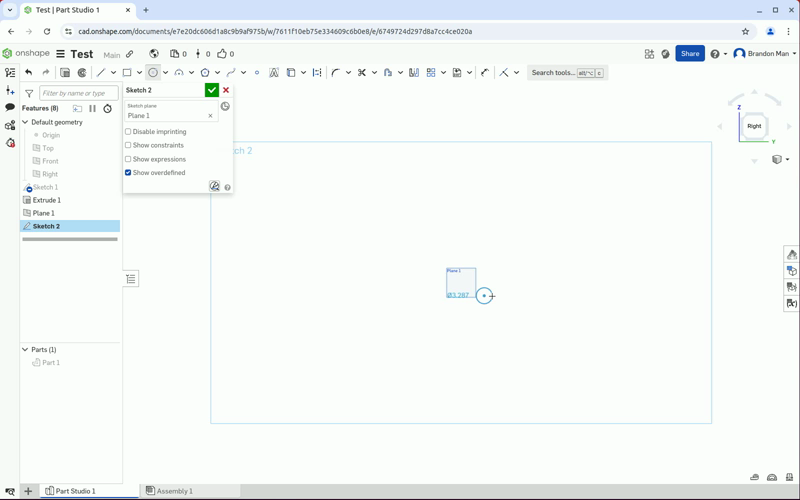
key(esc)
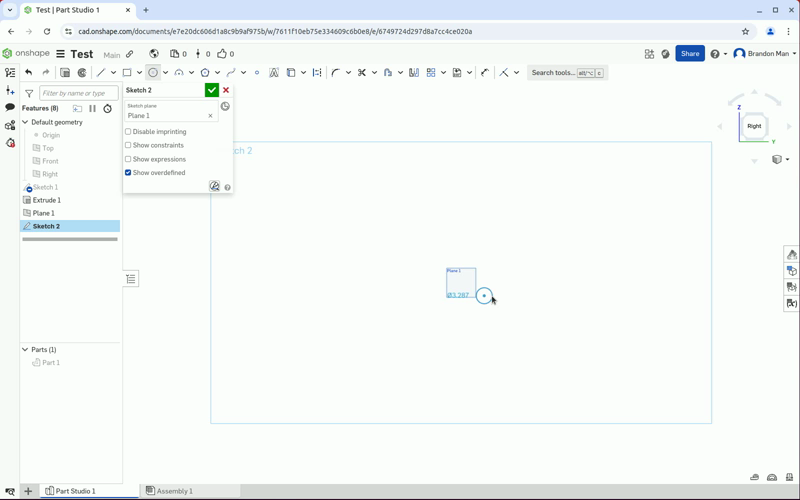
mouse_move(481, 289)
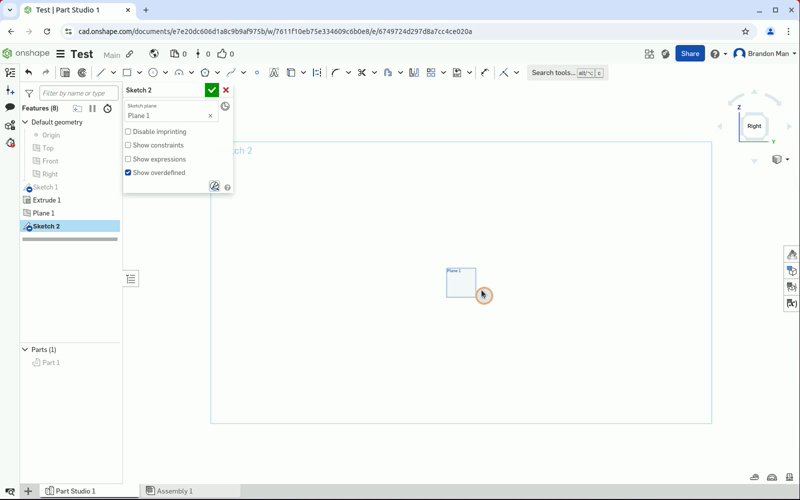
scroll(6)
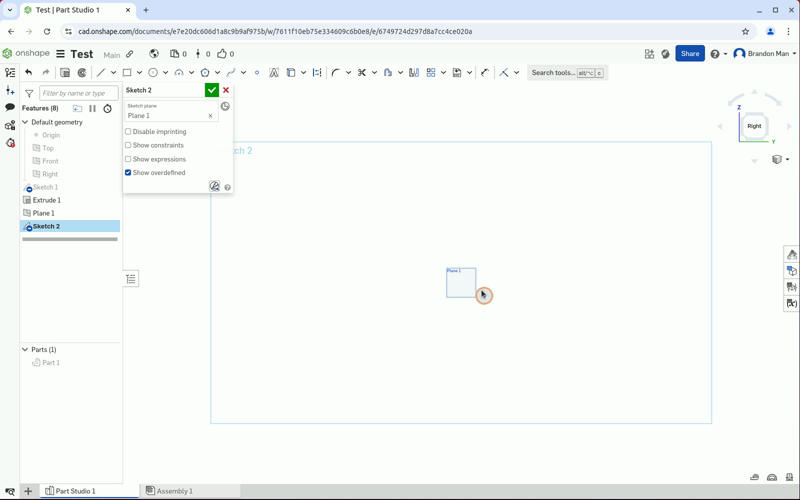
scroll(6)
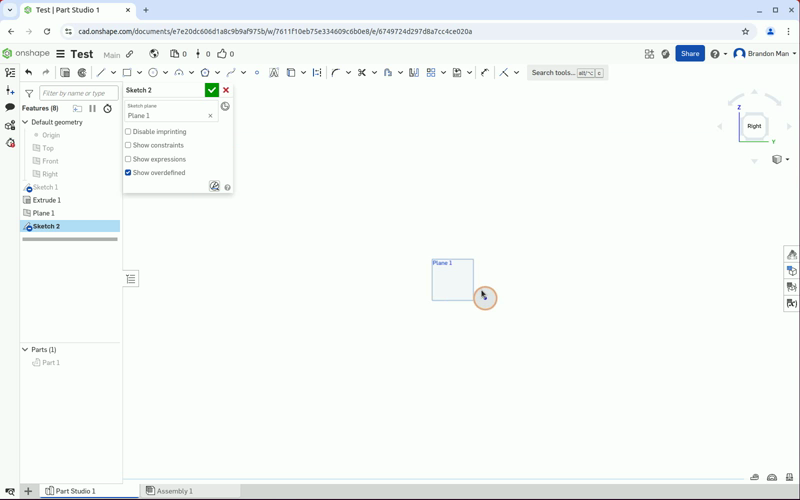
scroll(6)
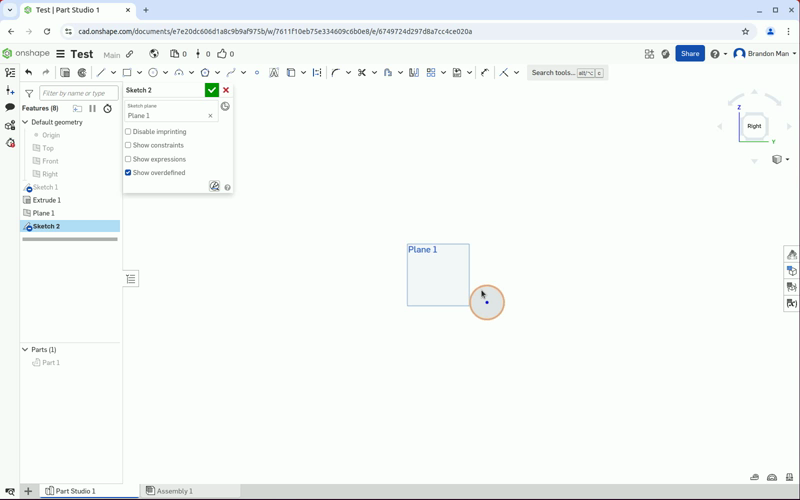
scroll(6)
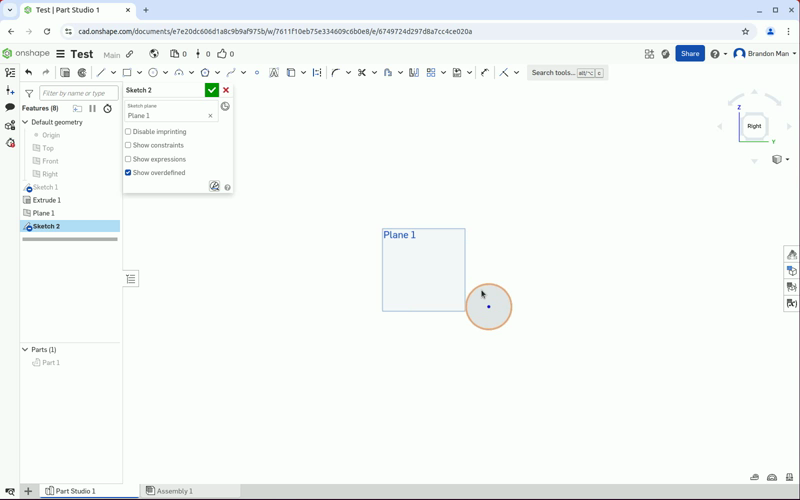
scroll(6)
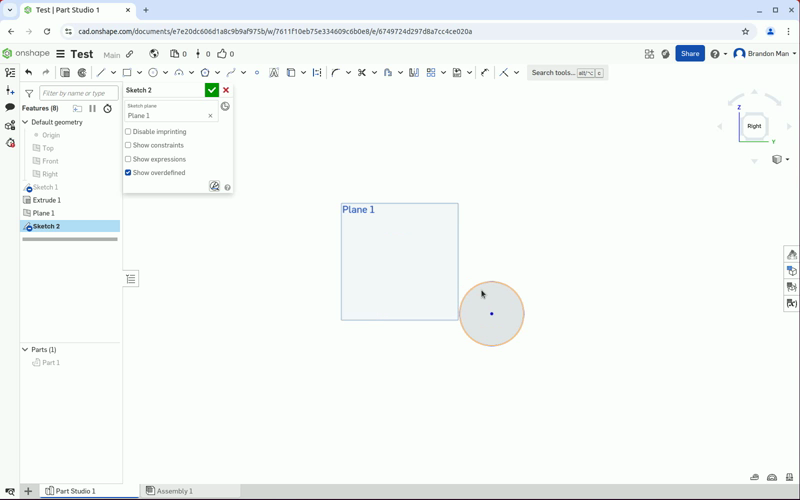
scroll(6)
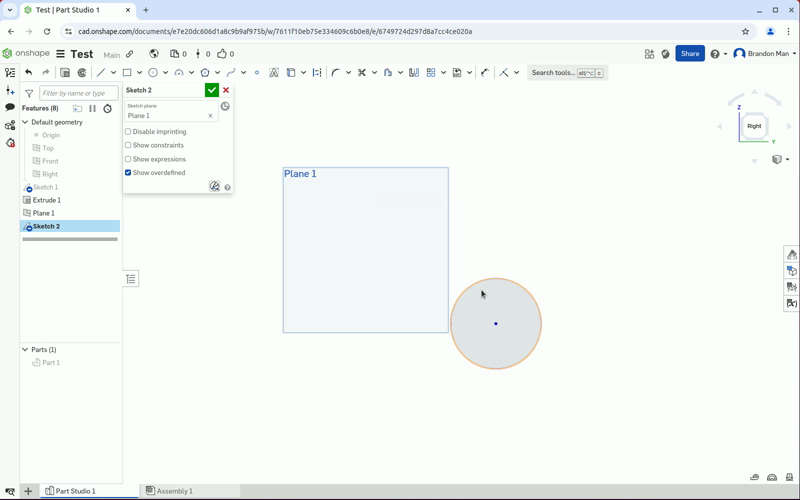
scroll(6)
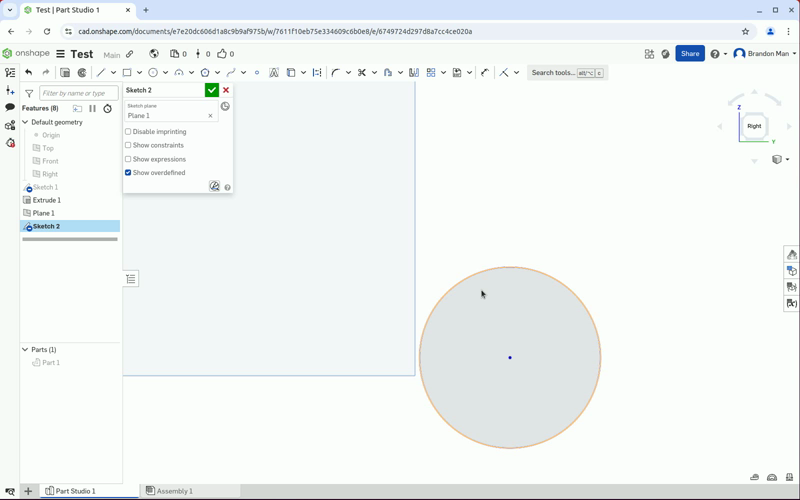
click(481, 289)
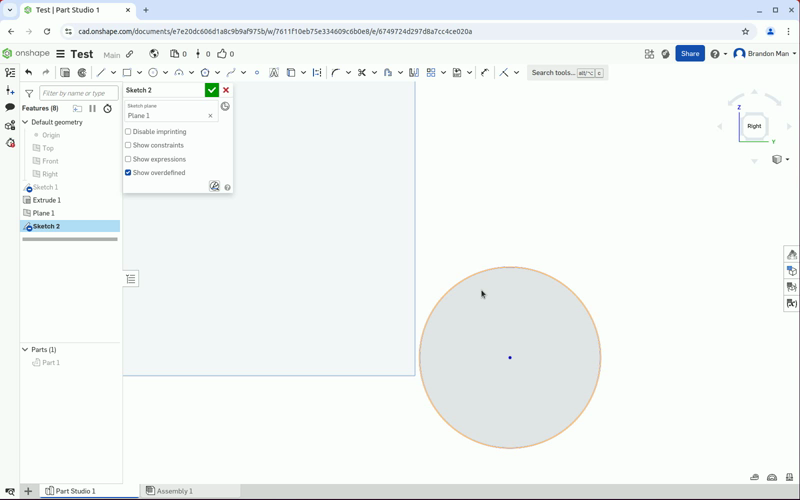
scroll(-6)
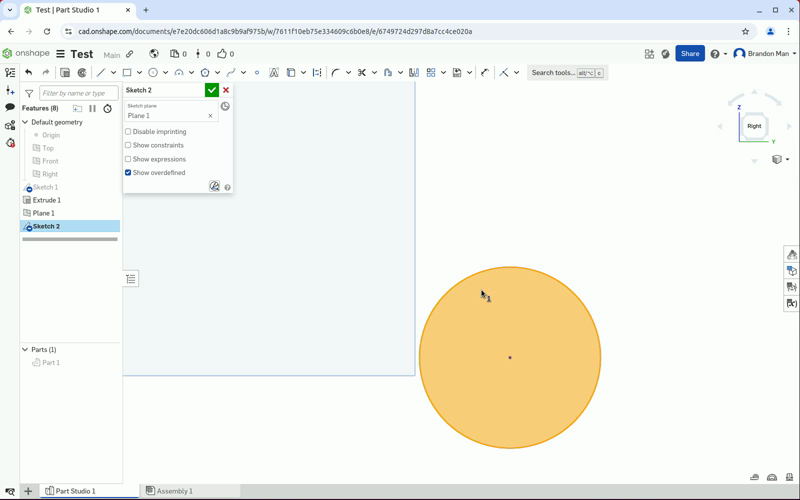
scroll(-6)
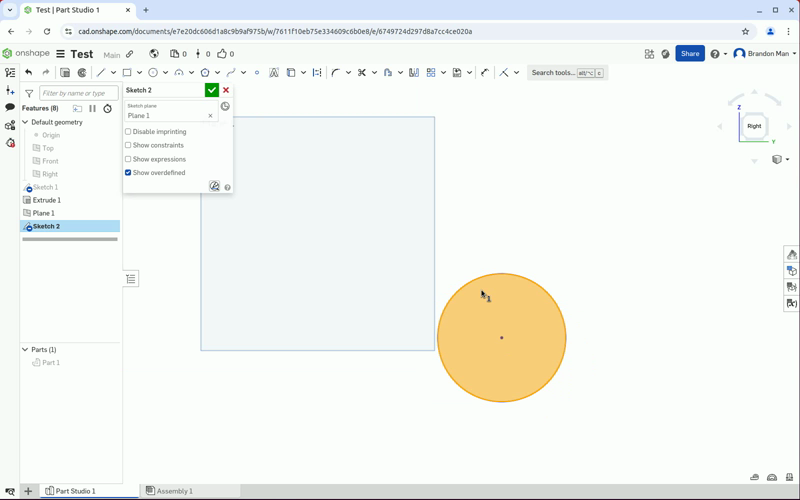
scroll(-6)
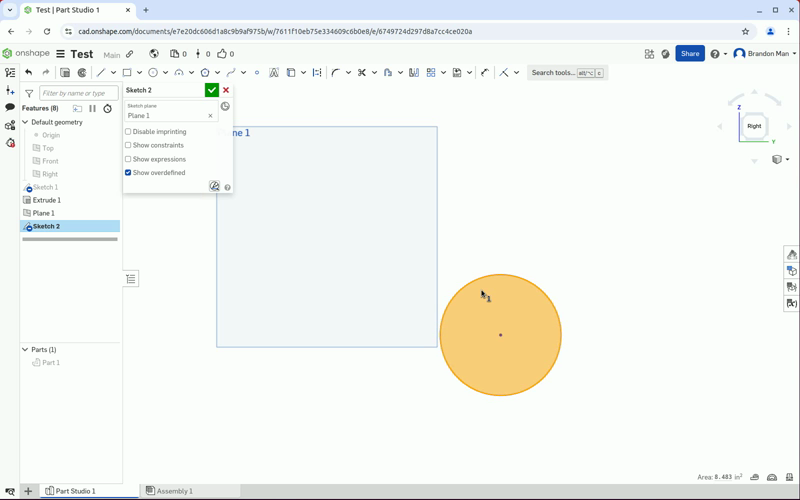
scroll(-6)
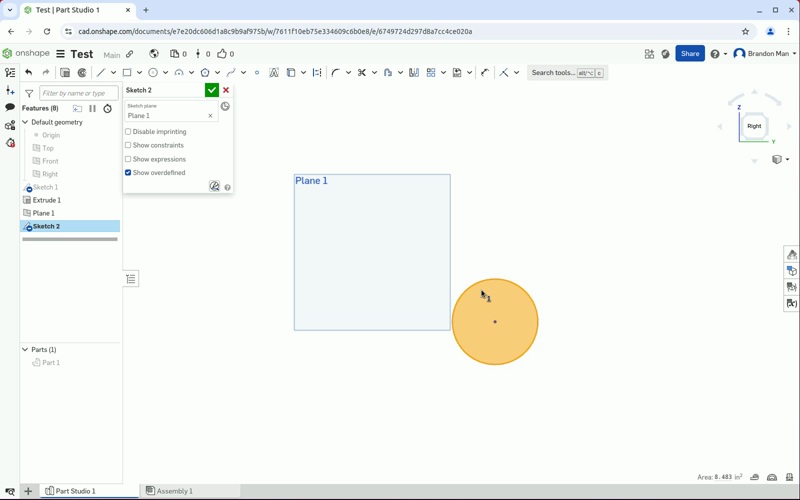
scroll(-6)
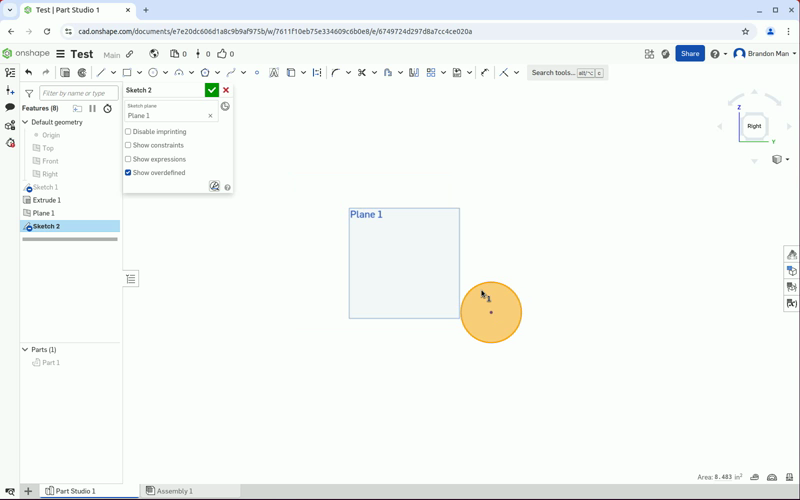
scroll(-6)
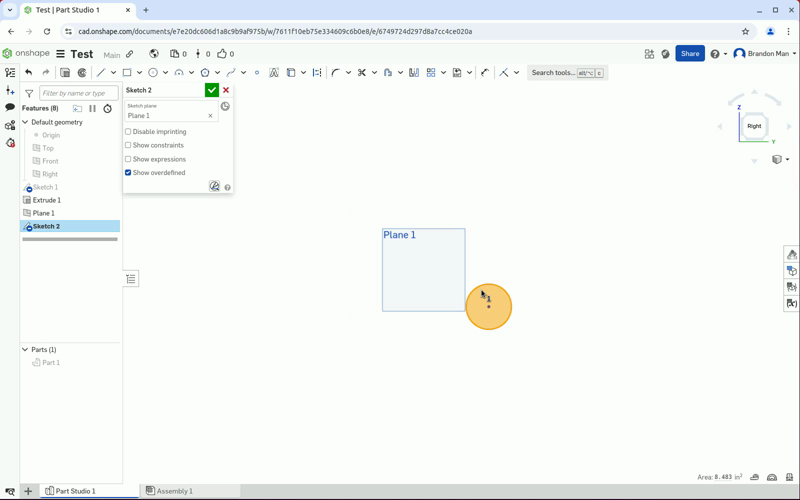
scroll(-6)
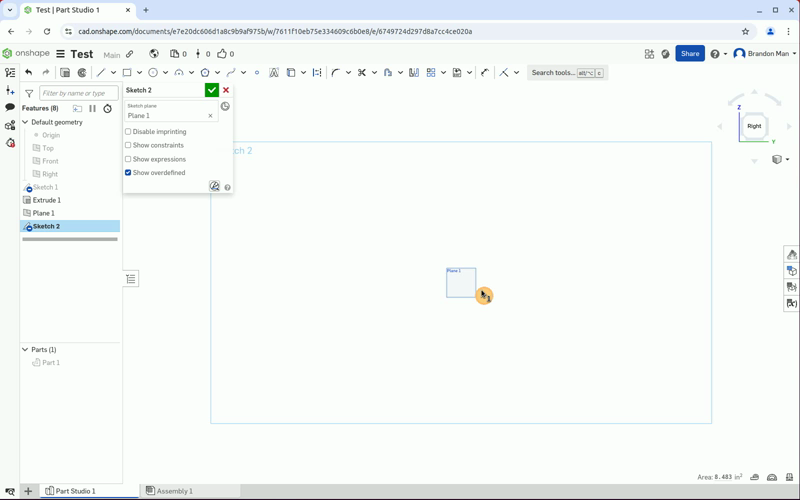
mouse_move(73, 352)
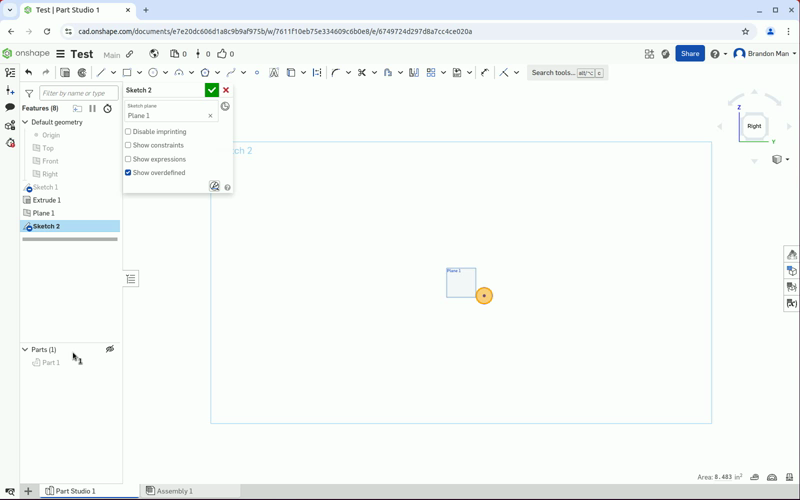
key(shift+y)
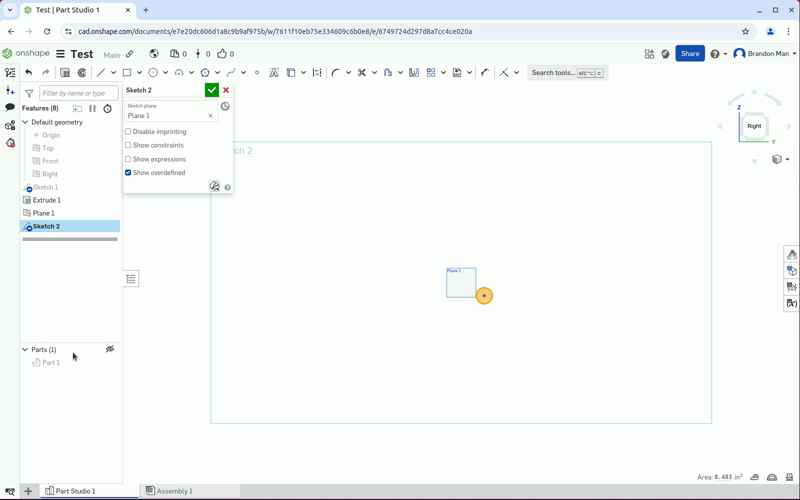
key(shift+e)
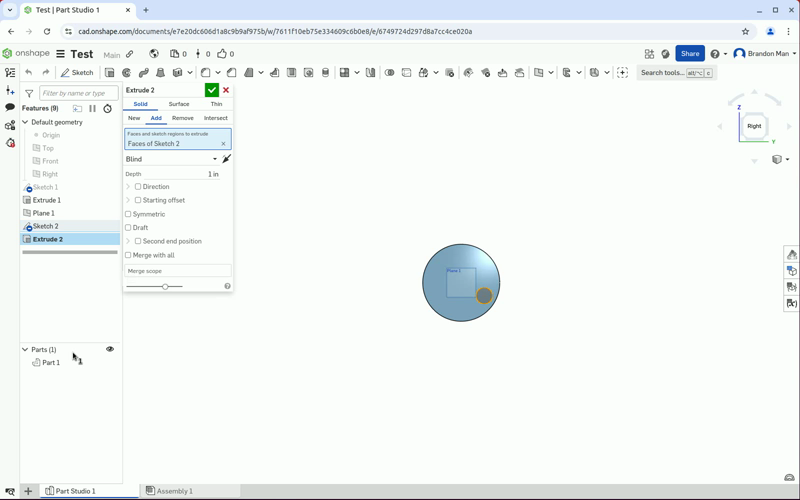
mouse_move(143, 106)
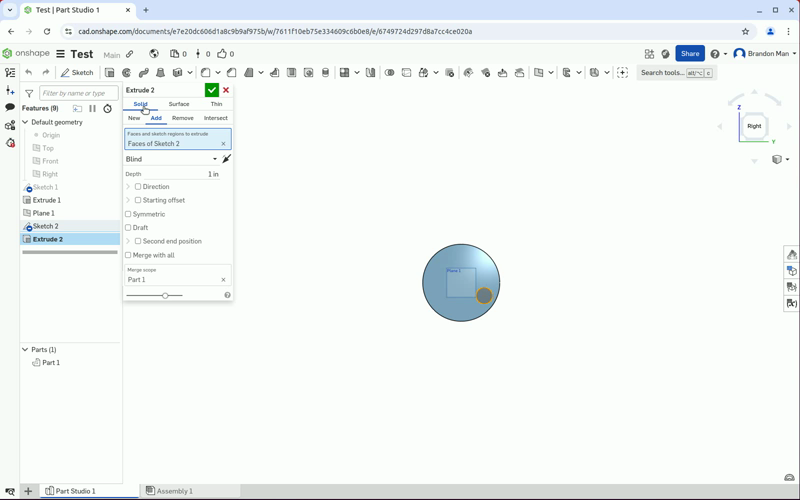
click(143, 106)
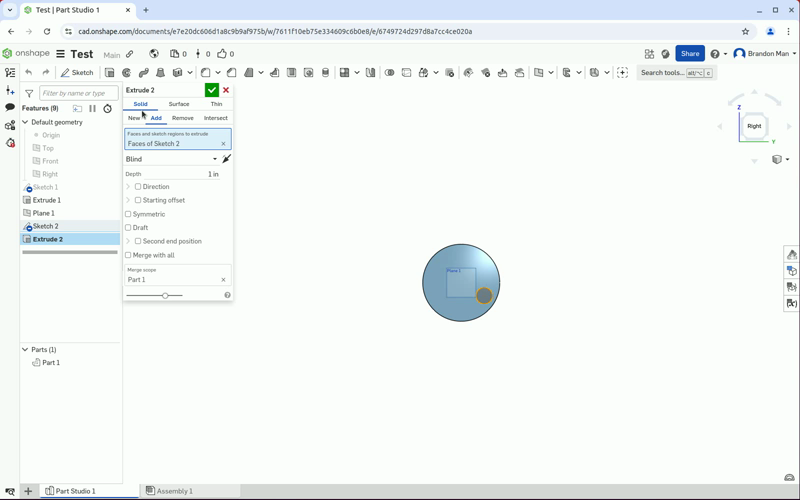
mouse_move(137, 120)
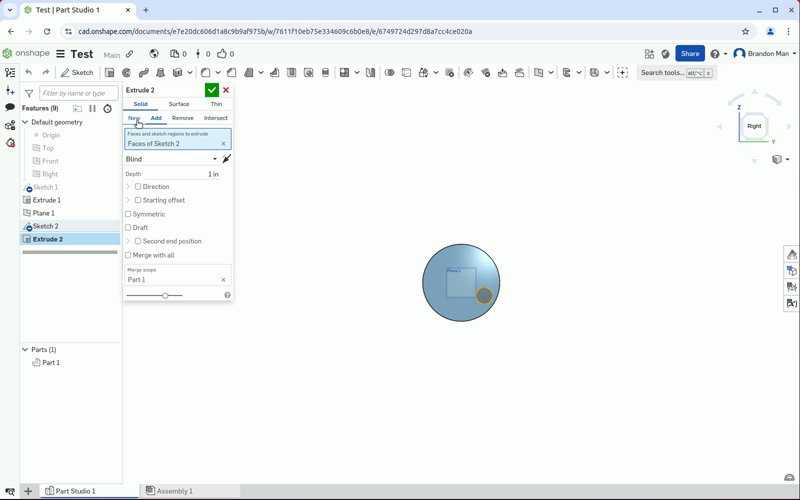
click(137, 120)
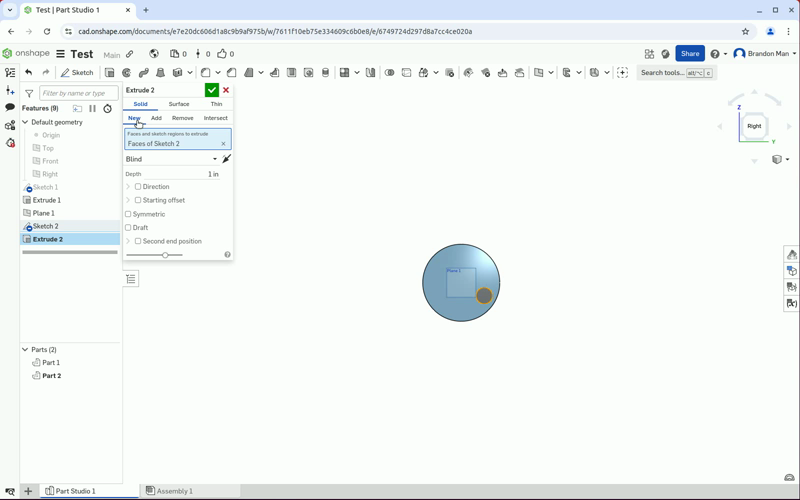
key(tab, 4)
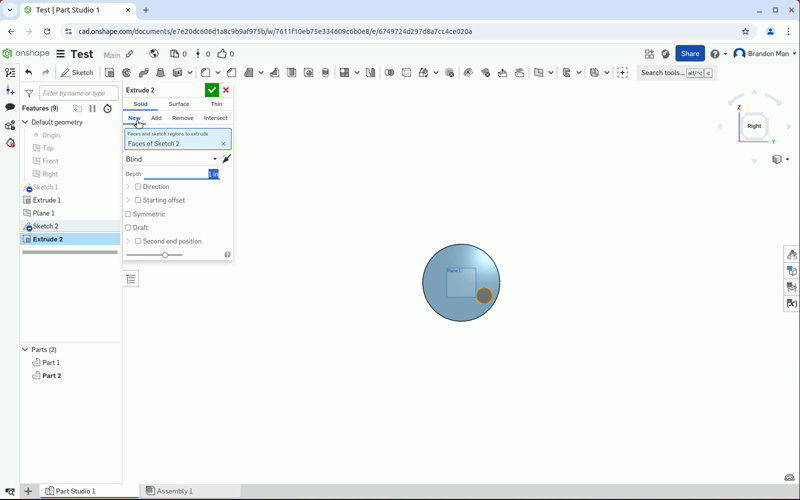
text(11.554)
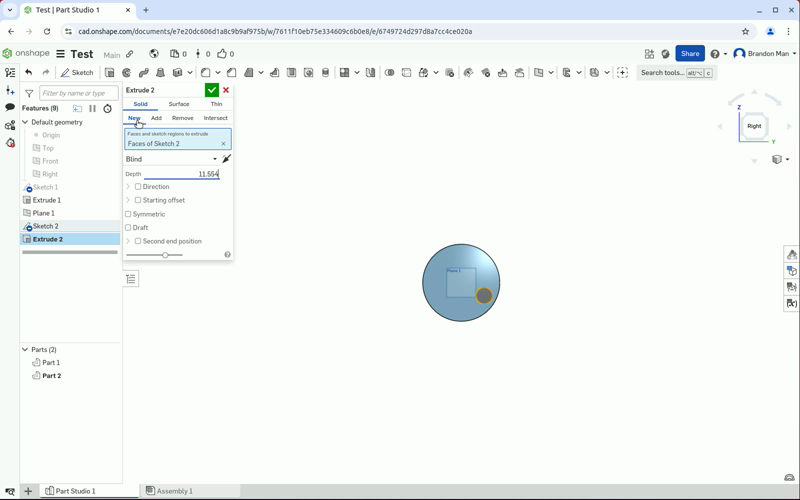
key(enter)
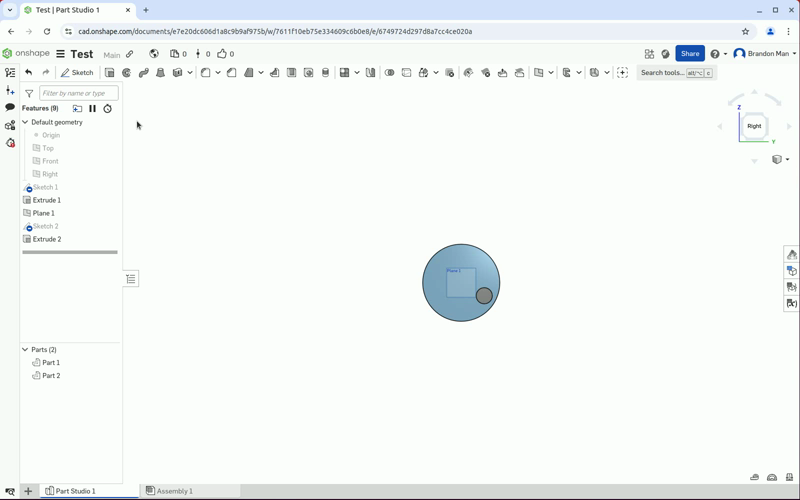
key(shift+h)
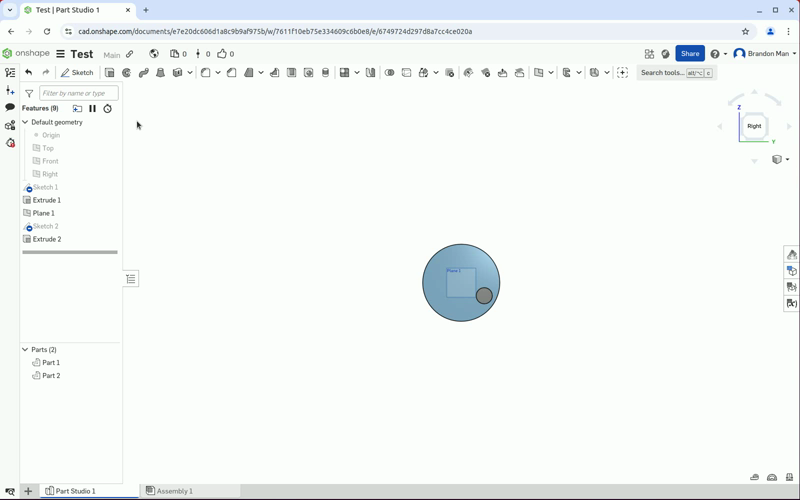
key(shift+h)
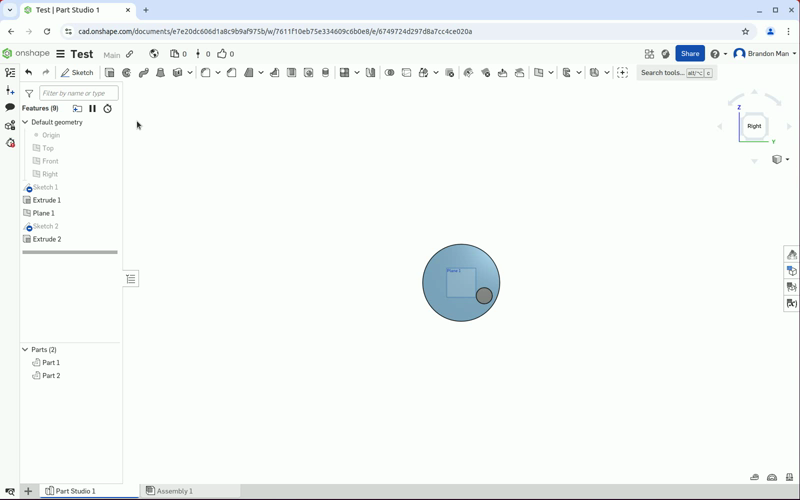
mouse_move(73, 189)
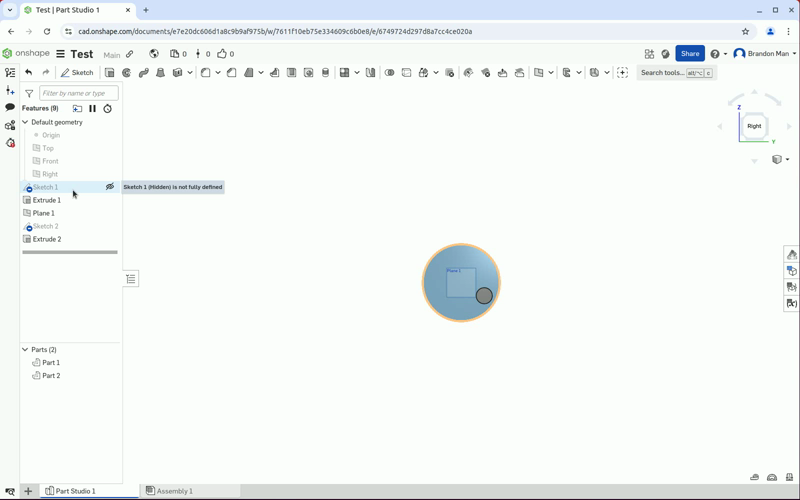
click(73, 189)
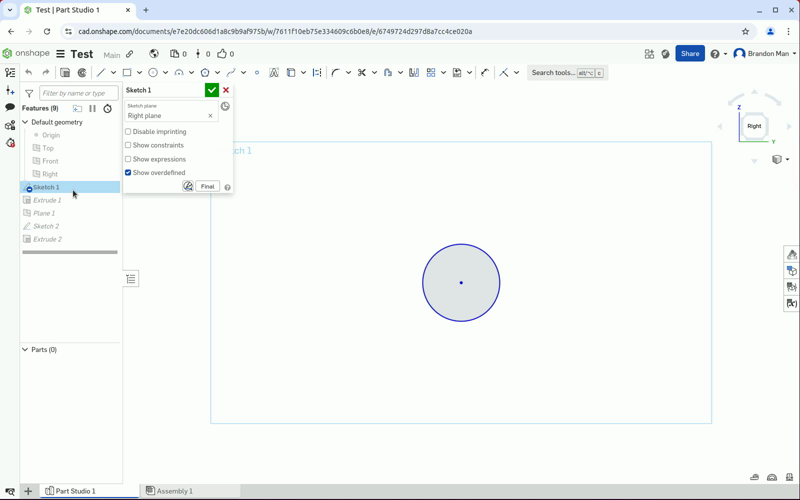
mouse_move(229, 92)
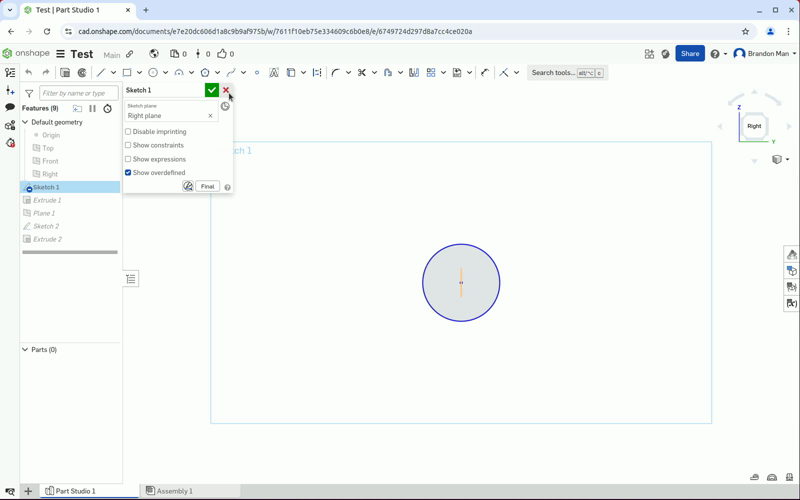
click(229, 92)
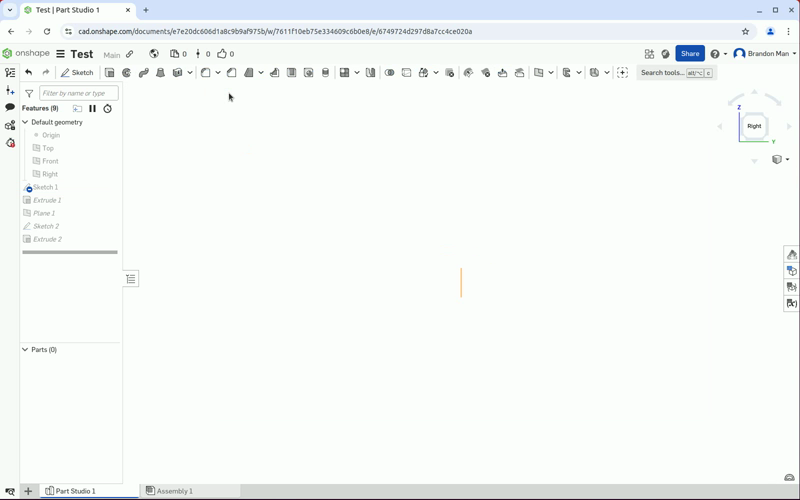
key(shift+s)
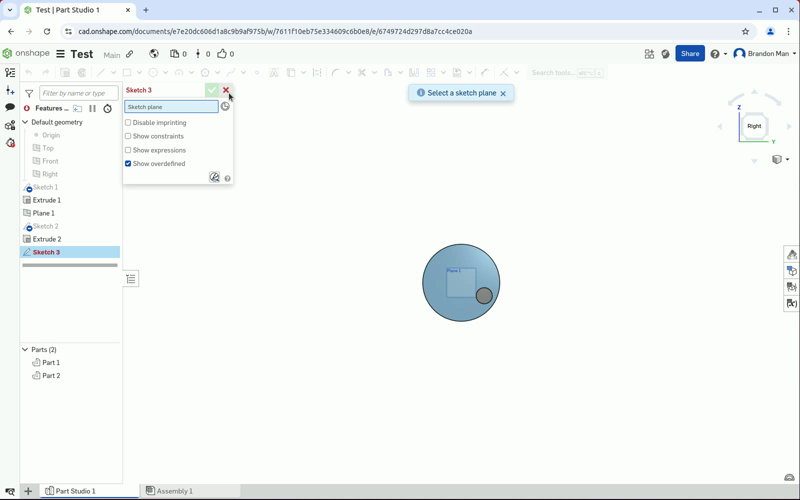
mouse_move(73, 215)
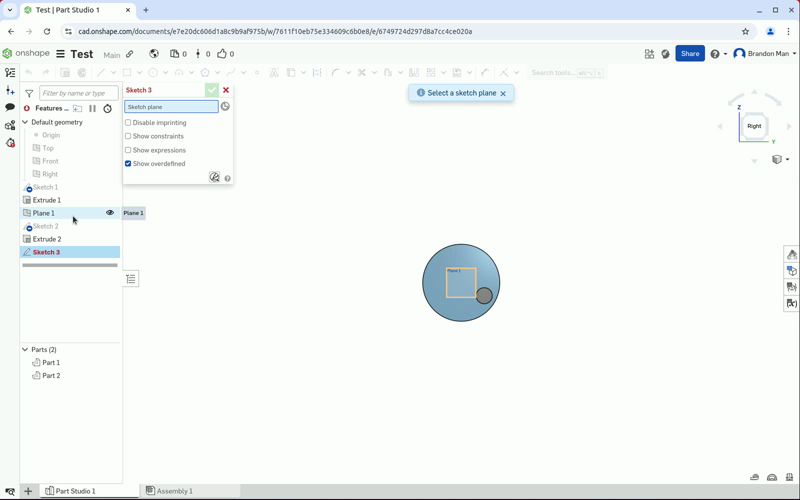
click(73, 215)
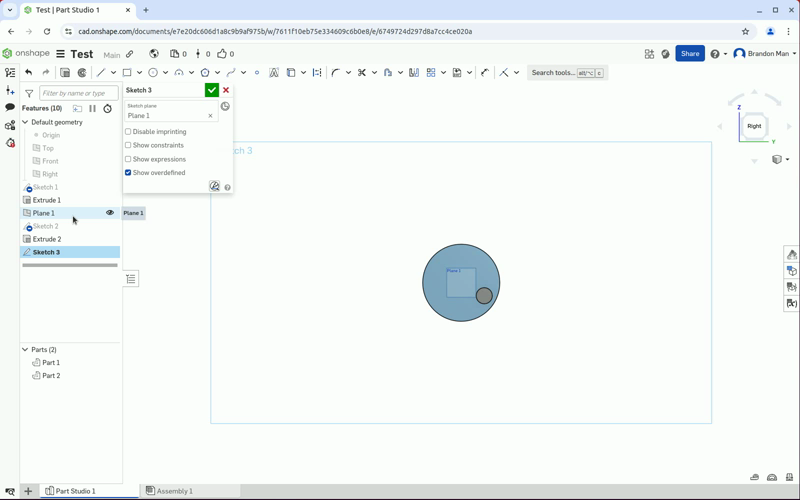
mouse_move(73, 352)
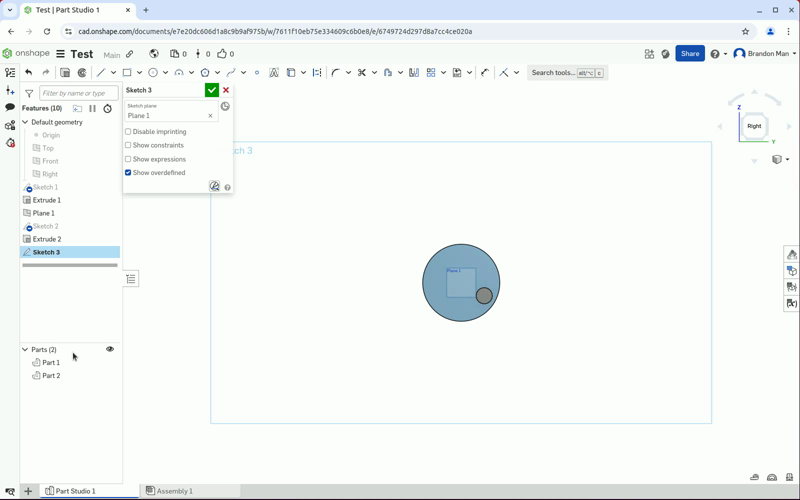
key(y)
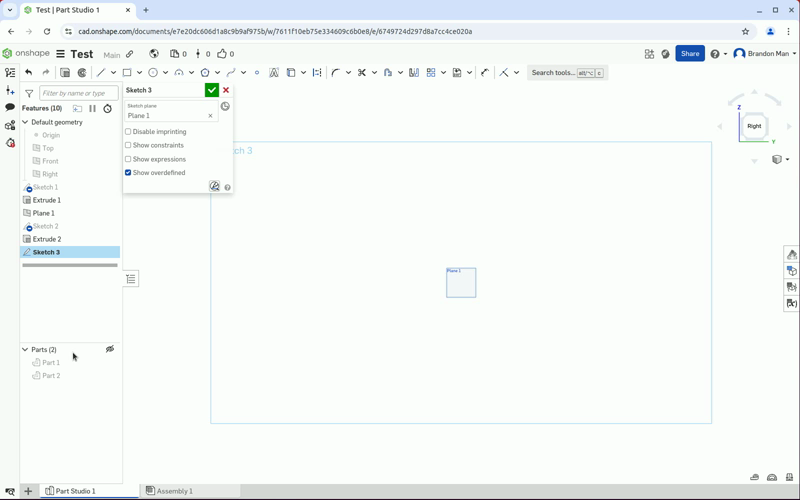
key(c)
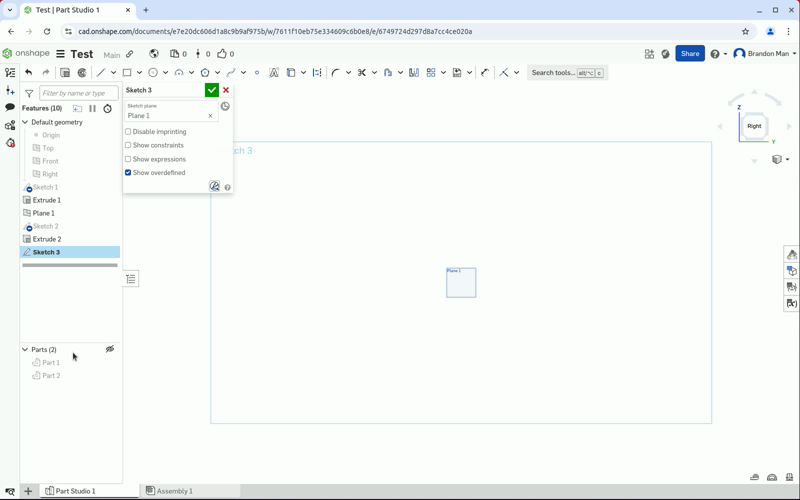
key_down(shift)
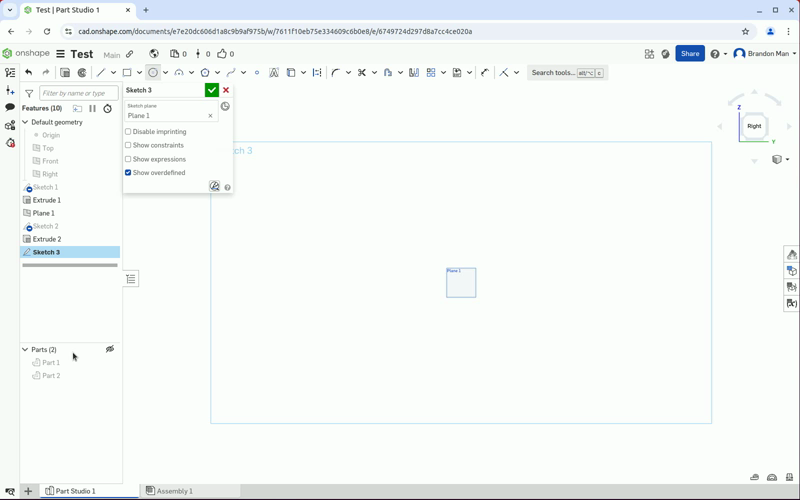
mouse_move(438, 295)
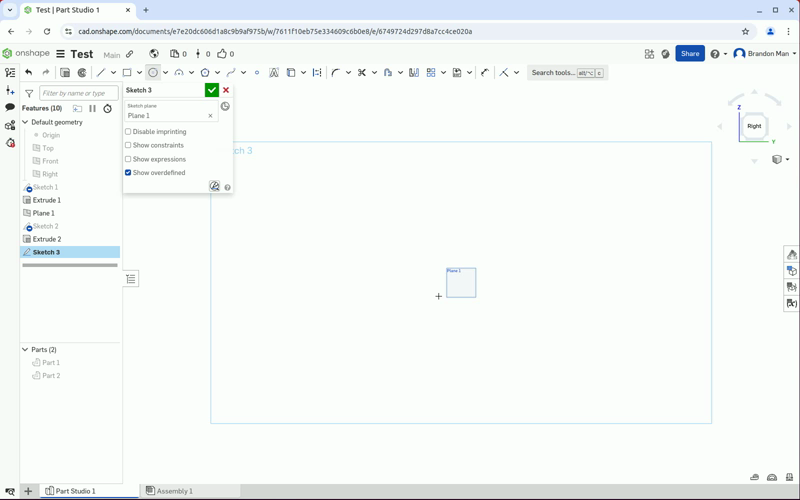
click(438, 295)
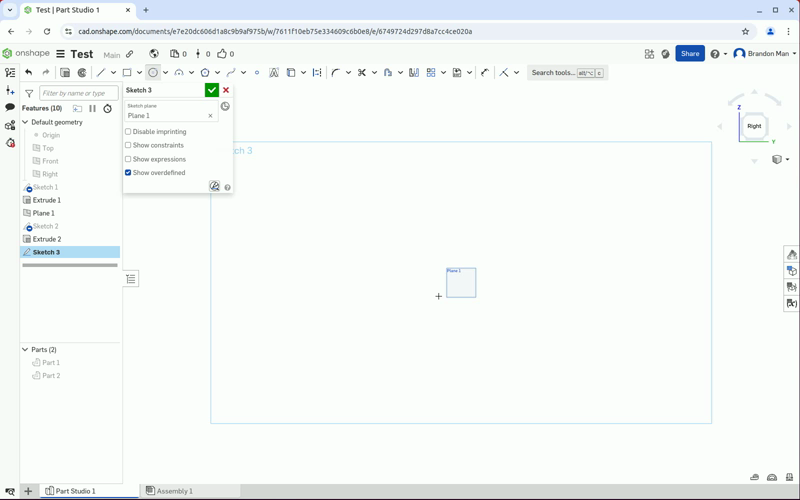
key_up(shift)
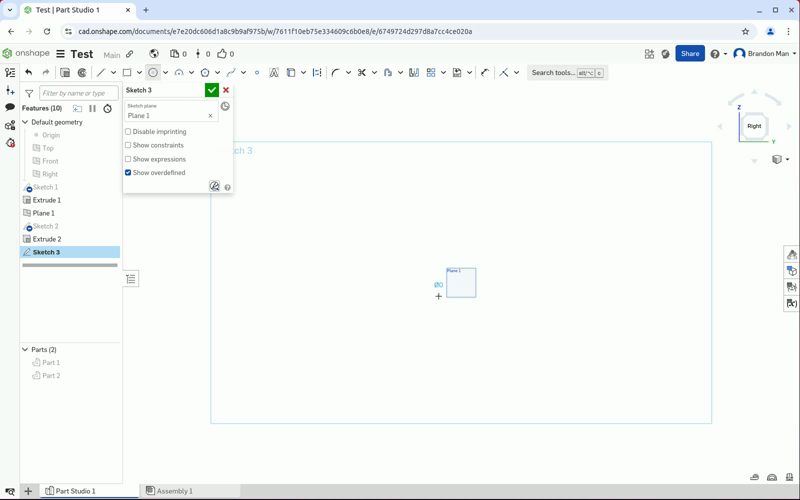
mouse_move(446, 295)
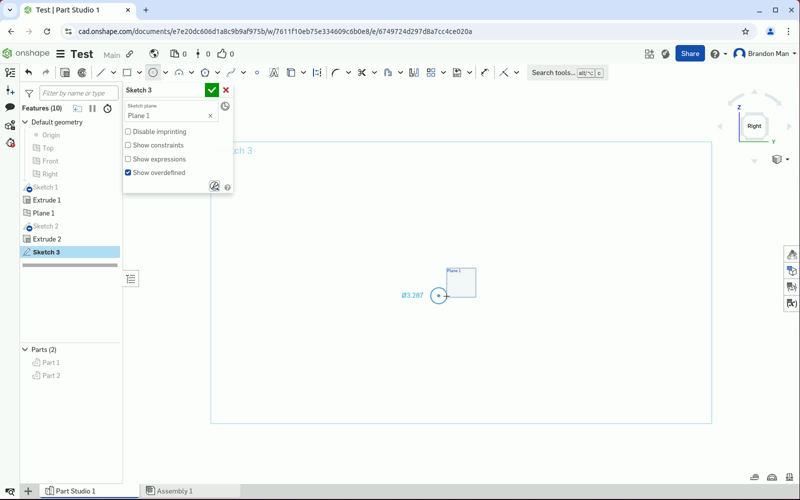
click(446, 295)
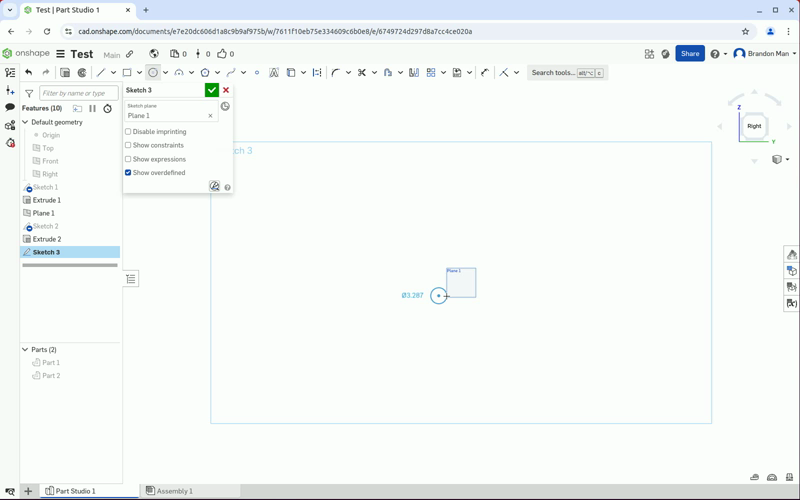
key(esc)
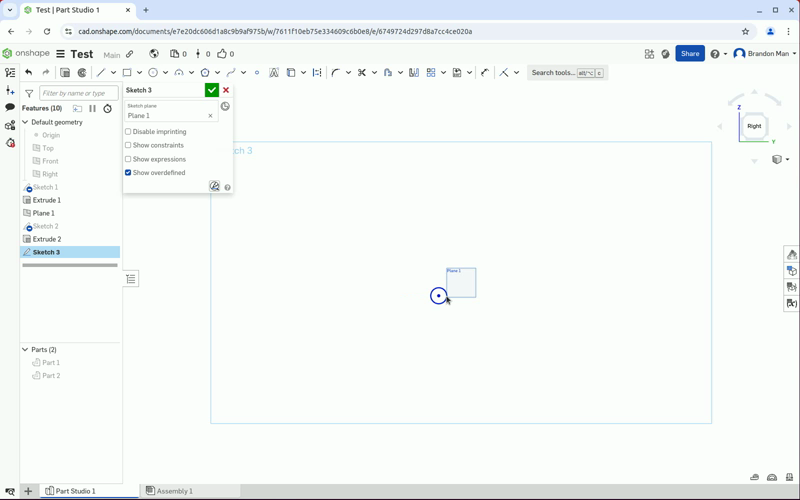
mouse_move(431, 298)
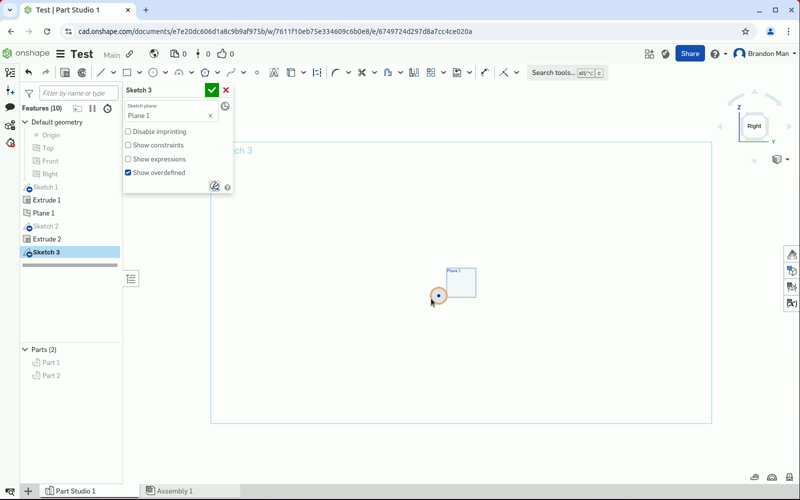
scroll(6)
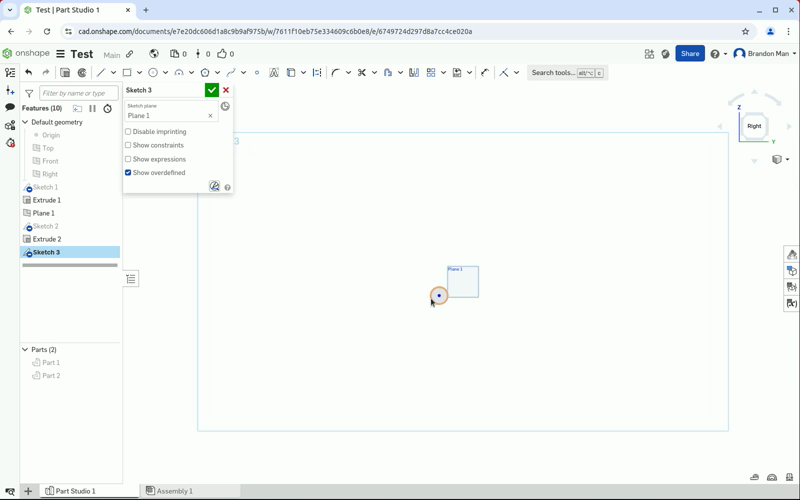
scroll(6)
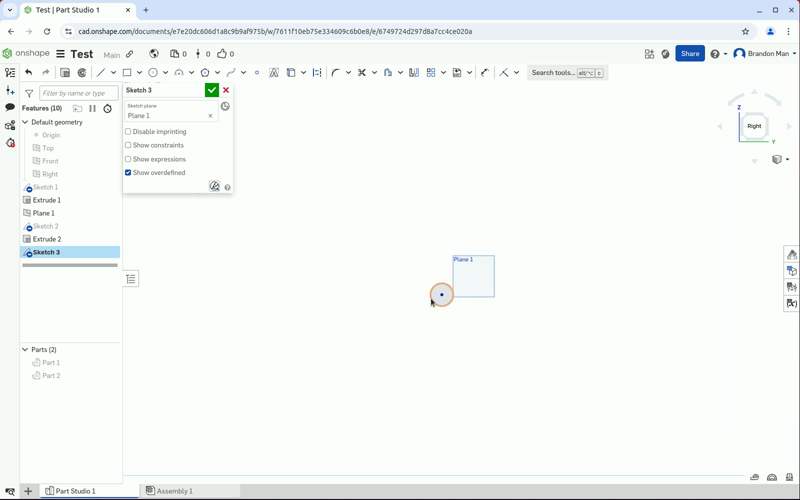
scroll(6)
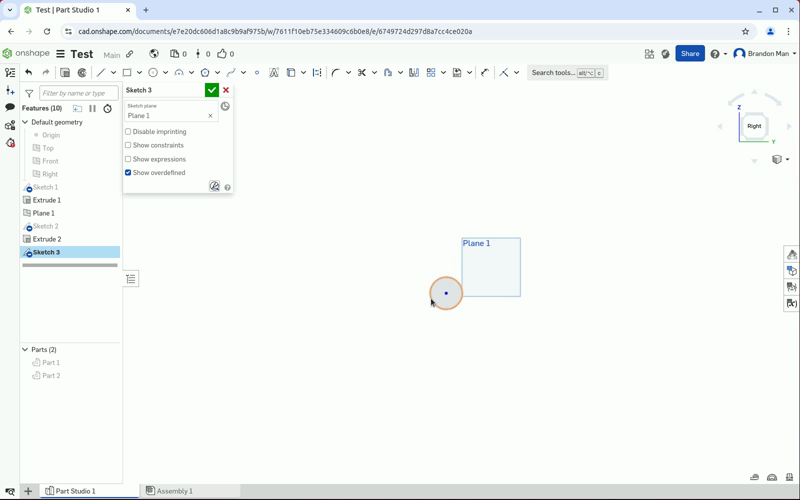
scroll(6)
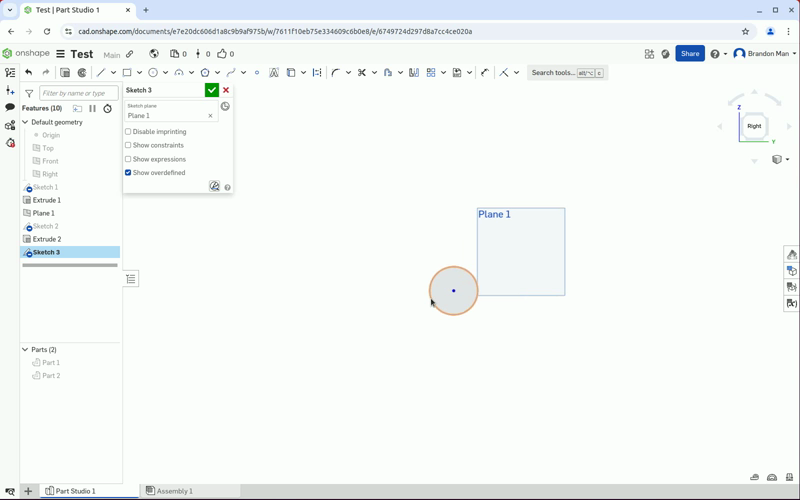
scroll(6)
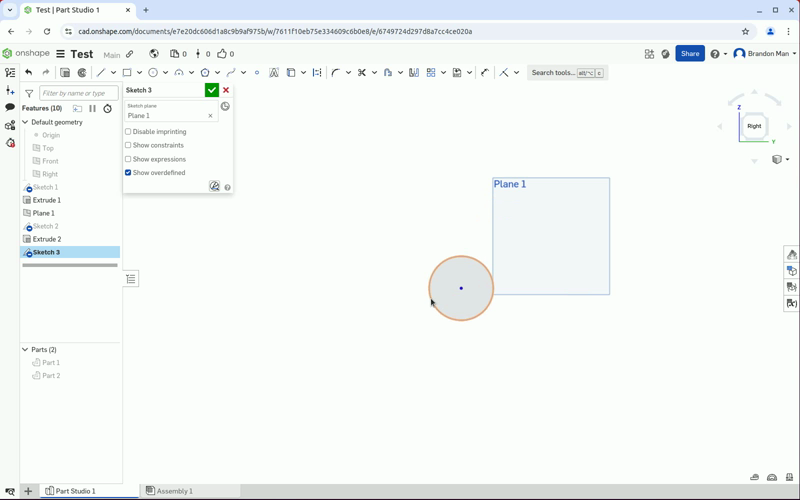
scroll(6)
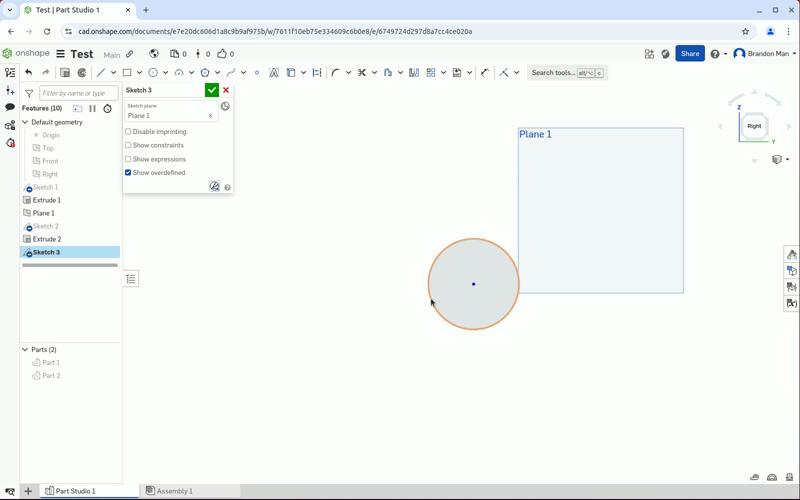
scroll(6)
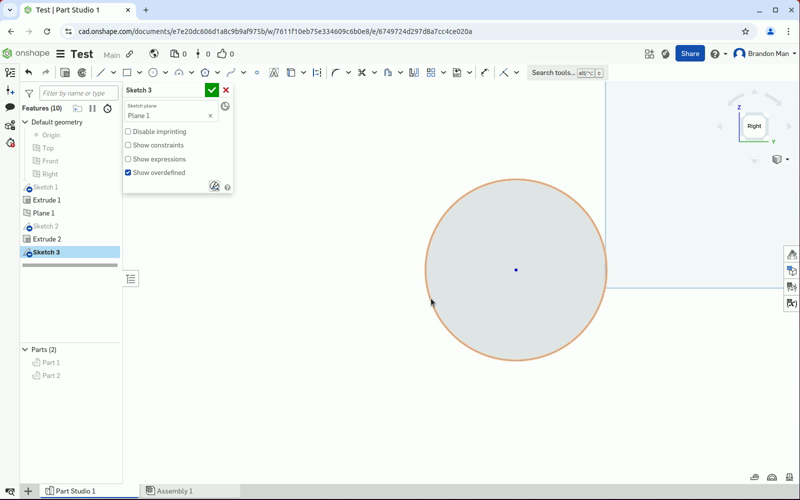
click(431, 298)
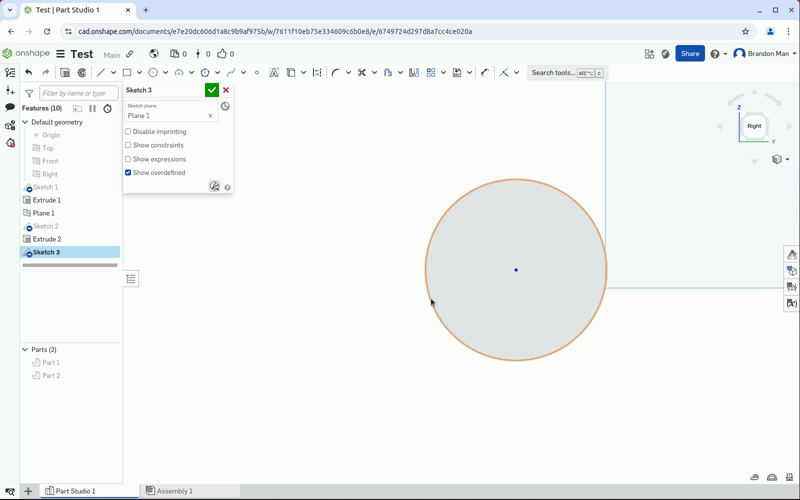
scroll(-6)
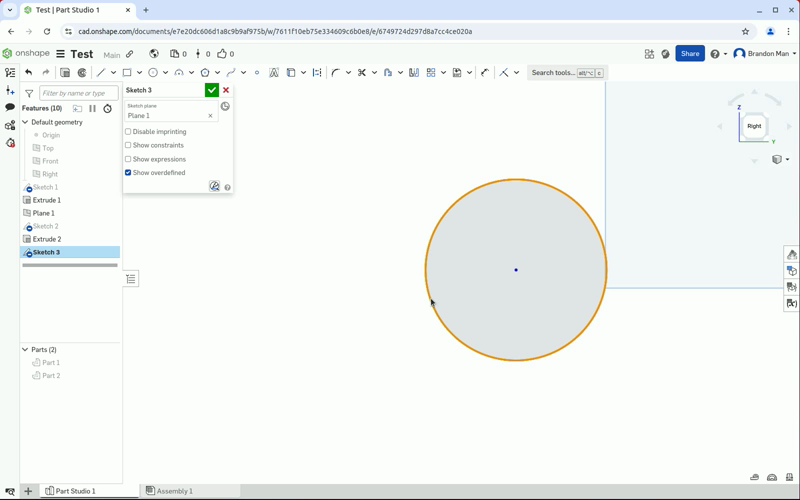
scroll(-6)
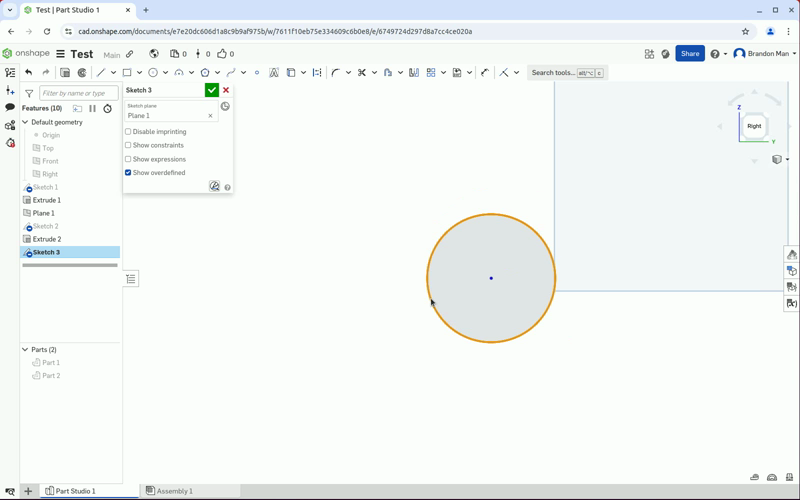
scroll(-6)
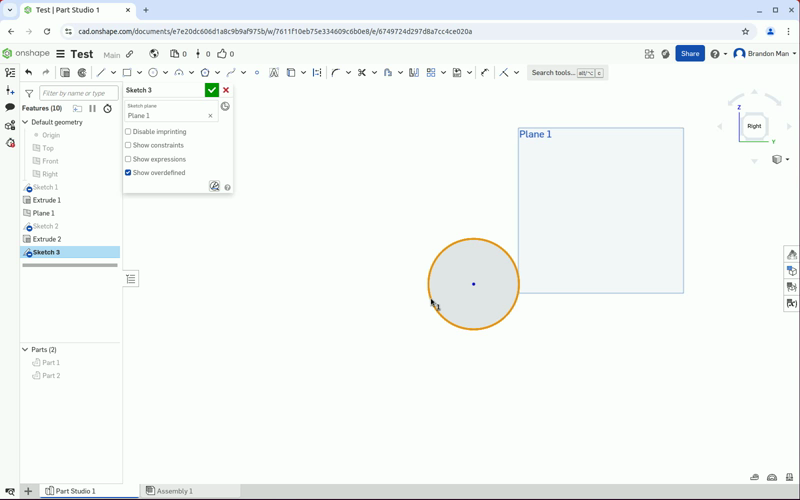
scroll(-6)
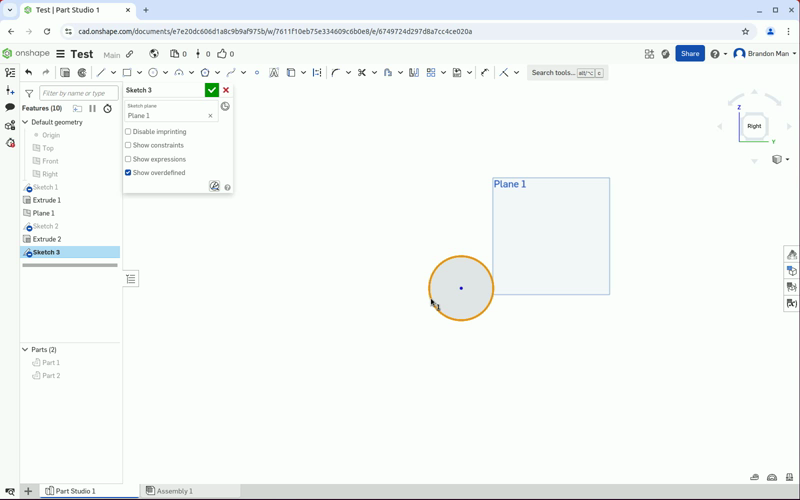
scroll(-6)
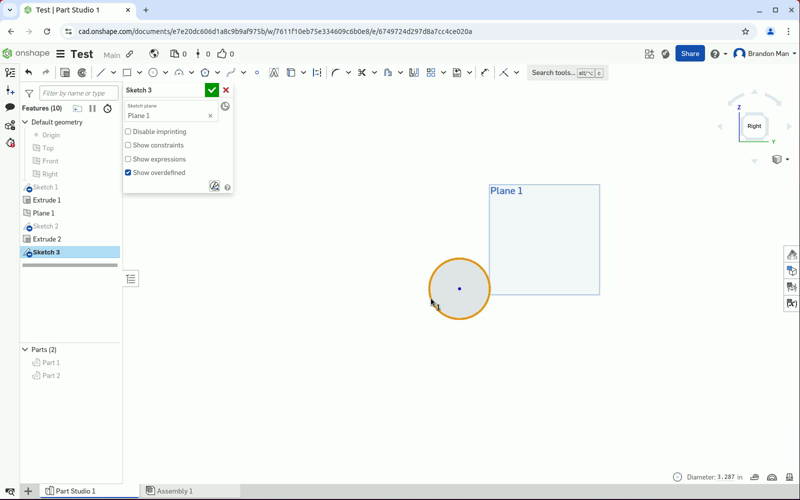
scroll(-6)
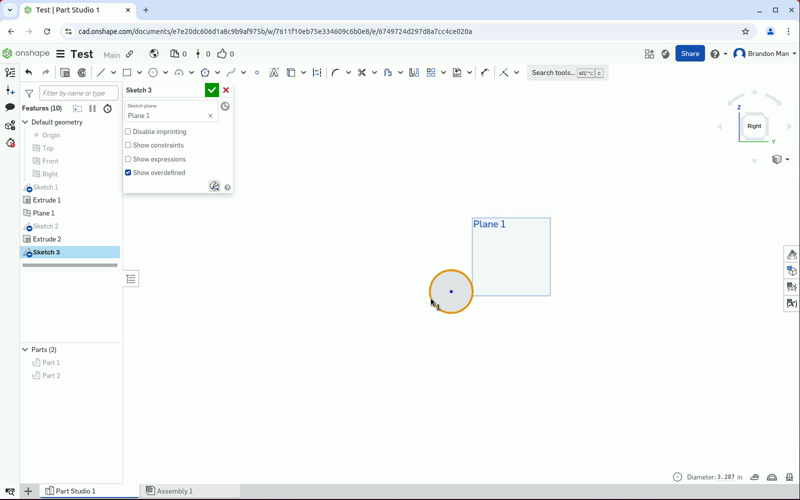
scroll(-6)
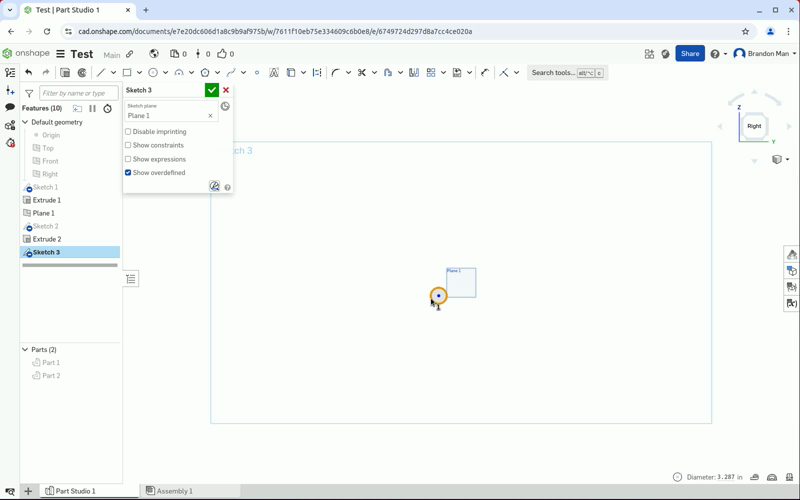
mouse_move(73, 352)
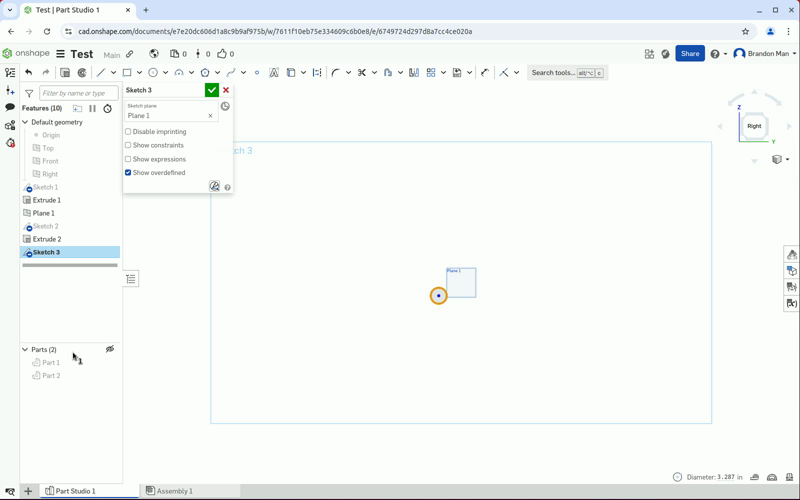
key(shift+y)
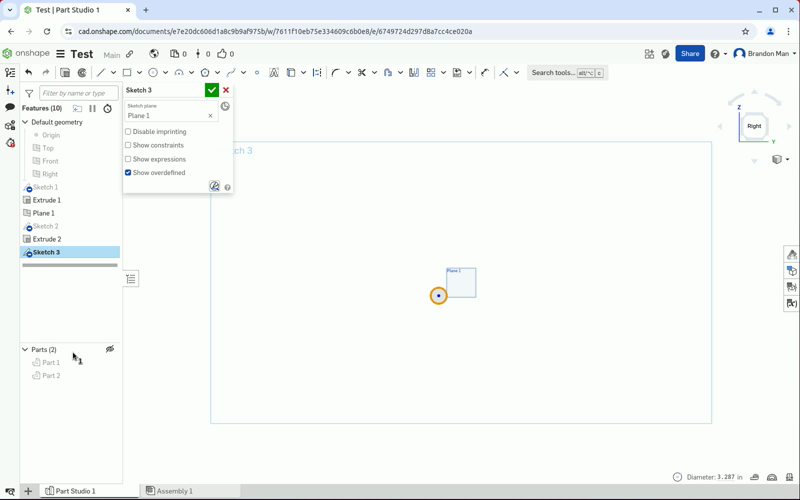
key(shift+e)
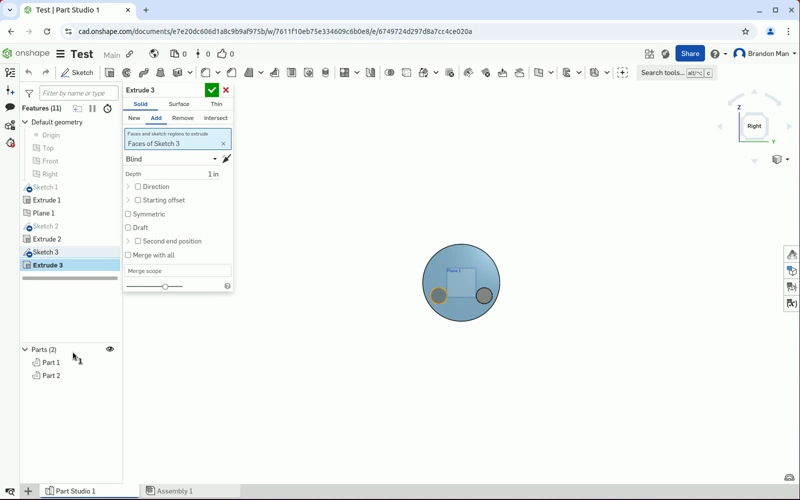
mouse_move(143, 106)
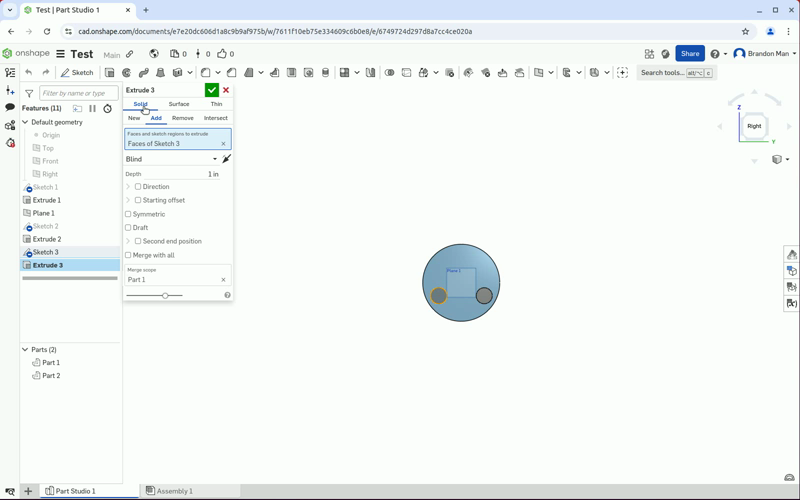
click(143, 106)
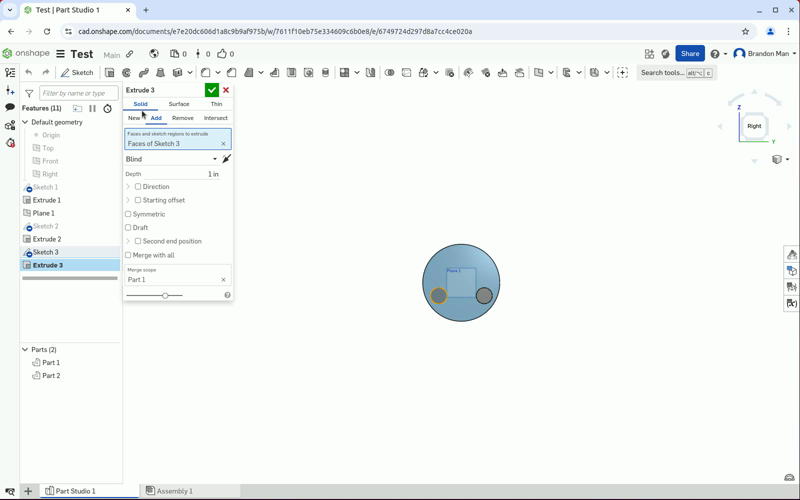
mouse_move(137, 120)
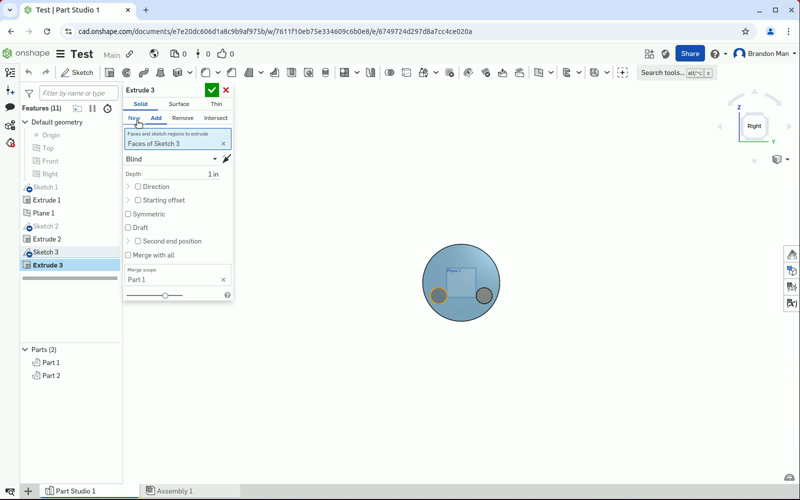
click(137, 120)
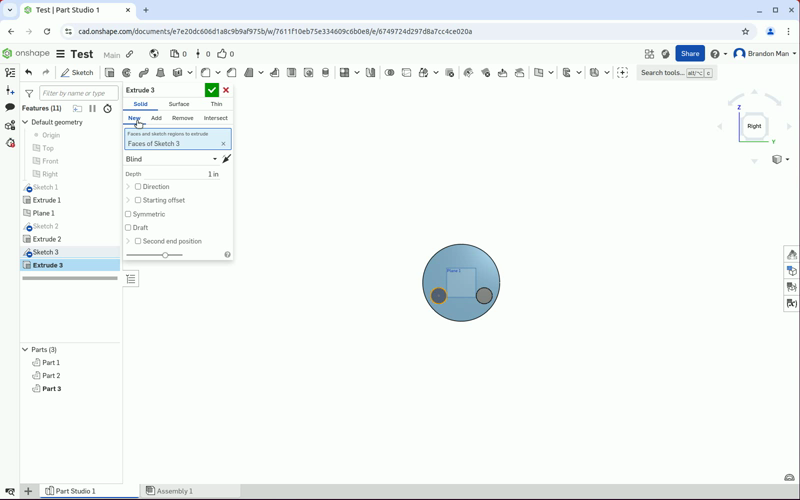
key(tab, 4)
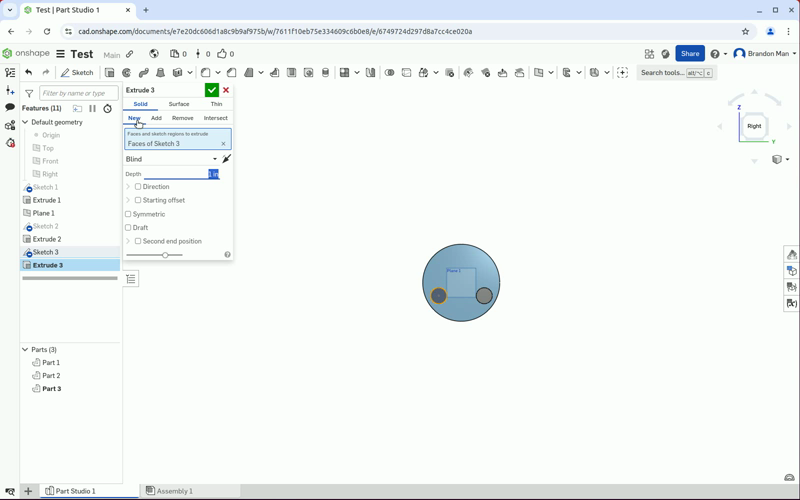
text(11.554)
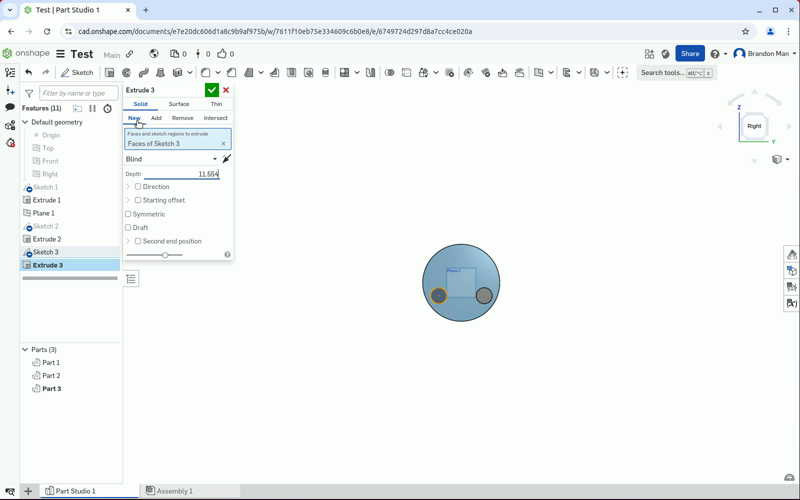
key(enter)
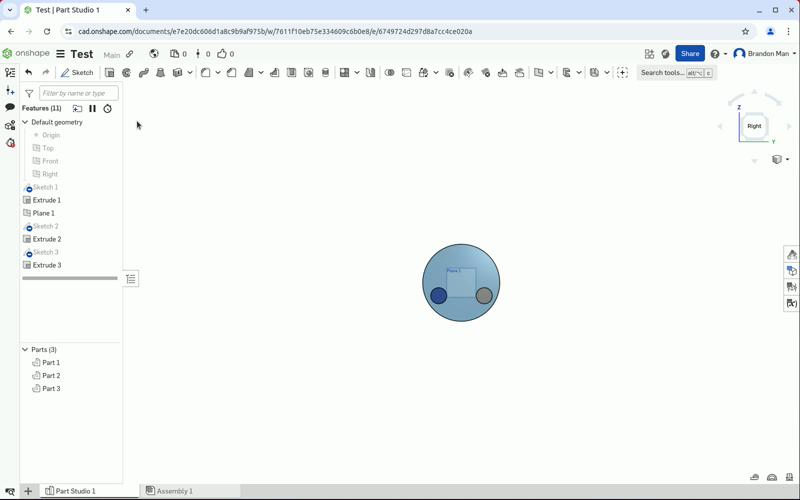
key(shift+h)
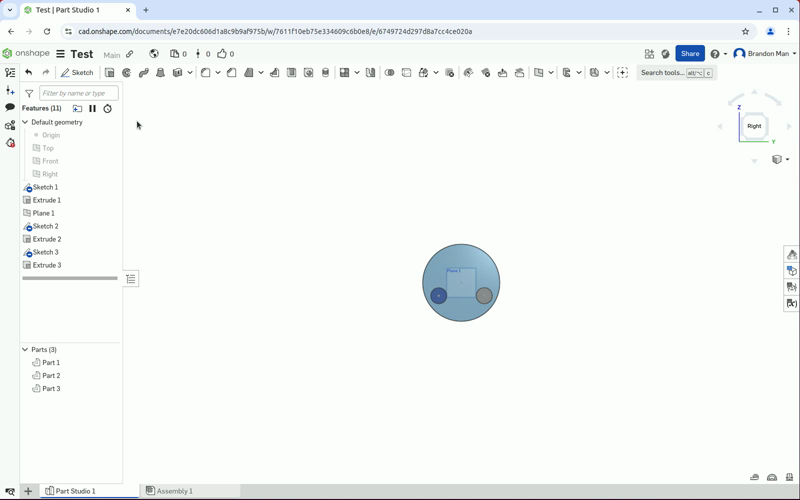
key(shift+h)
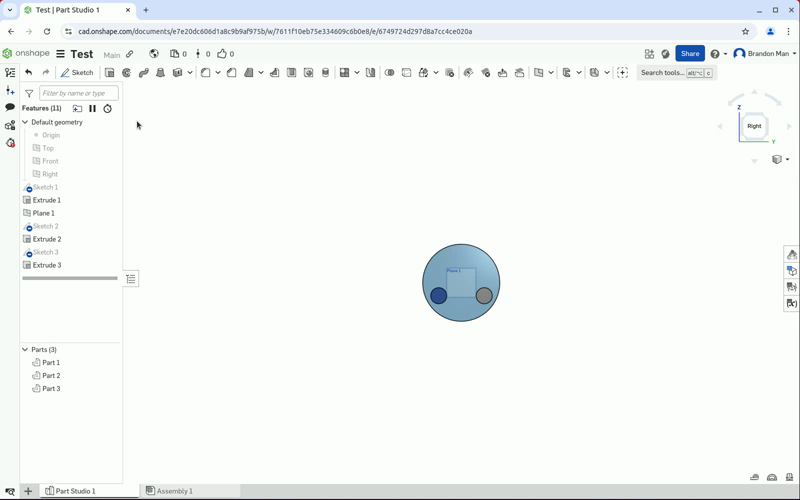
mouse_move(73, 189)
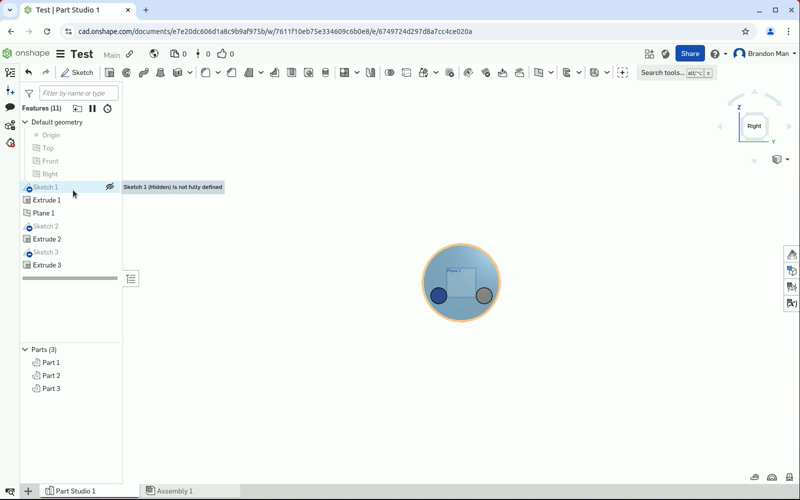
click(73, 189)
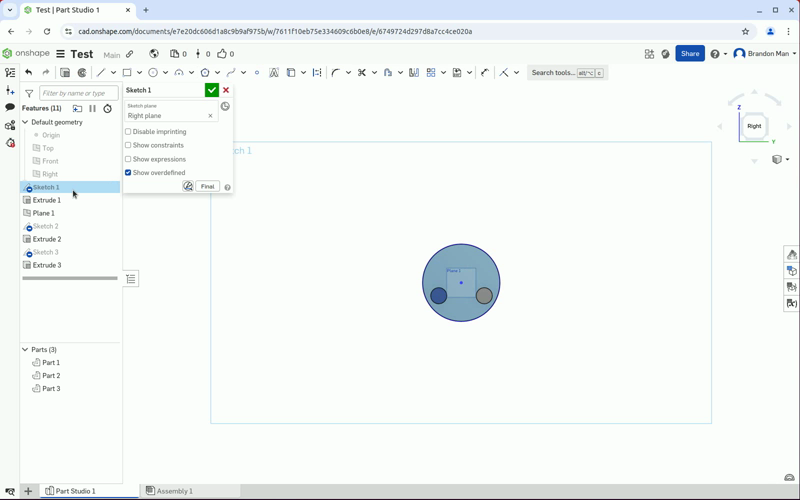
mouse_move(229, 92)
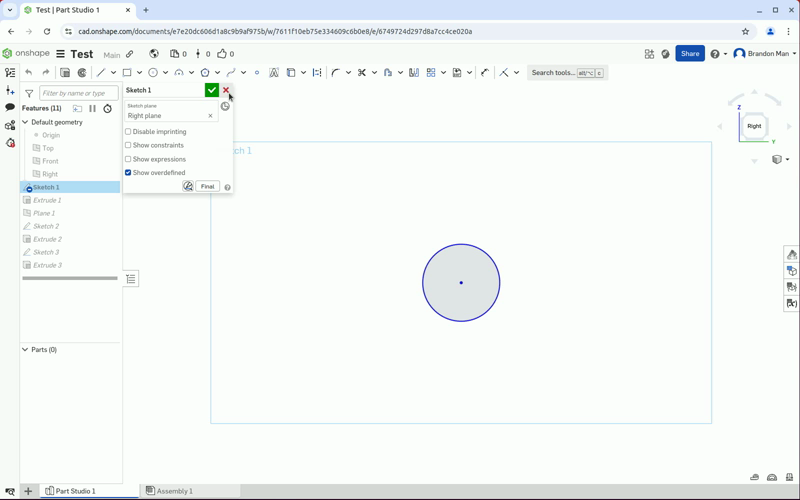
click(229, 92)
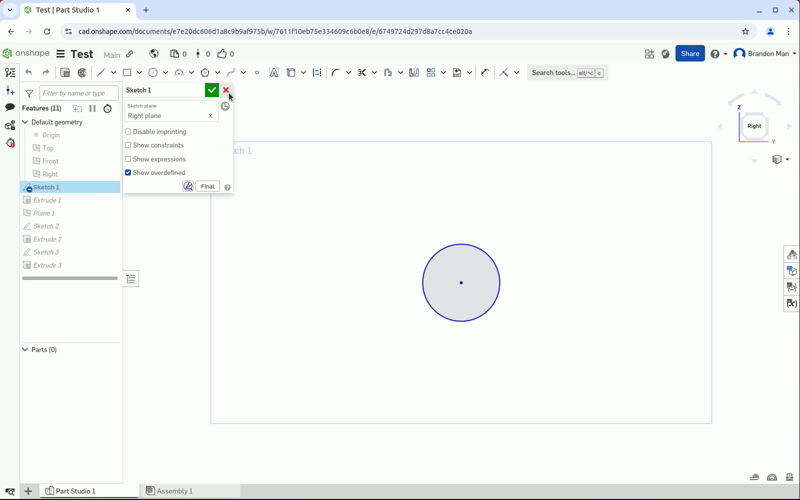
key(shift+s)
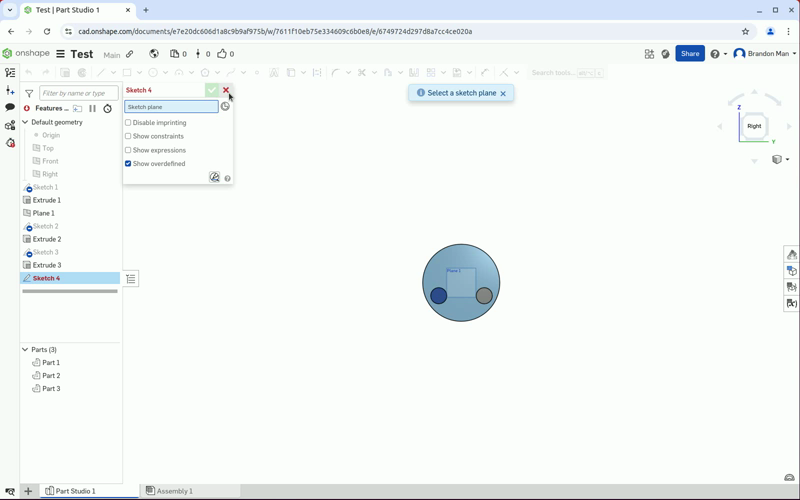
mouse_move(73, 215)
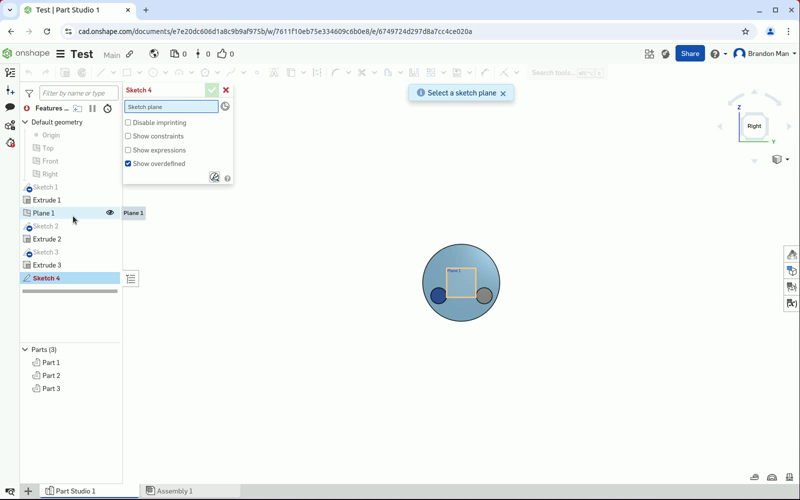
click(73, 215)
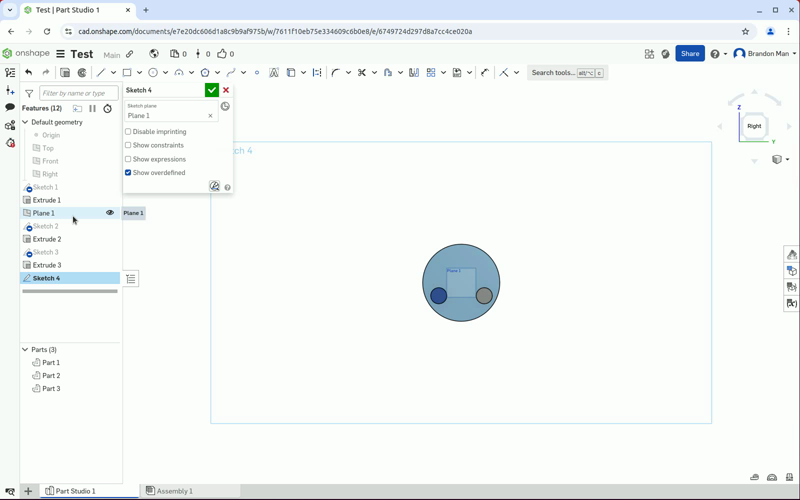
mouse_move(73, 352)
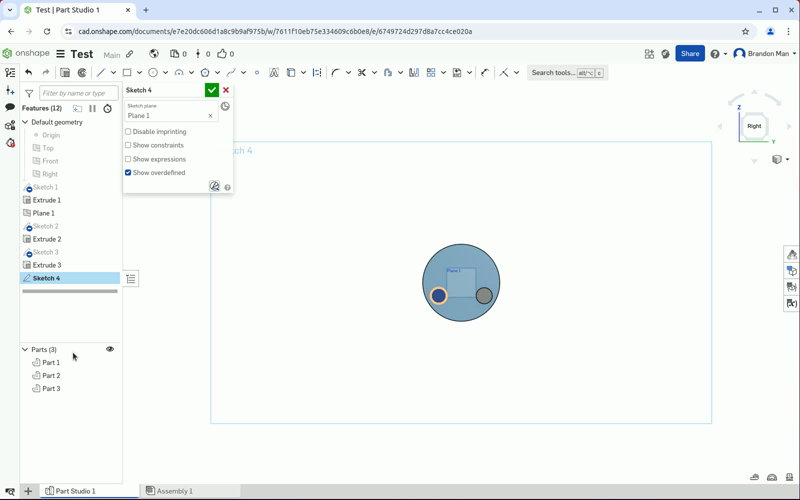
key(y)
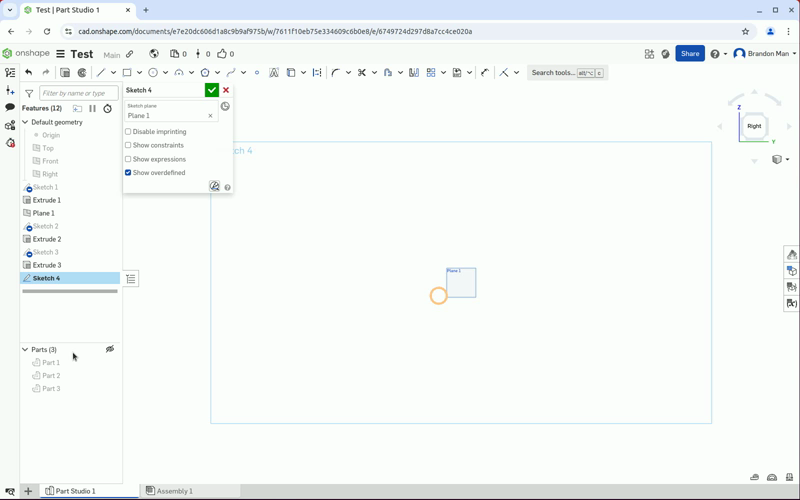
key(l)
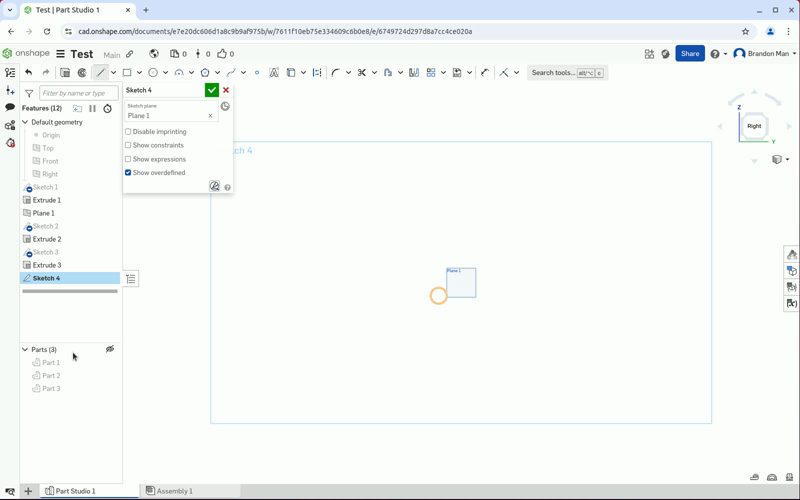
key_down(shift)
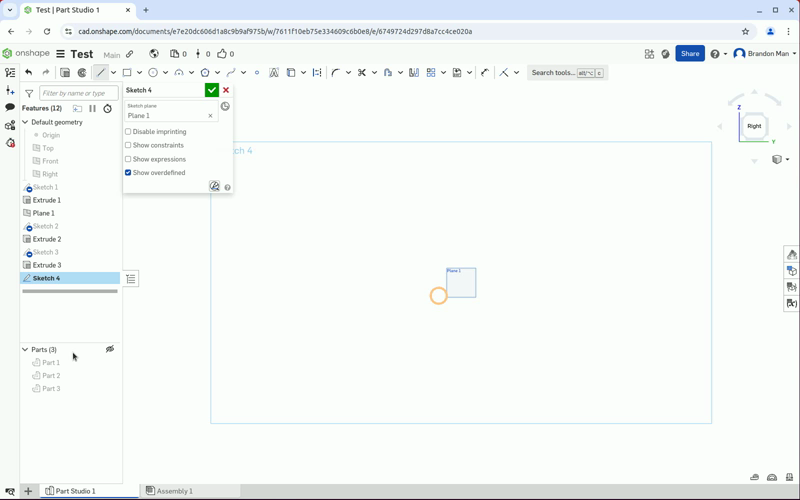
mouse_move(460, 264)
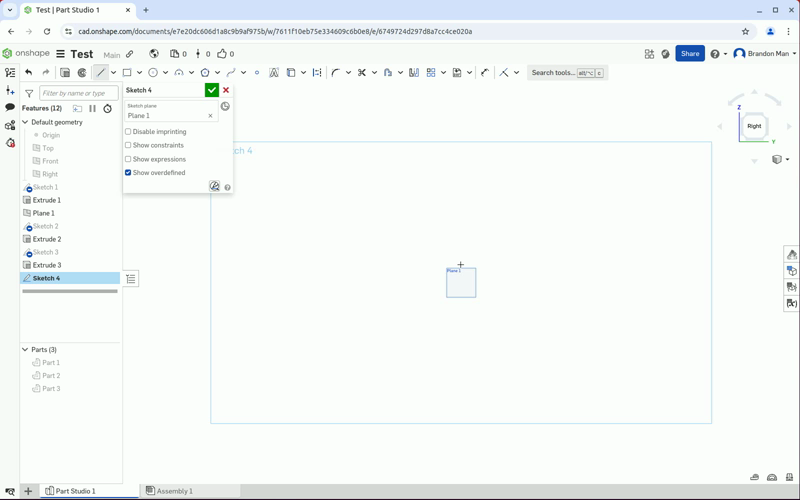
click(460, 264)
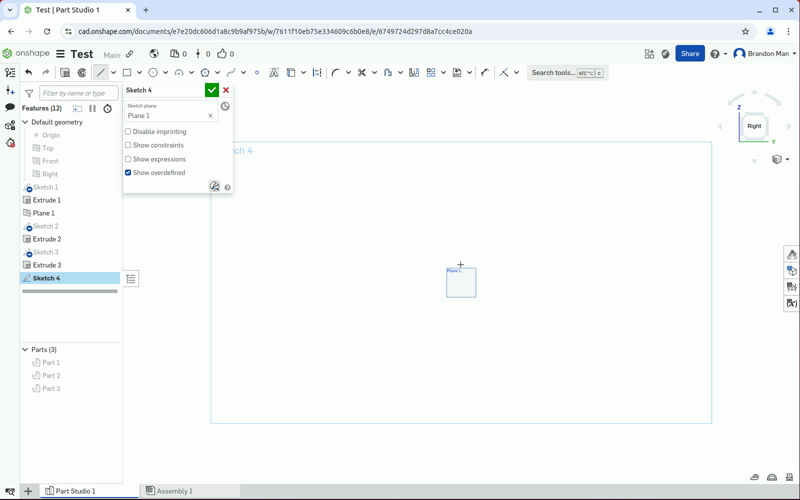
key_up(shift)
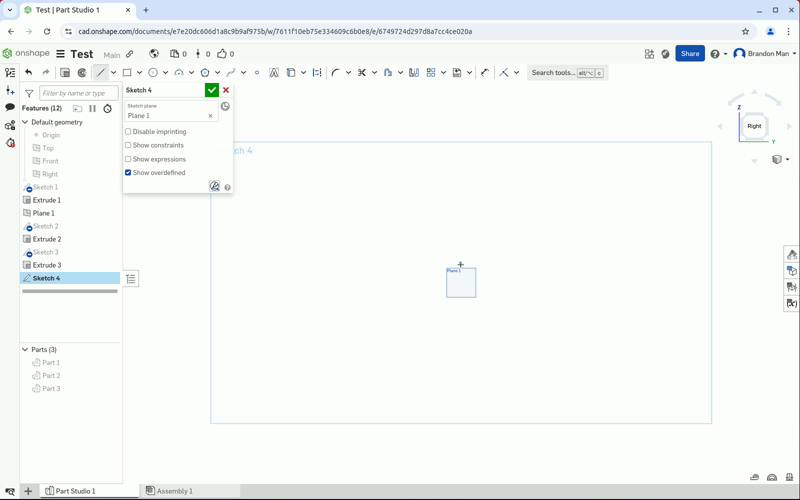
key_down(shift)
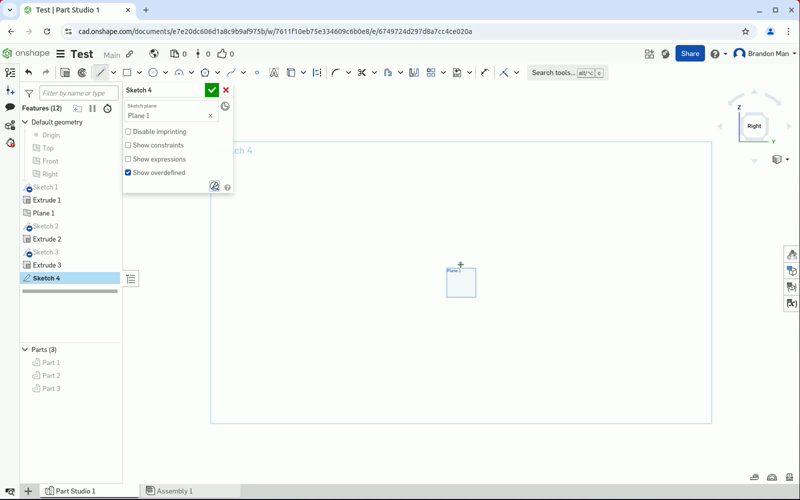
mouse_move(490, 264)
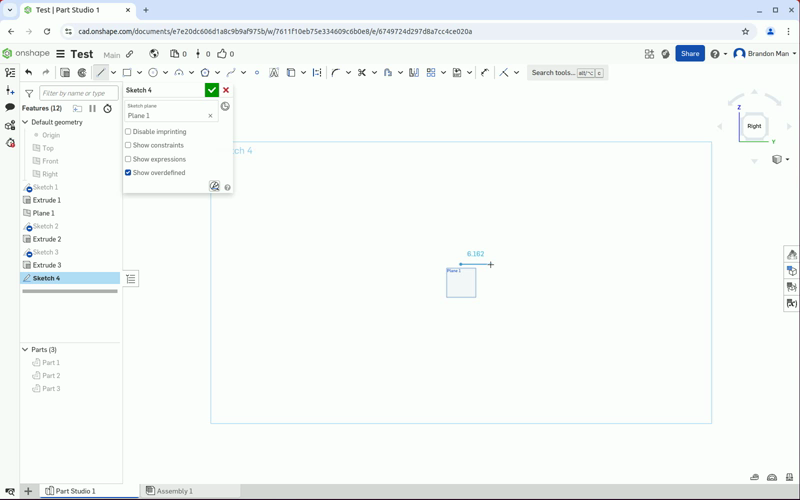
mouse_move(460, 255)
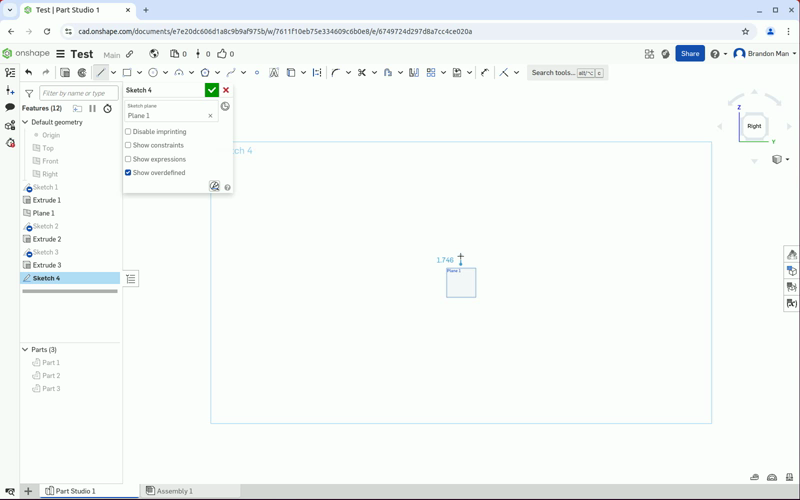
click(460, 255)
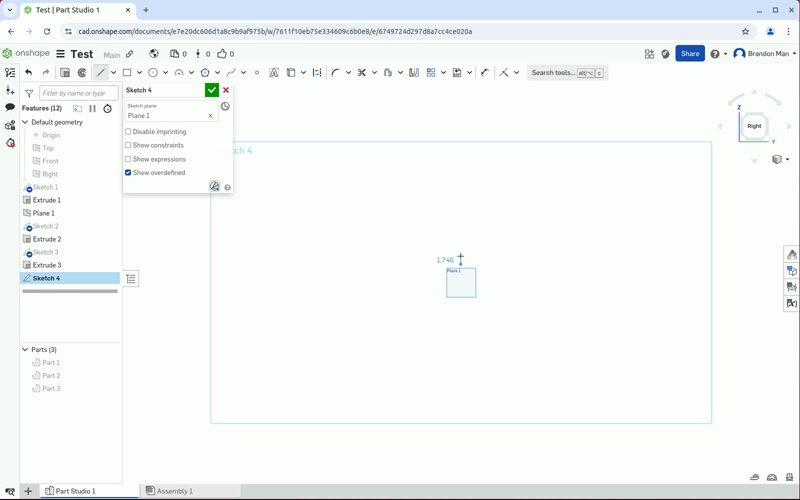
key_up(shift)
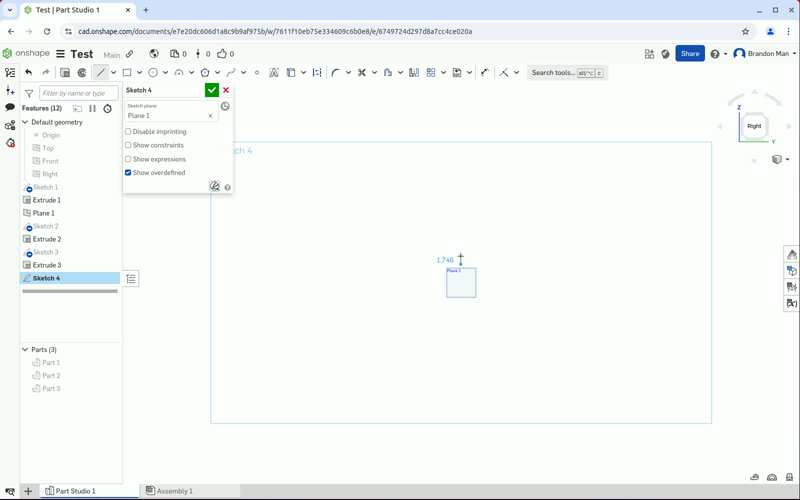
key_down(shift)
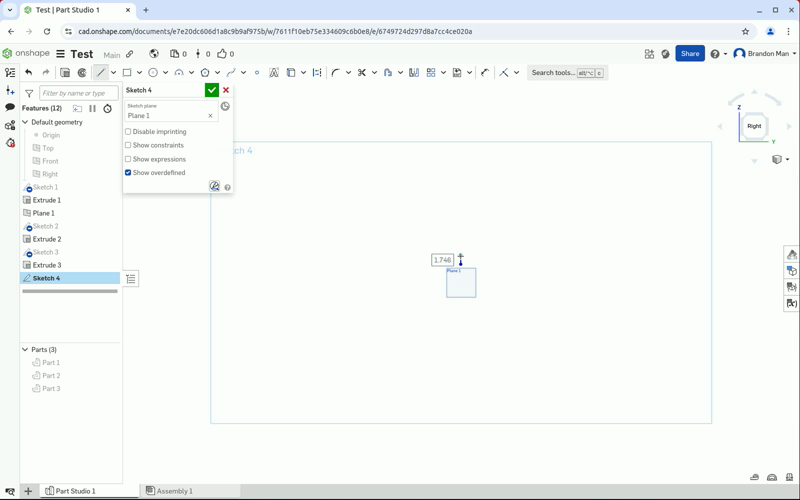
mouse_move(490, 255)
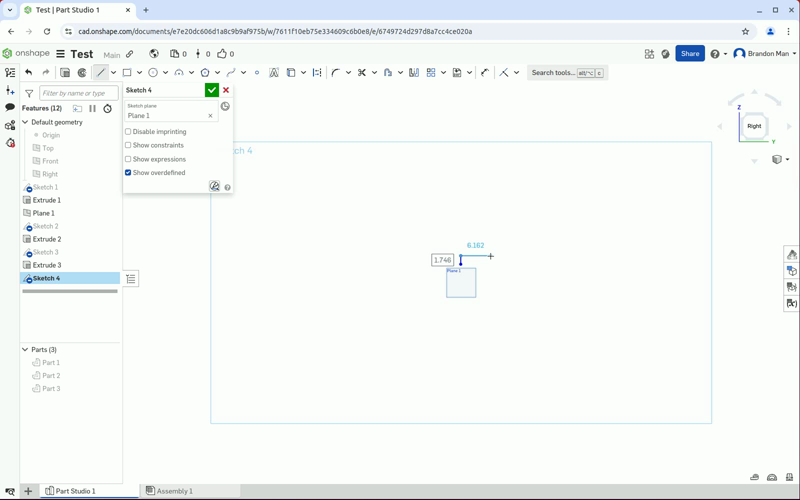
mouse_move(468, 255)
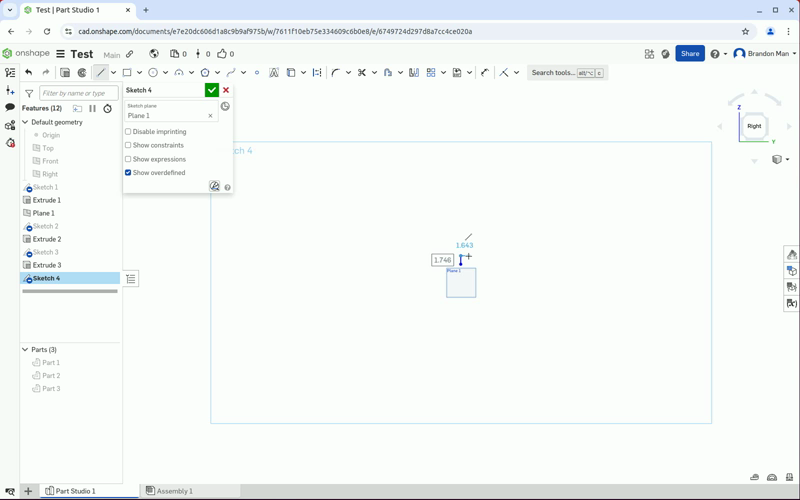
click(468, 255)
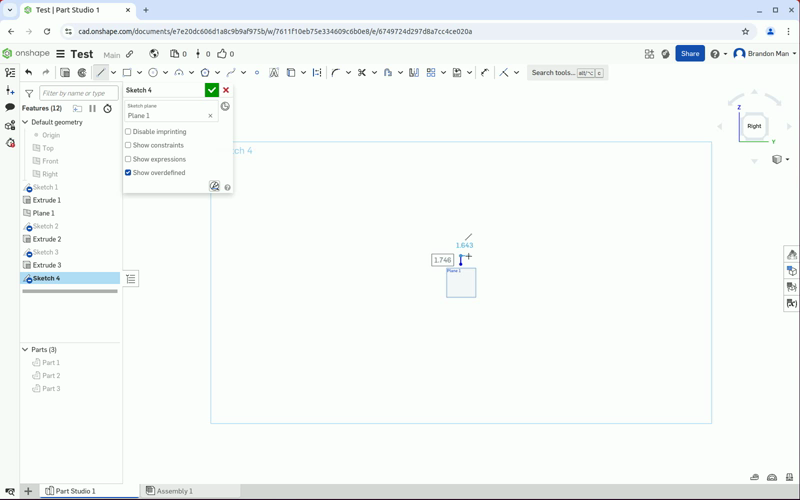
key_up(shift)
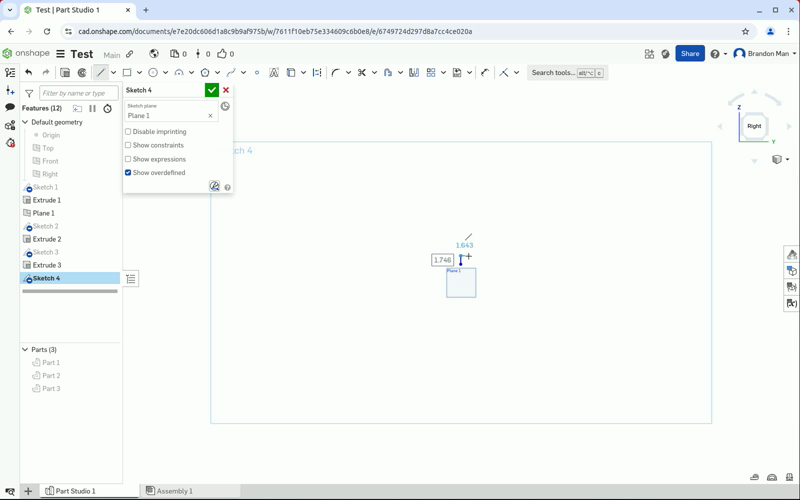
key(esc)
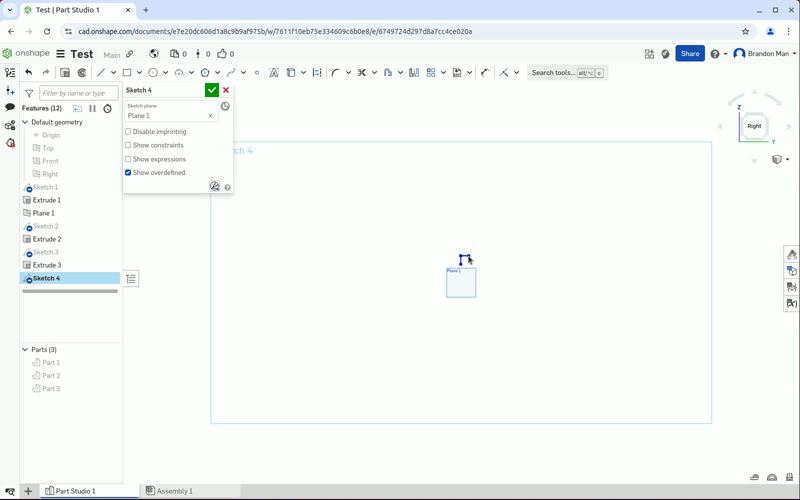
key(a)
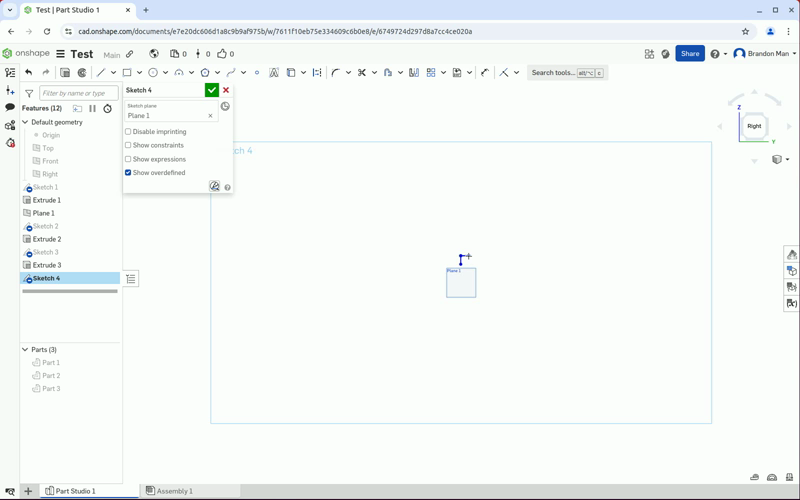
mouse_move(468, 255)
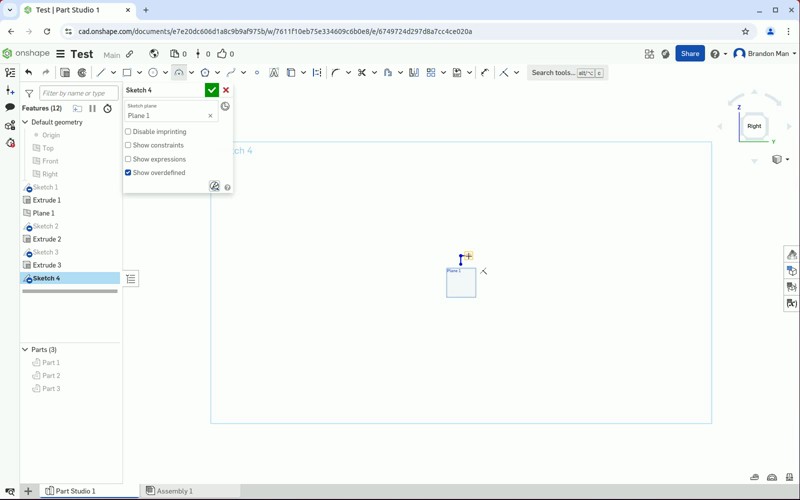
click(468, 255)
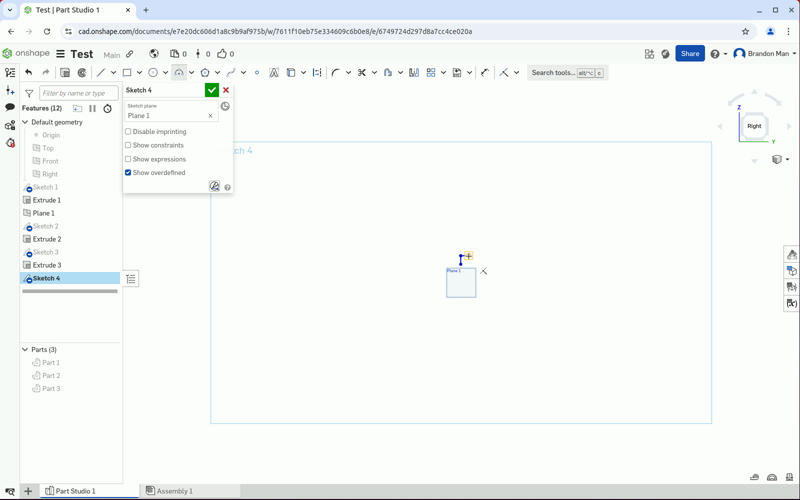
mouse_move(460, 264)
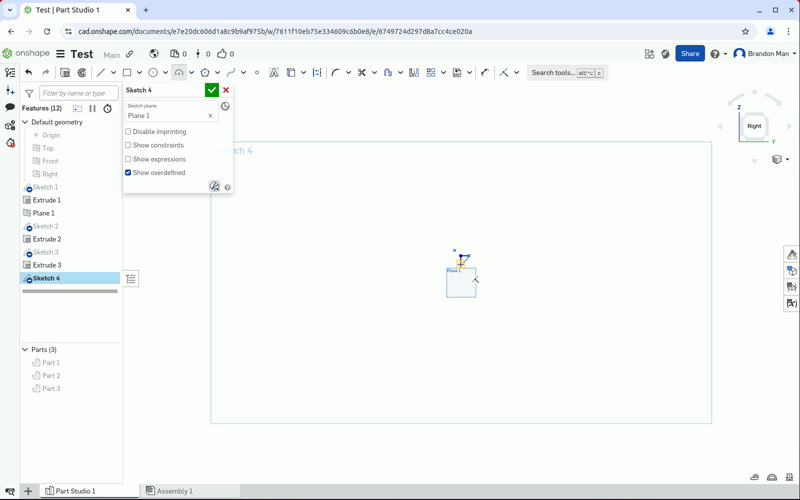
click(460, 264)
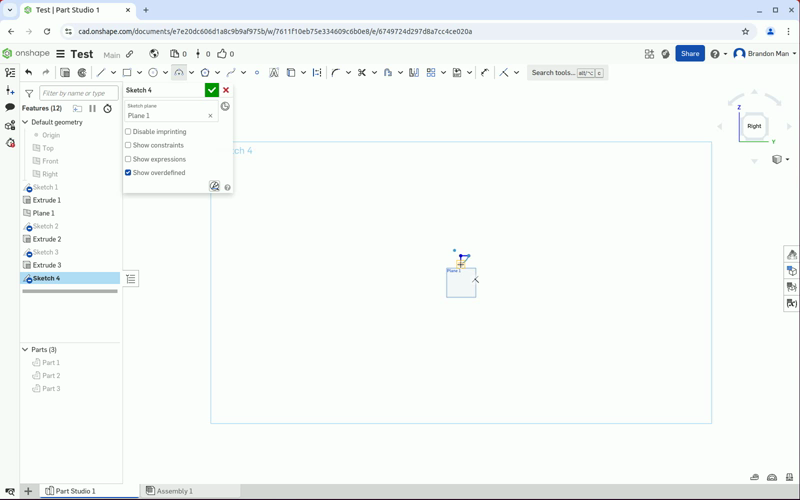
key_down(shift)
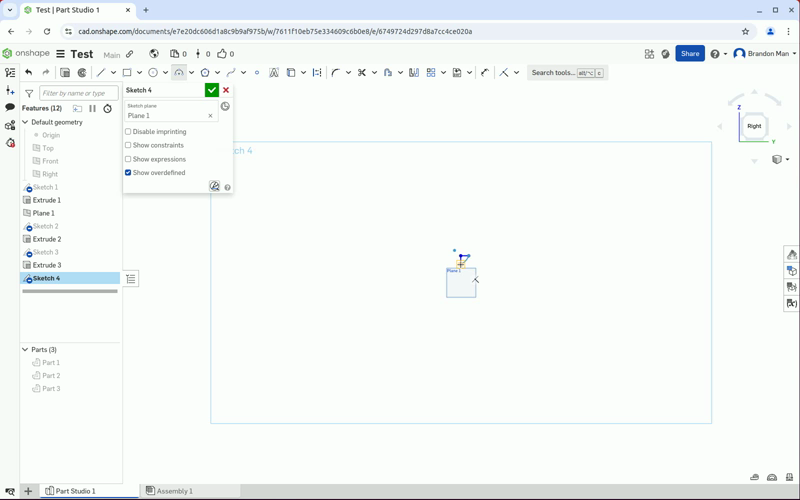
mouse_move(455, 250)
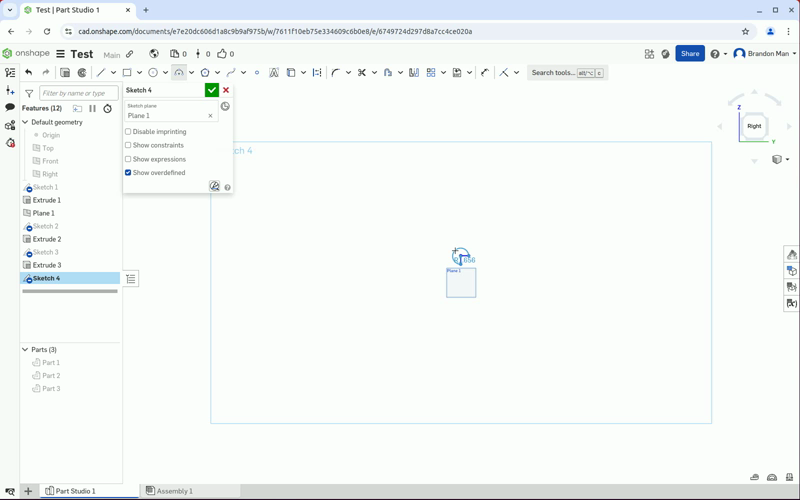
click(455, 250)
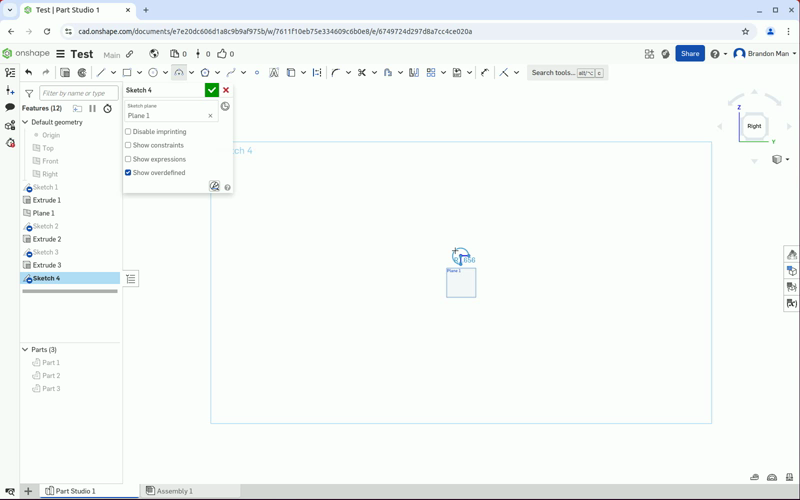
key_up(shift)
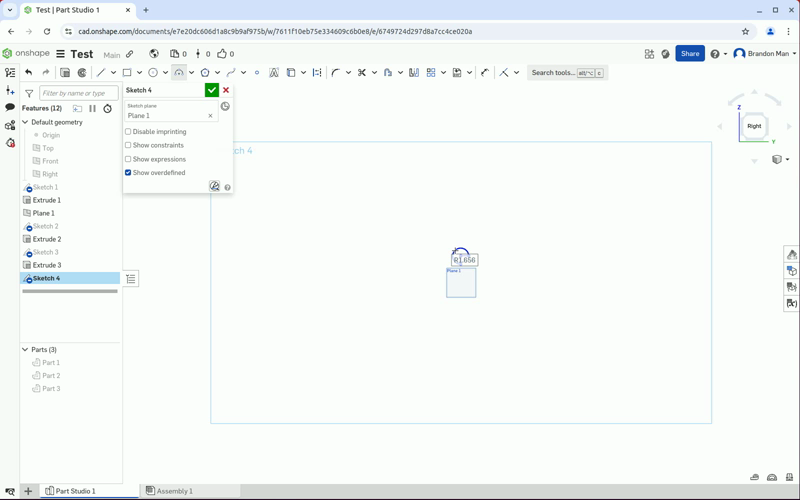
key(esc)
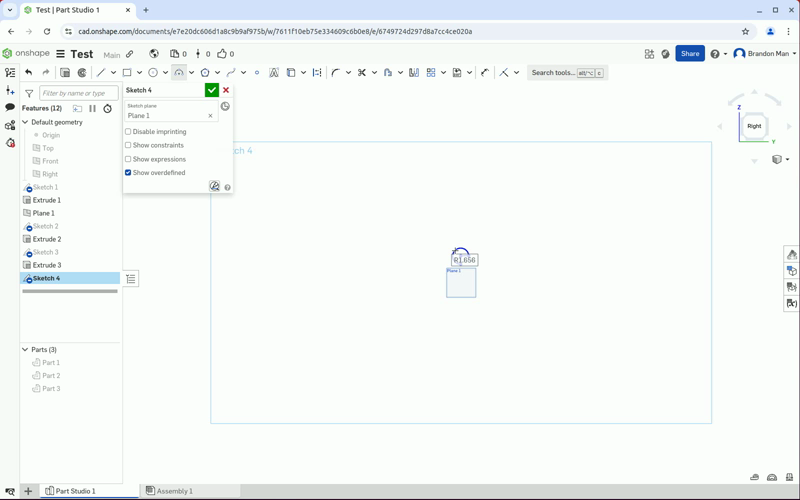
mouse_move(455, 259)
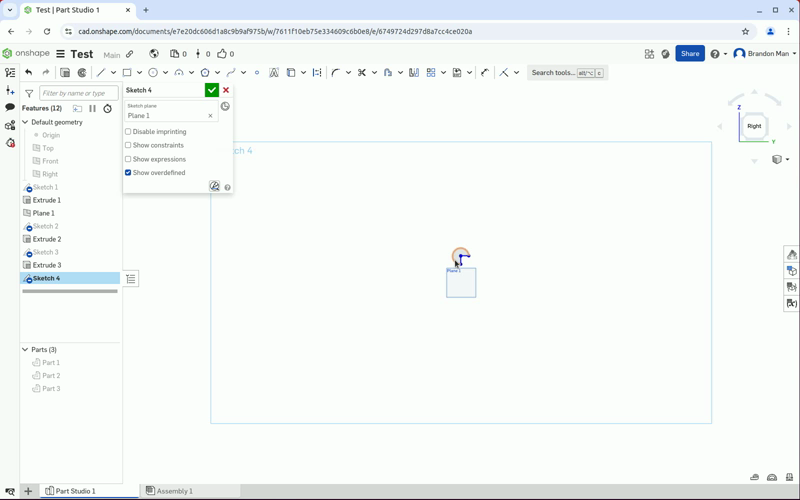
scroll(6)
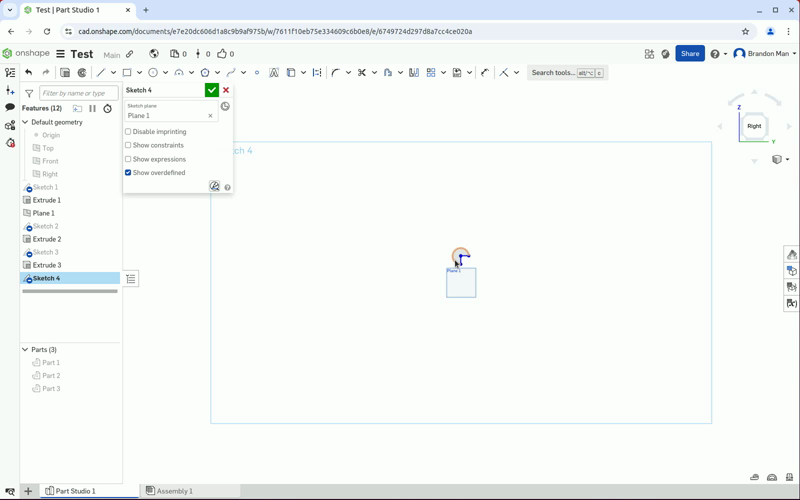
scroll(6)
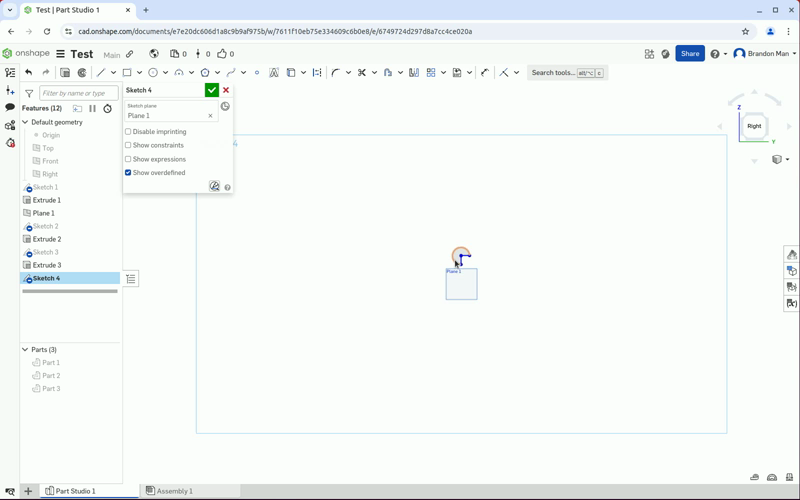
scroll(6)
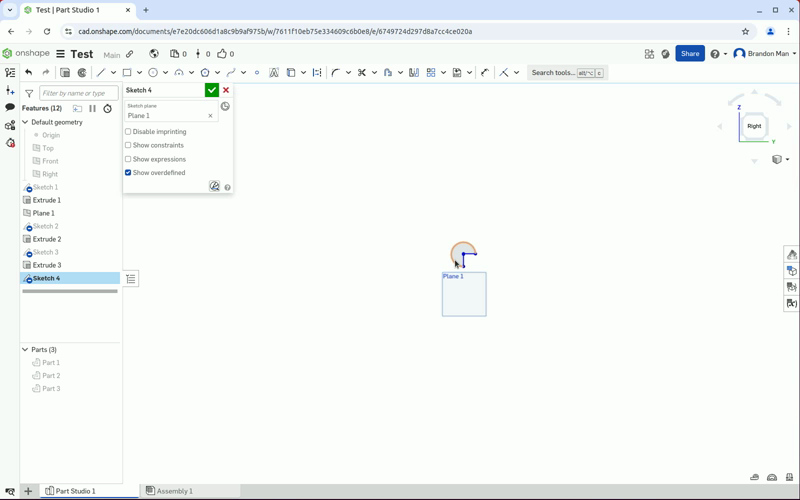
scroll(6)
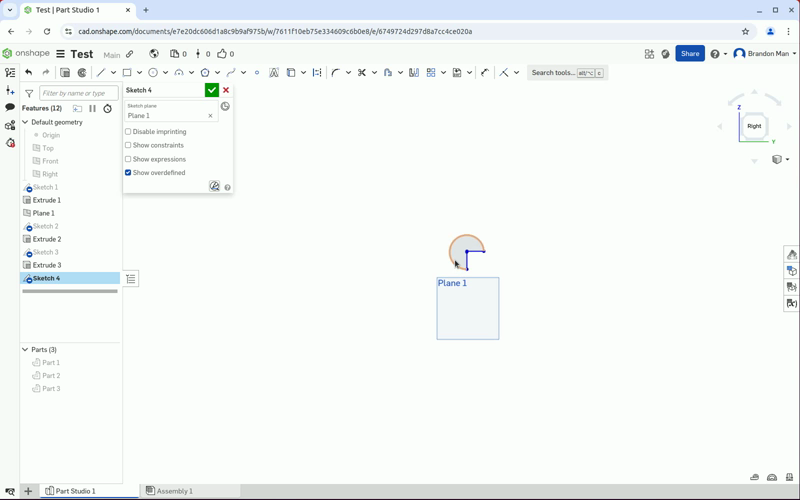
scroll(6)
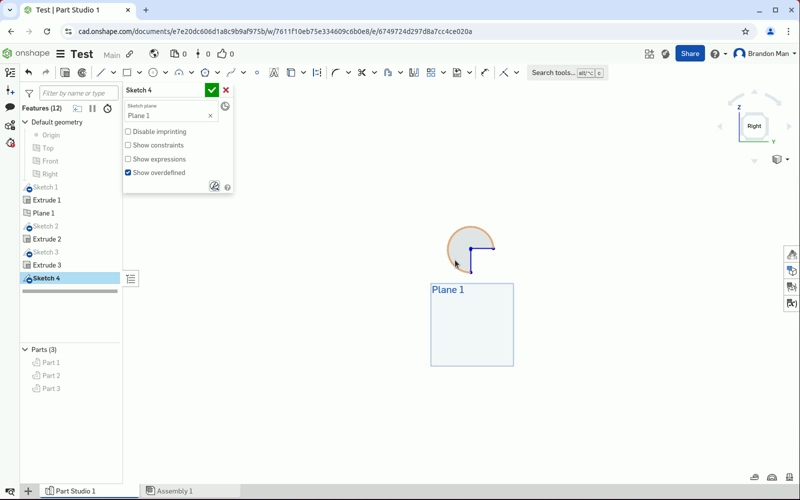
scroll(6)
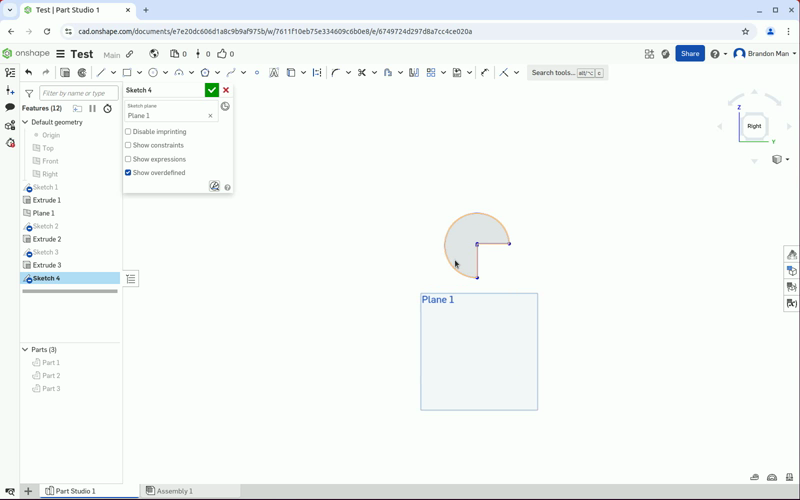
scroll(6)
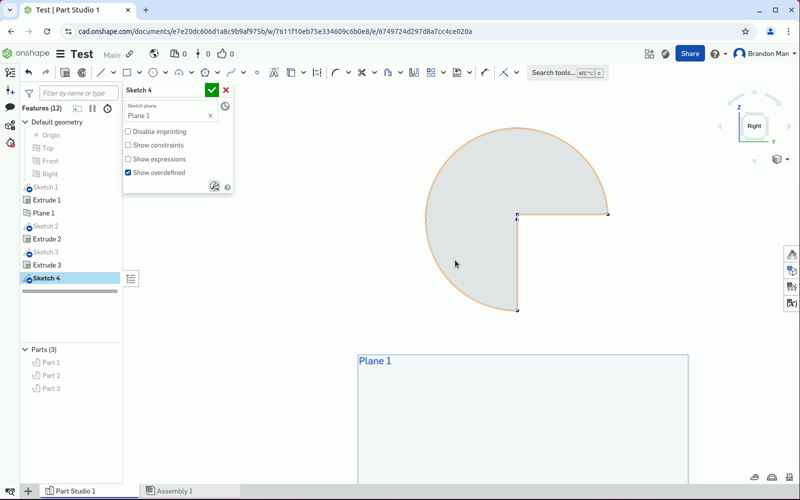
click(455, 259)
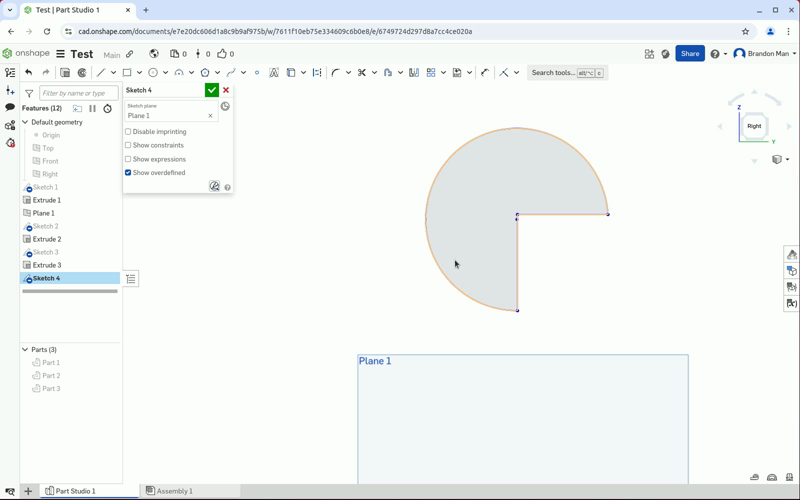
scroll(-6)
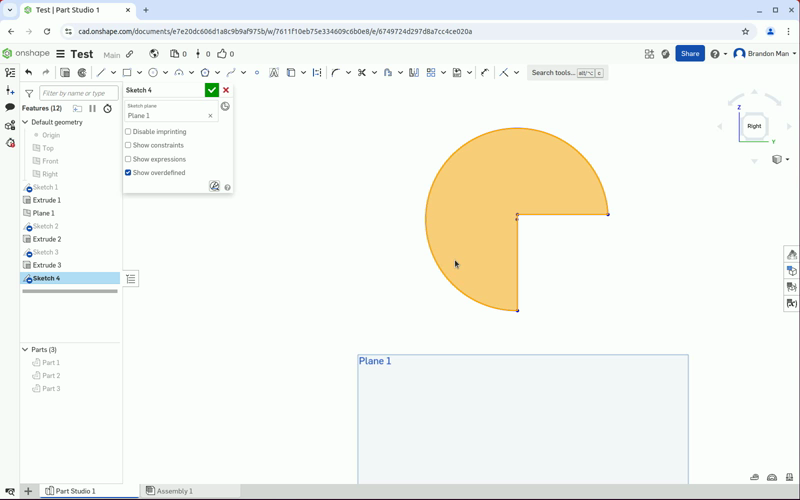
scroll(-6)
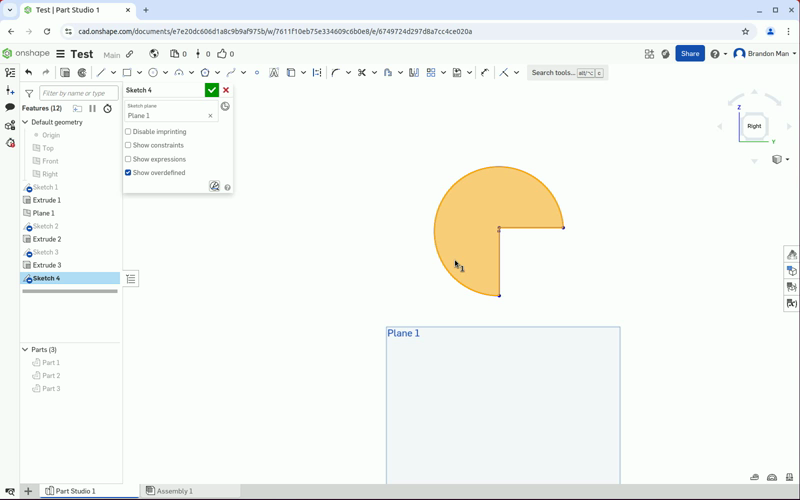
scroll(-6)
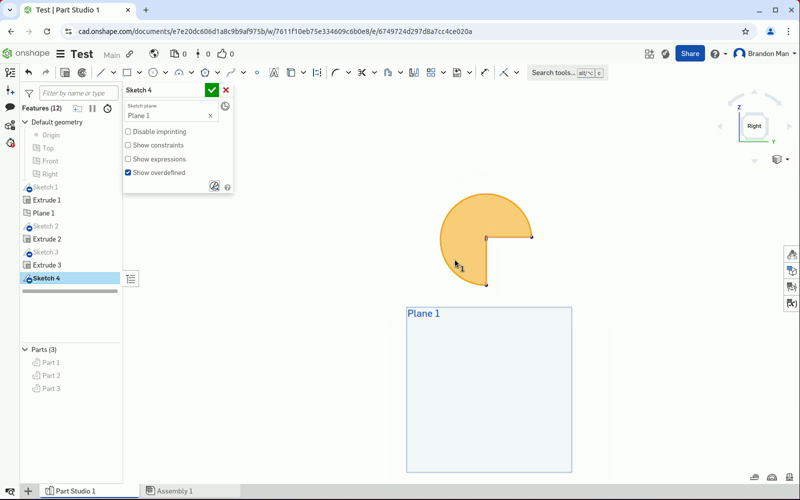
scroll(-6)
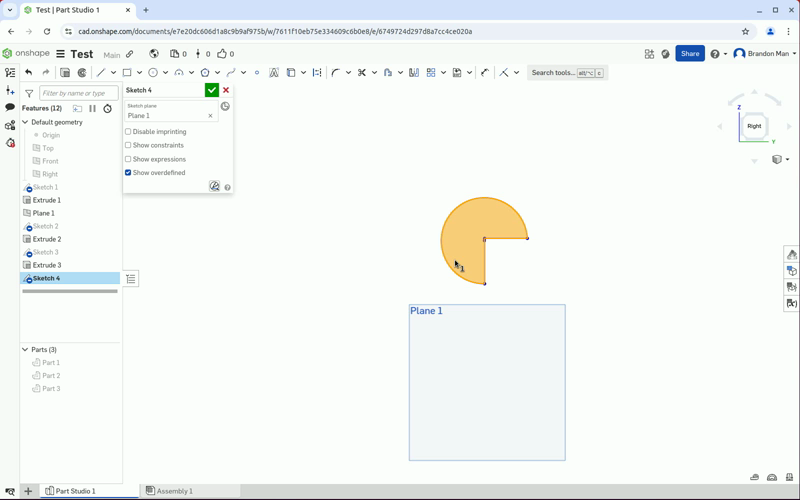
scroll(-6)
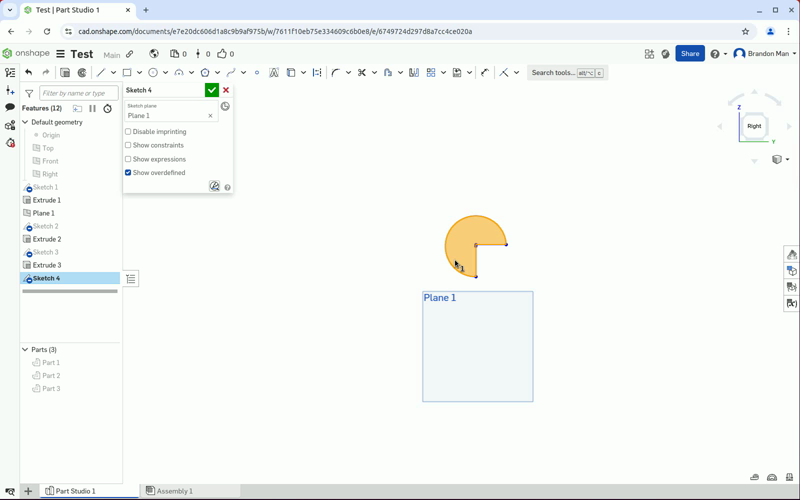
scroll(-6)
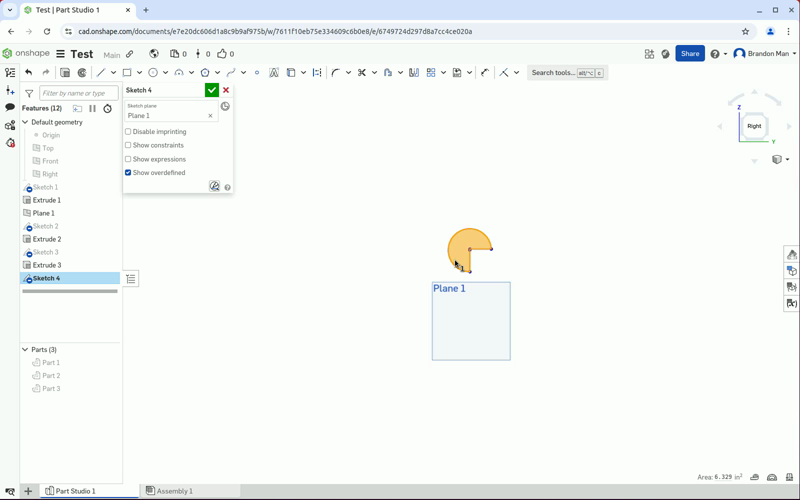
scroll(-6)
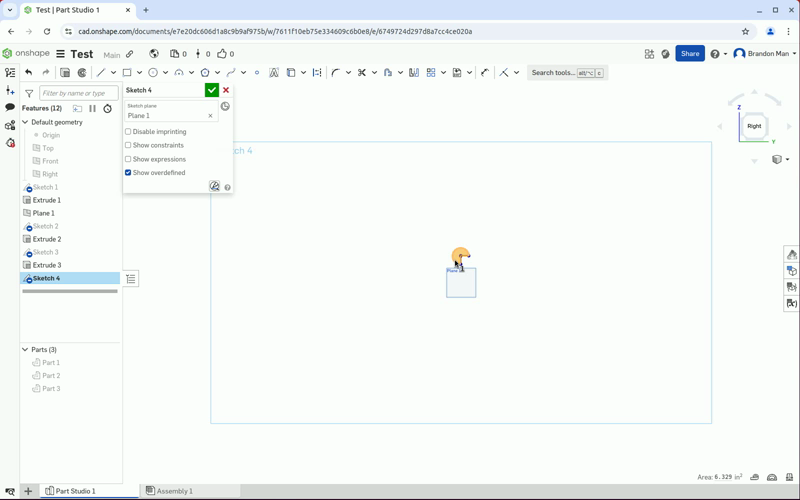
mouse_move(73, 352)
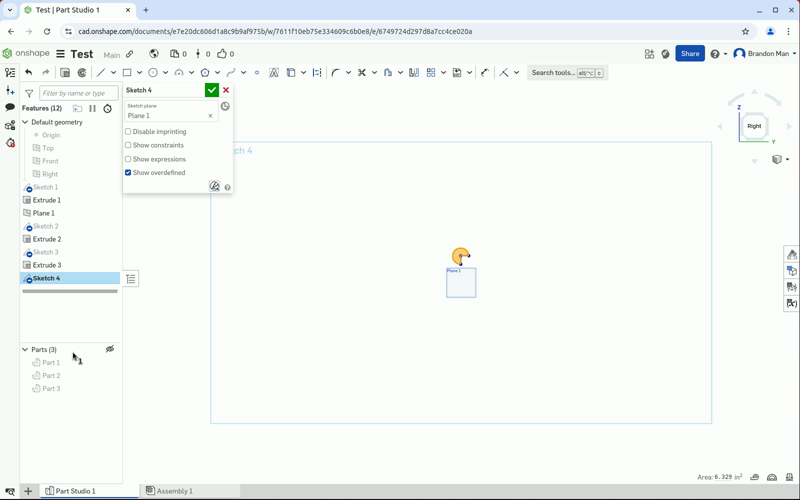
key(shift+y)
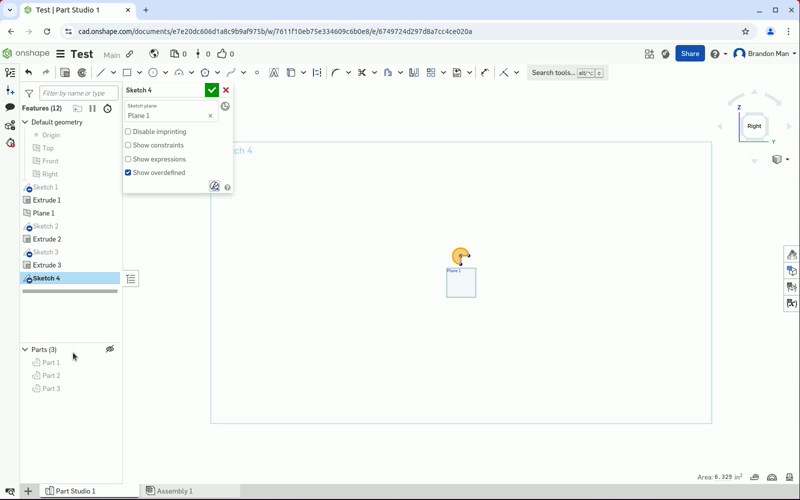
key(shift+e)
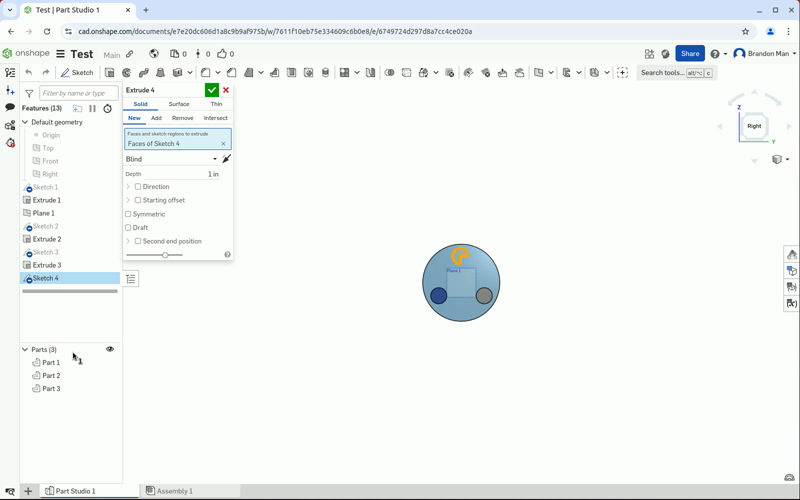
mouse_move(143, 106)
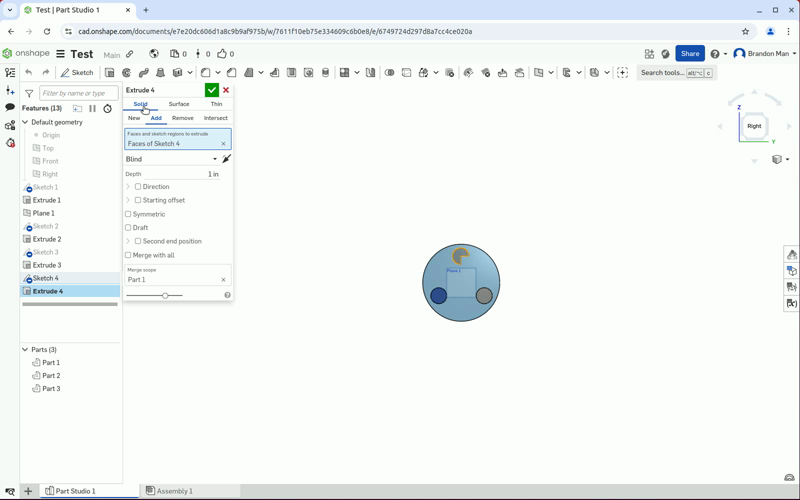
click(143, 106)
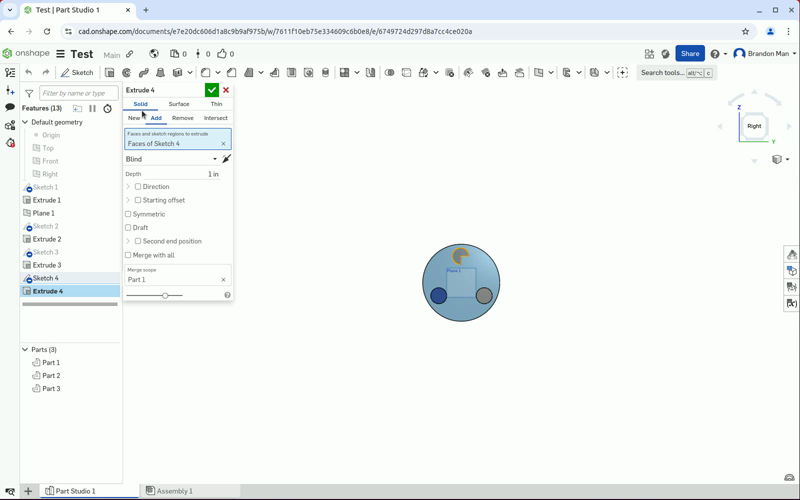
mouse_move(137, 120)
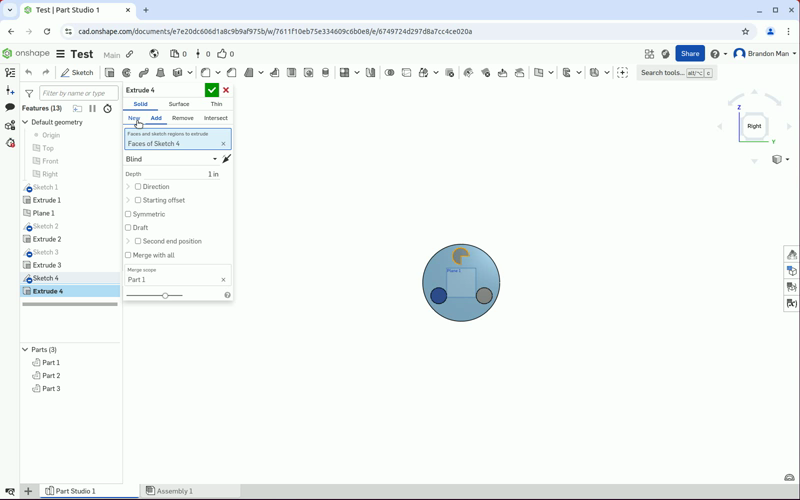
click(137, 120)
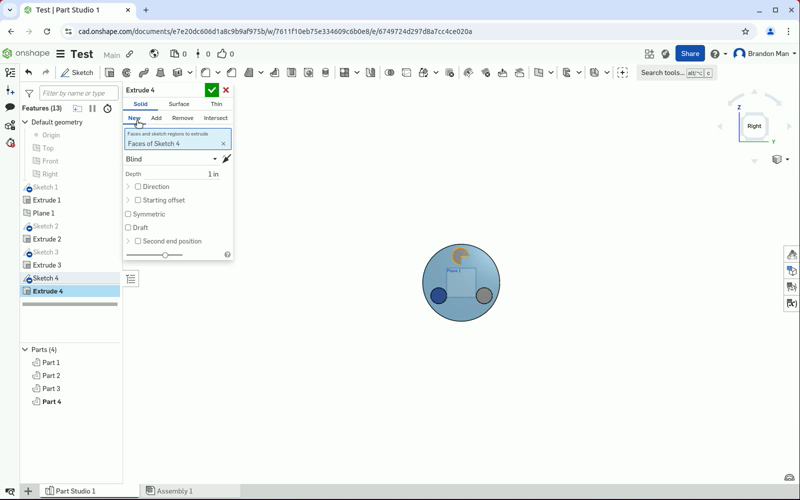
key(tab, 4)
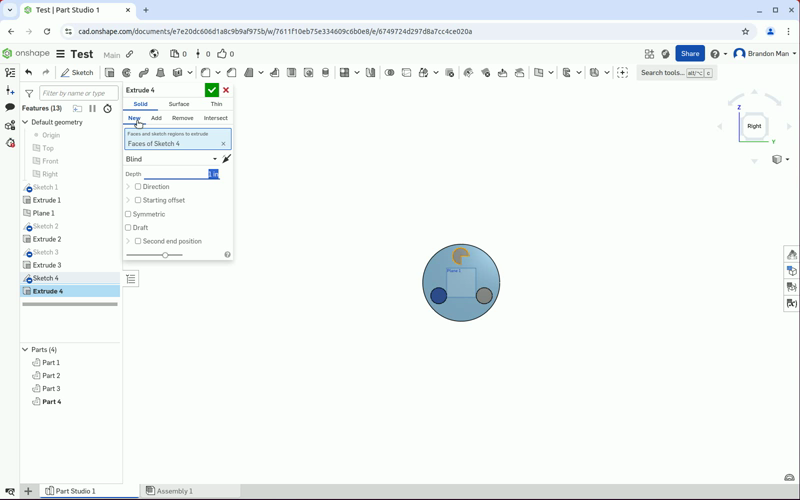
text(11.554)
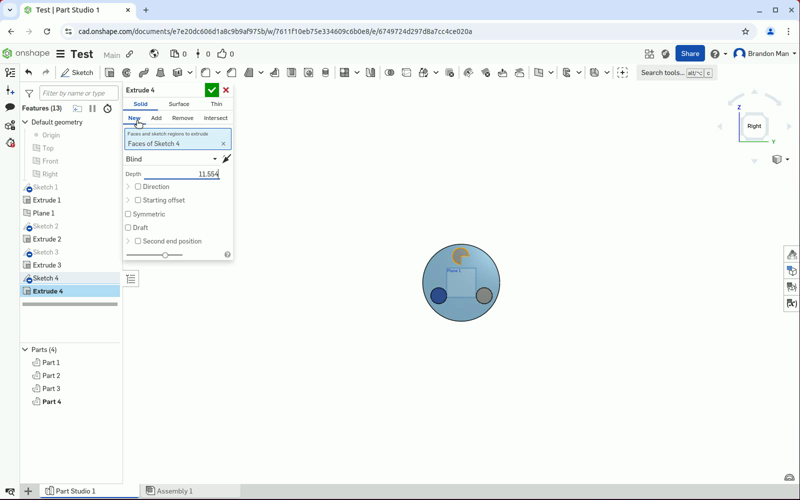
key(enter)
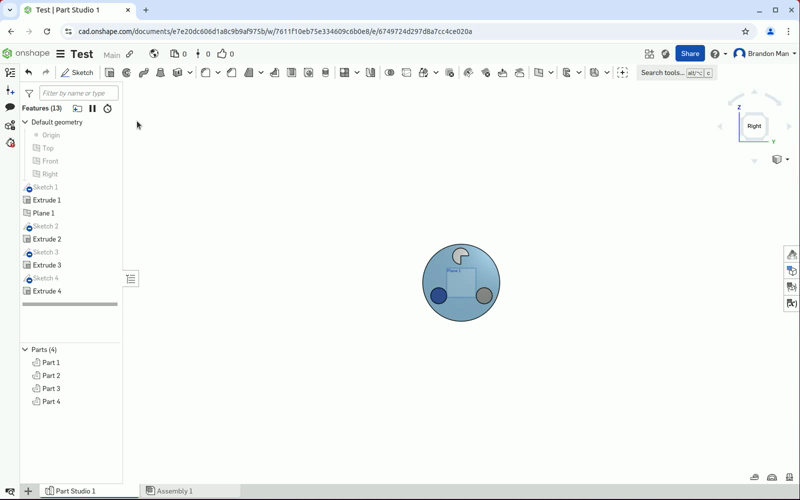
key(shift+h)
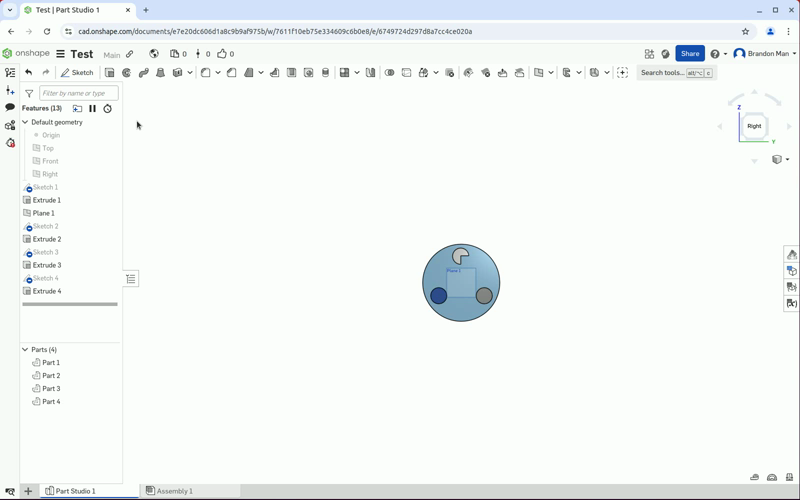
key(shift+h)
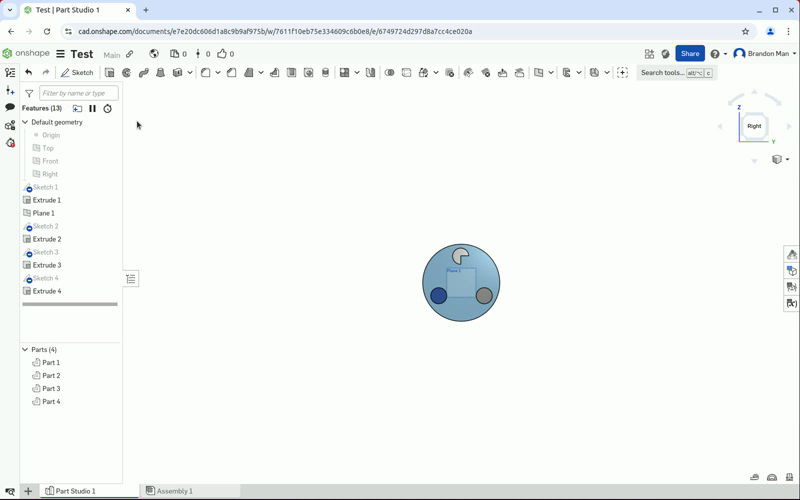
mouse_move(73, 189)
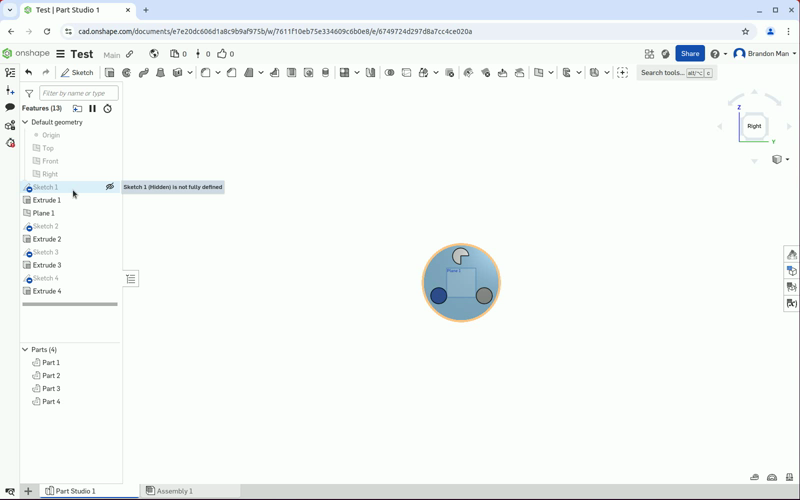
click(73, 189)
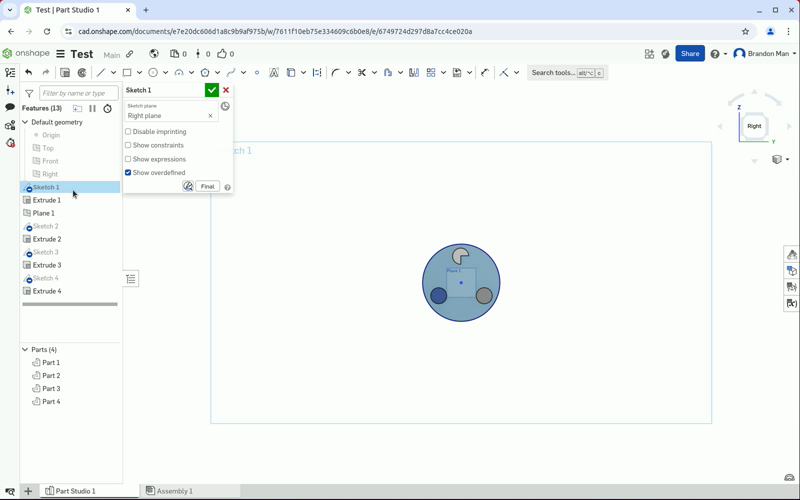
mouse_move(229, 92)
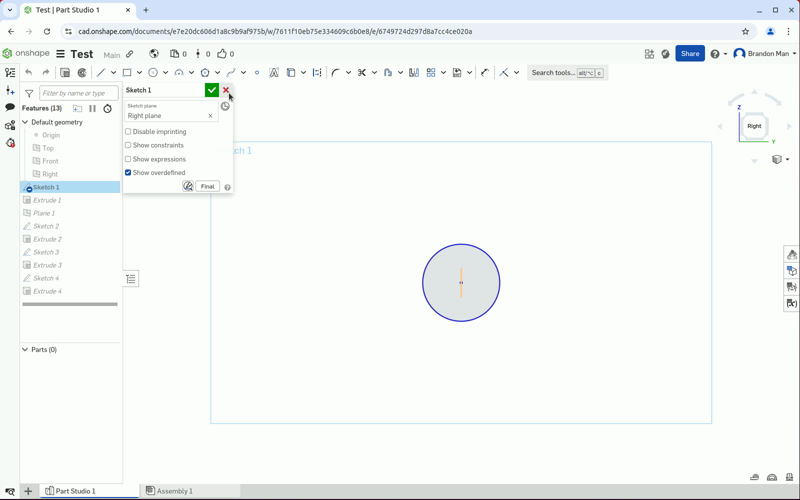
click(229, 92)
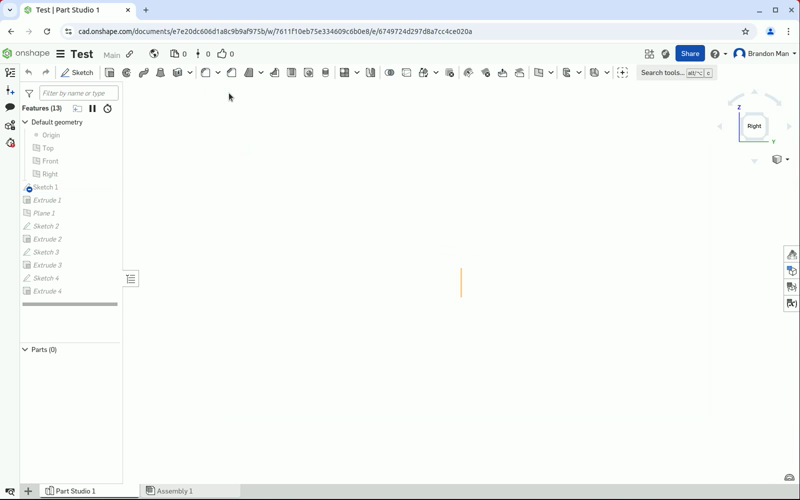
key(shift+s)
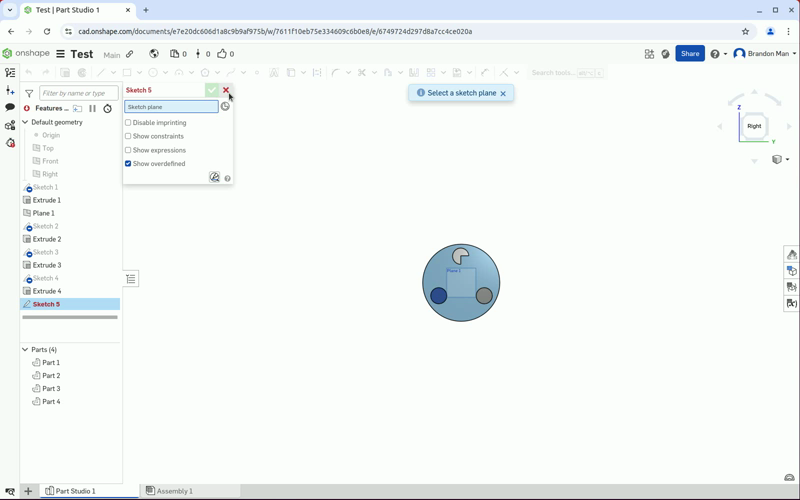
mouse_move(73, 215)
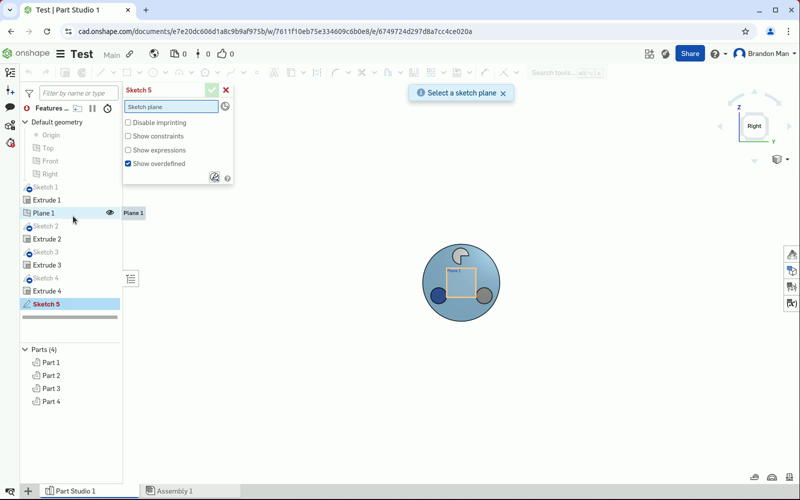
click(73, 215)
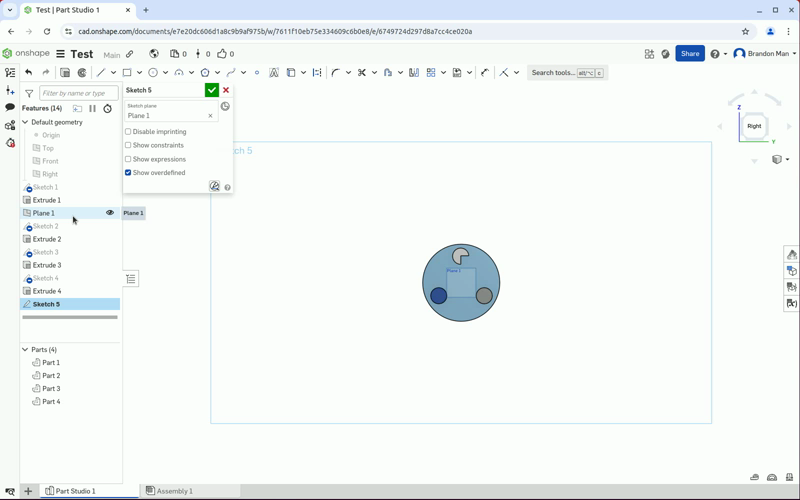
mouse_move(73, 352)
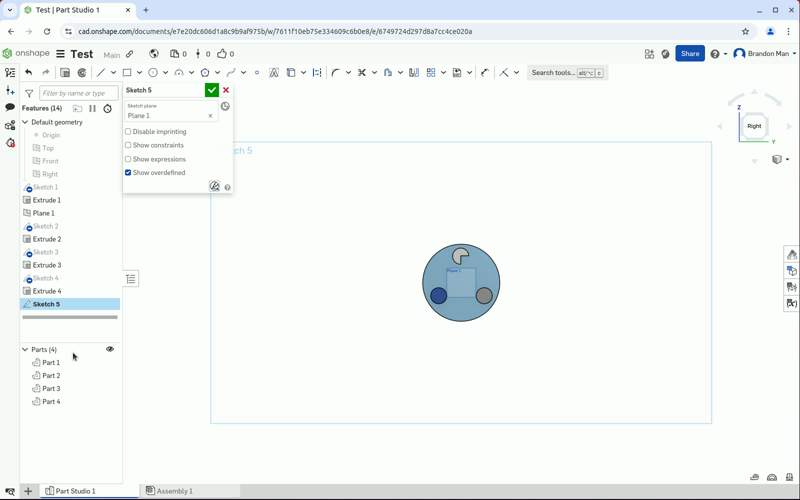
key(y)
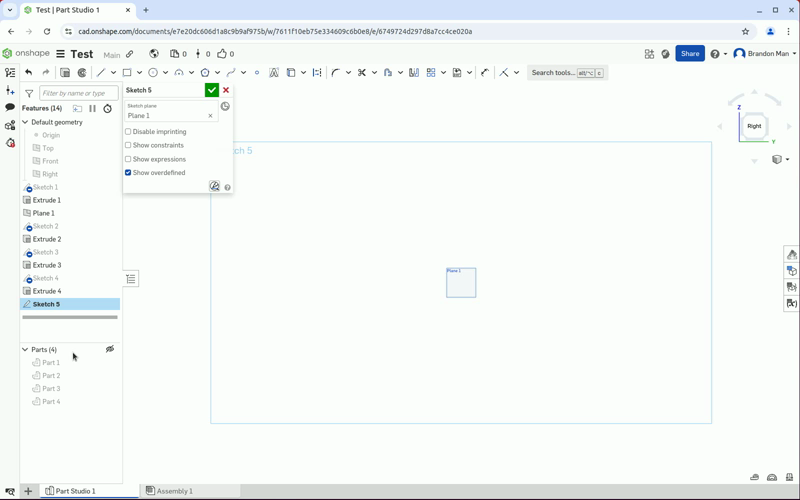
key(a)
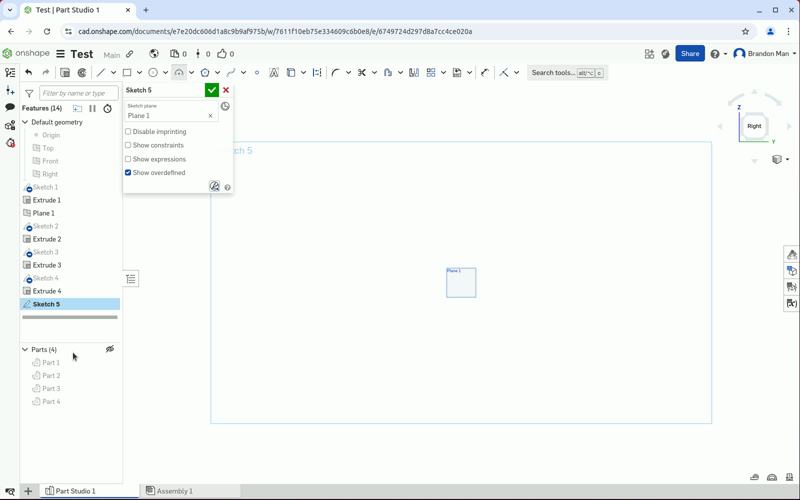
key_down(shift)
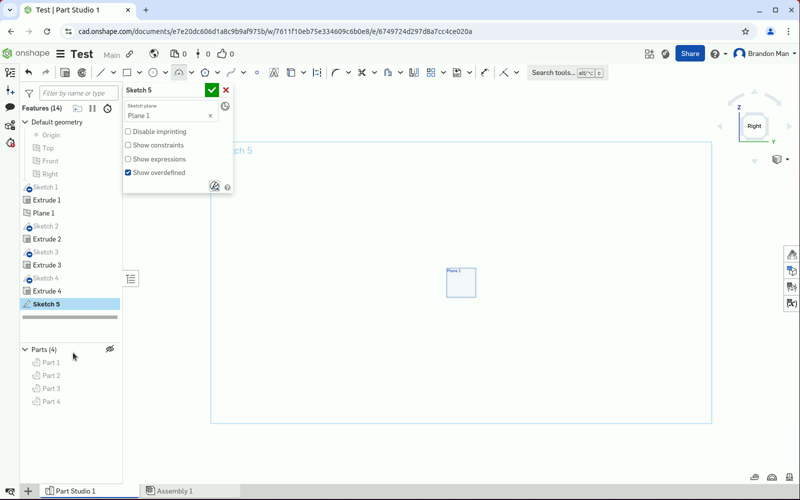
mouse_move(460, 264)
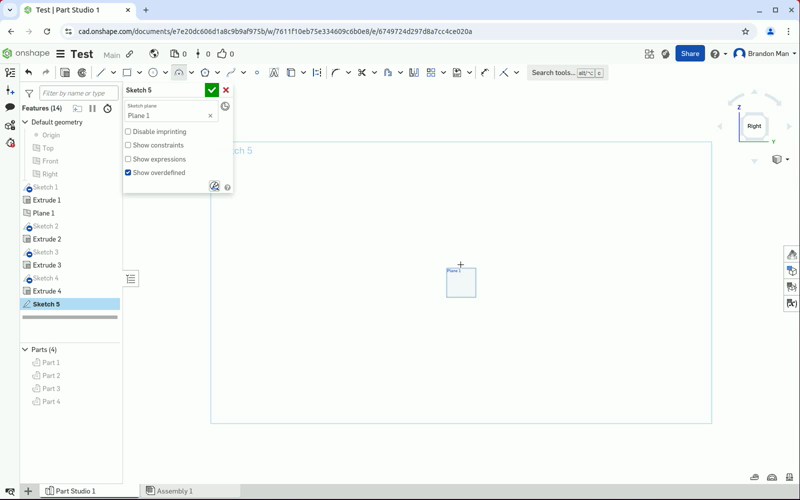
click(460, 264)
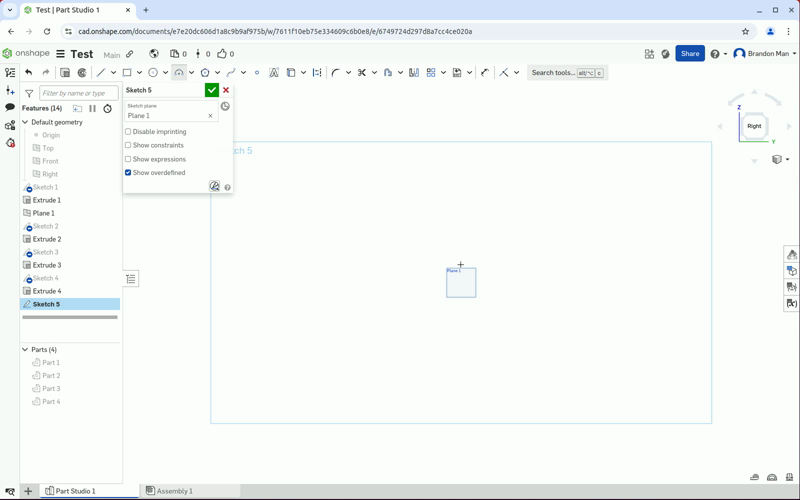
key_up(shift)
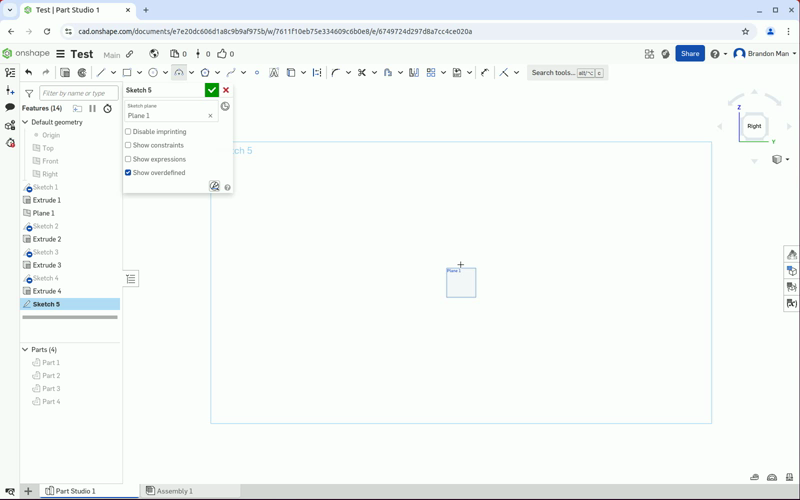
key_down(shift)
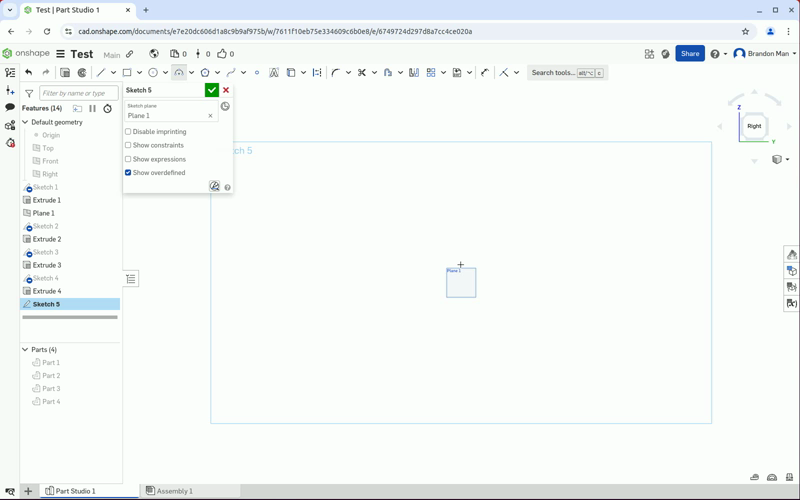
mouse_move(468, 255)
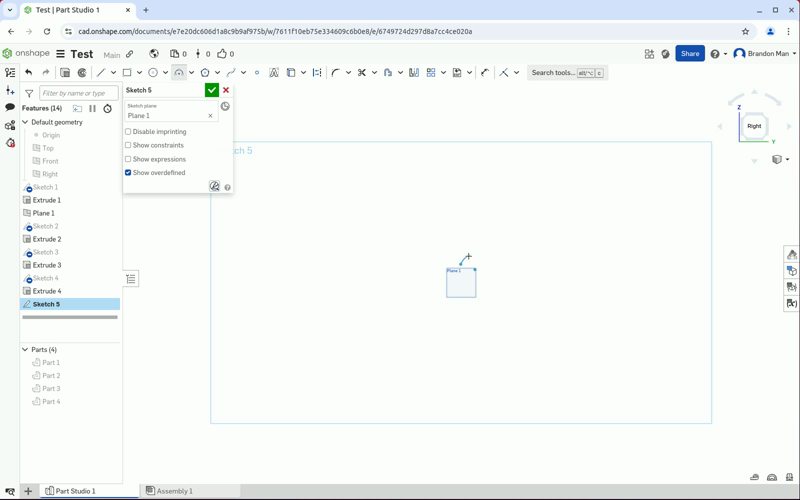
click(468, 255)
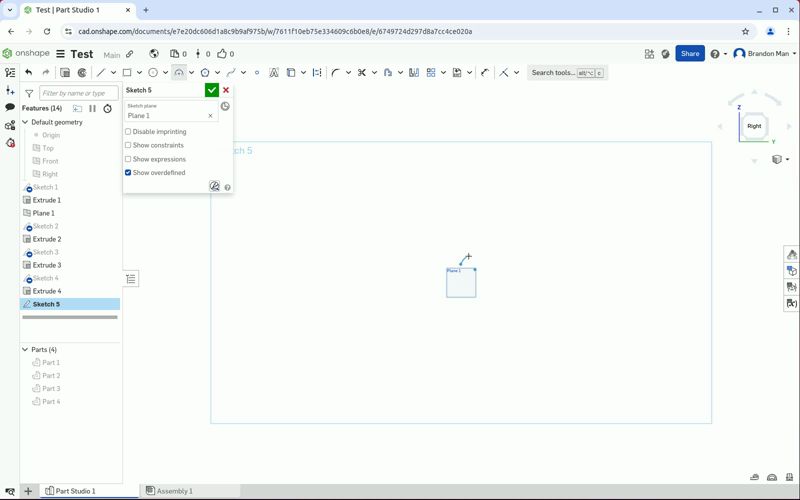
mouse_move(466, 261)
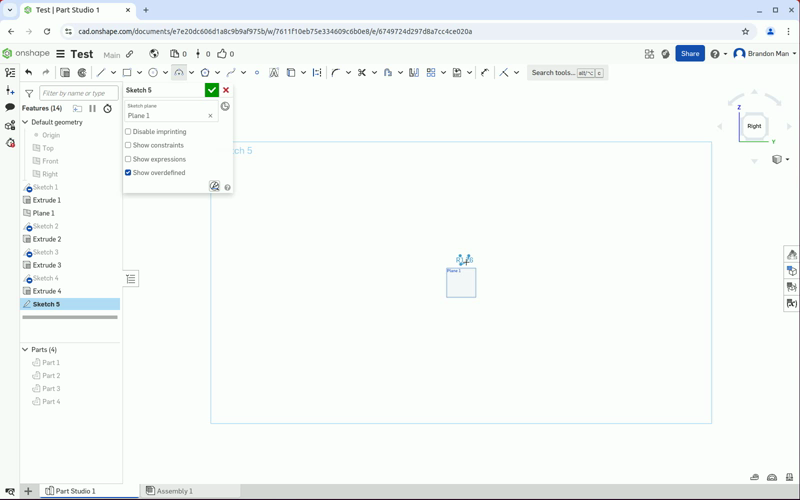
click(466, 261)
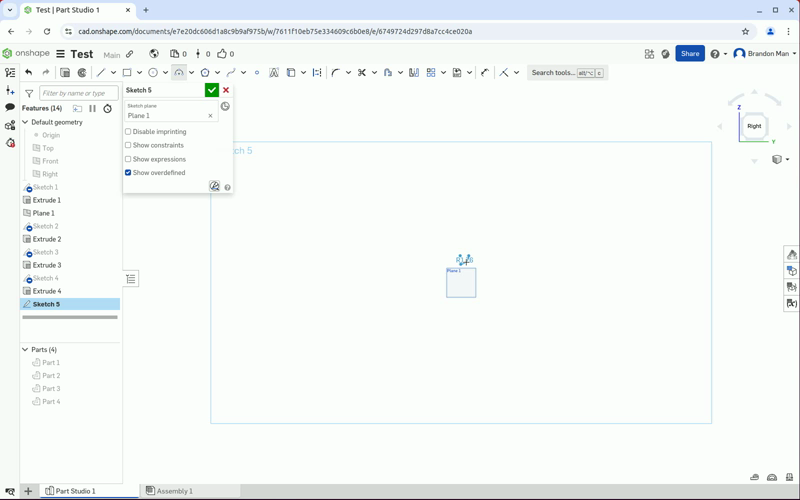
key_up(shift)
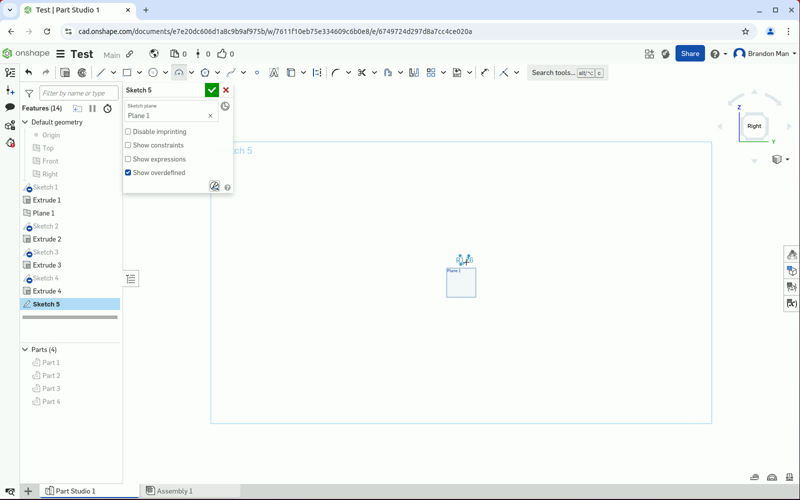
key(esc)
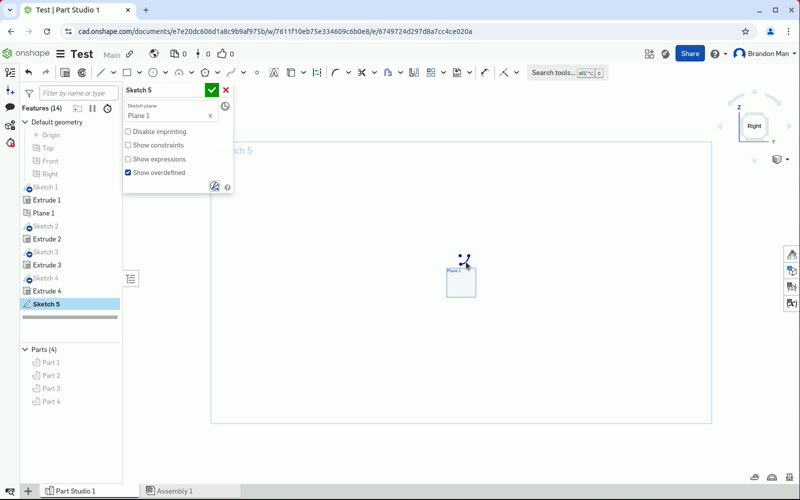
key(l)
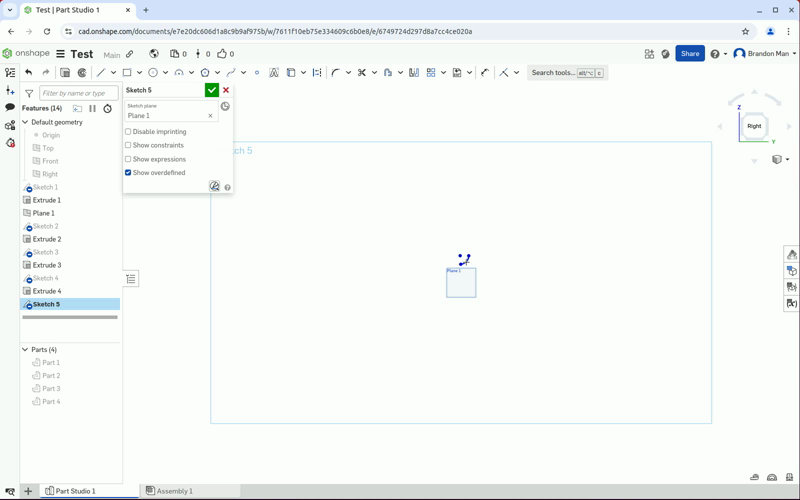
mouse_move(468, 255)
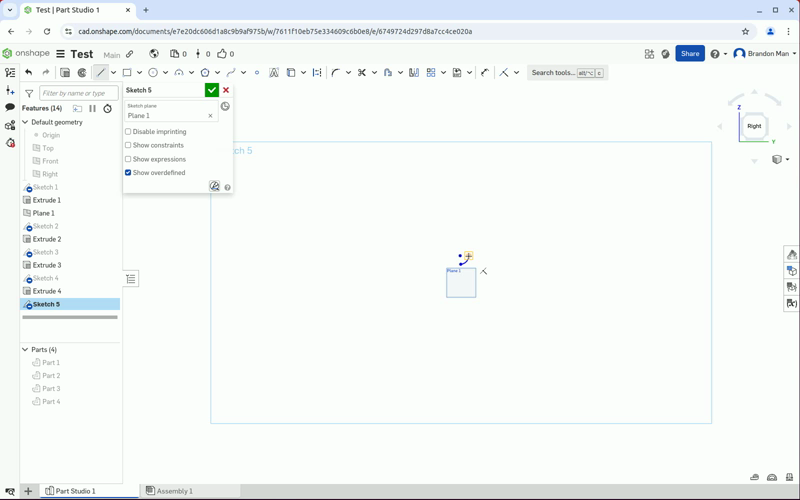
click(468, 255)
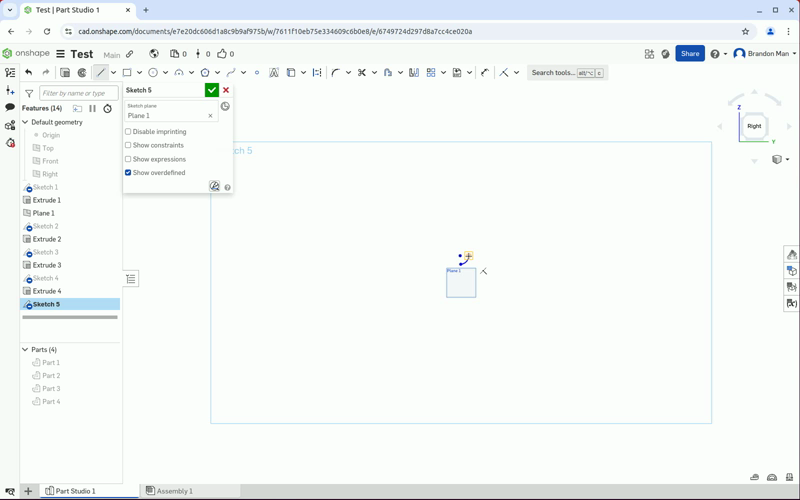
key_down(shift)
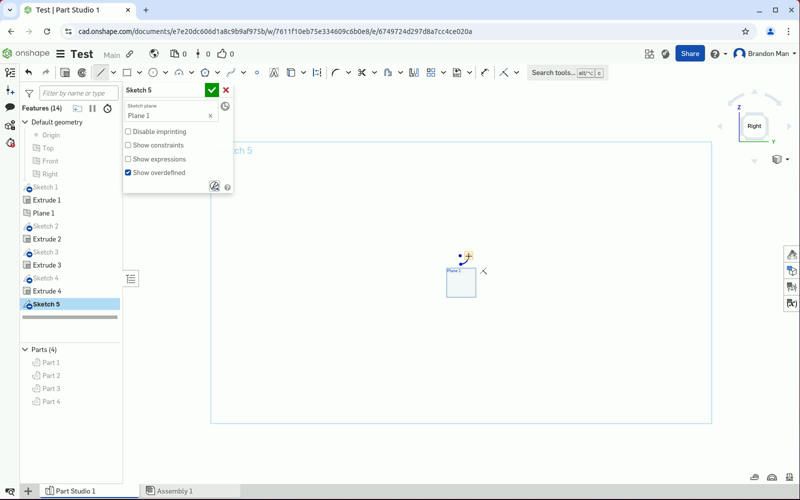
mouse_move(498, 255)
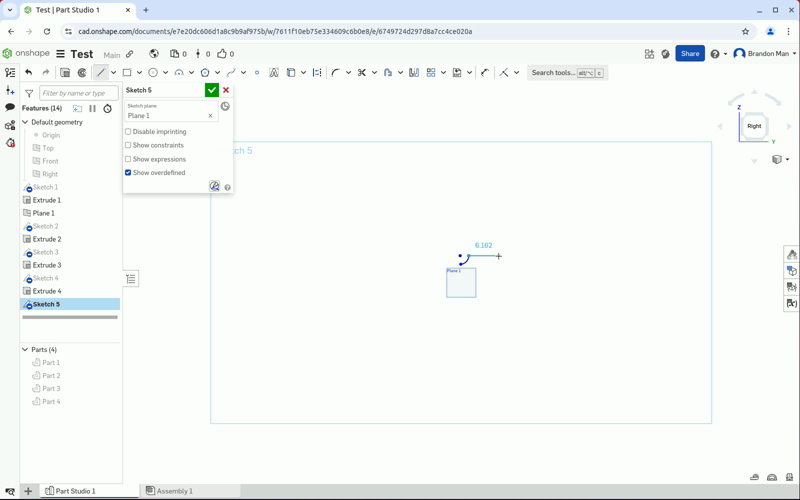
mouse_move(460, 255)
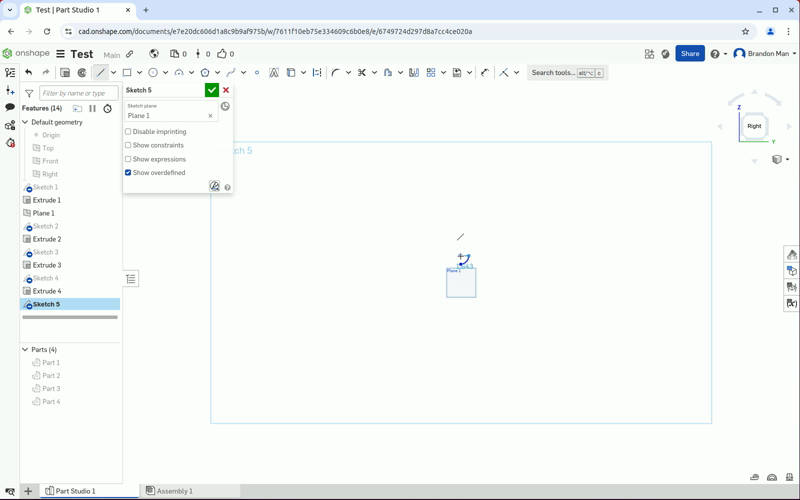
click(460, 255)
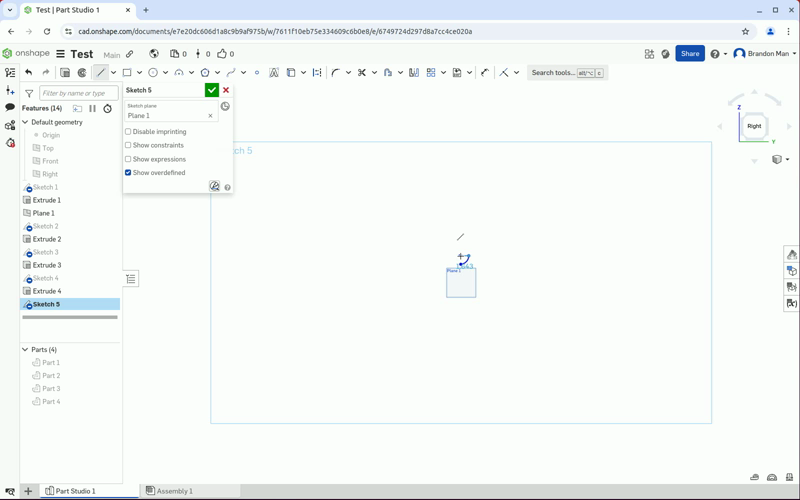
key_up(shift)
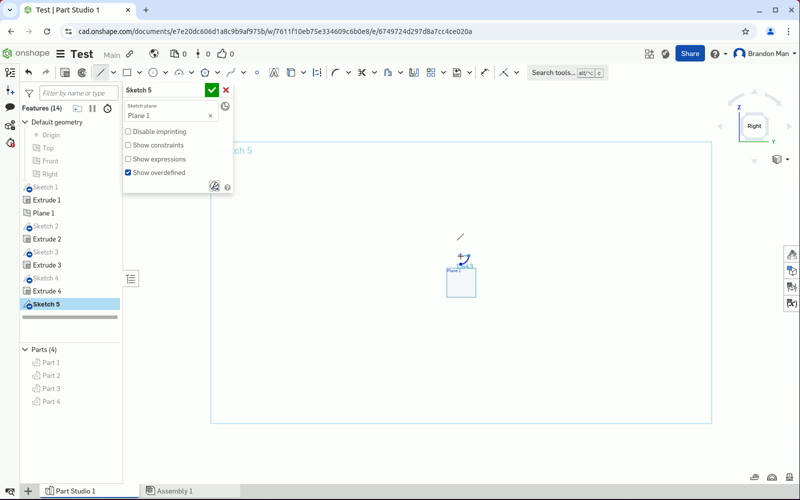
mouse_move(490, 255)
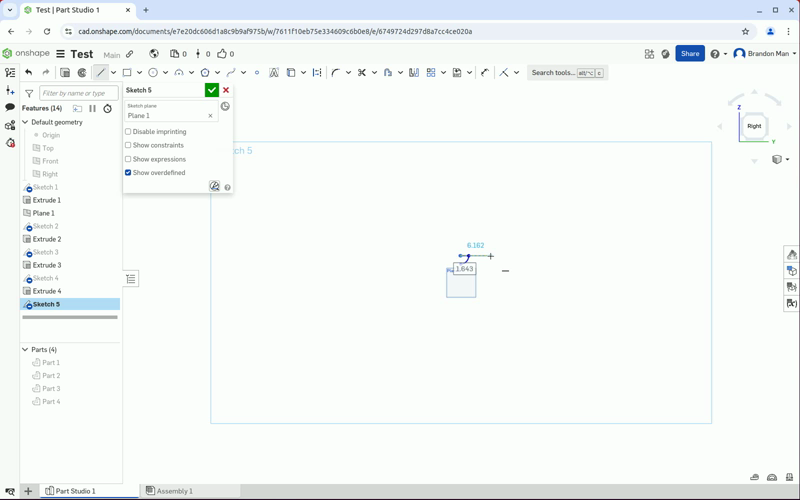
key_down(shift)
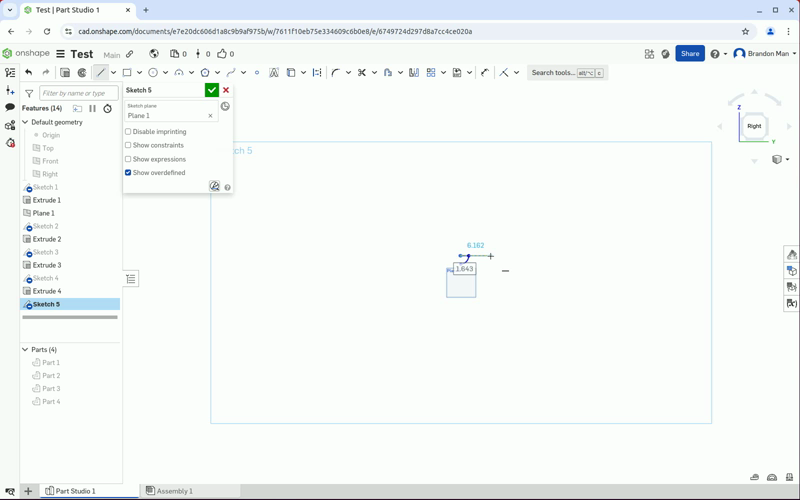
mouse_move(460, 264)
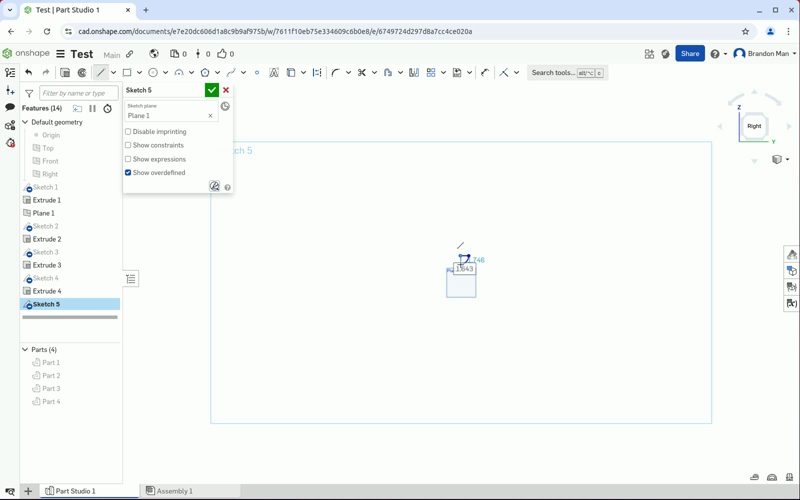
key_up(shift)
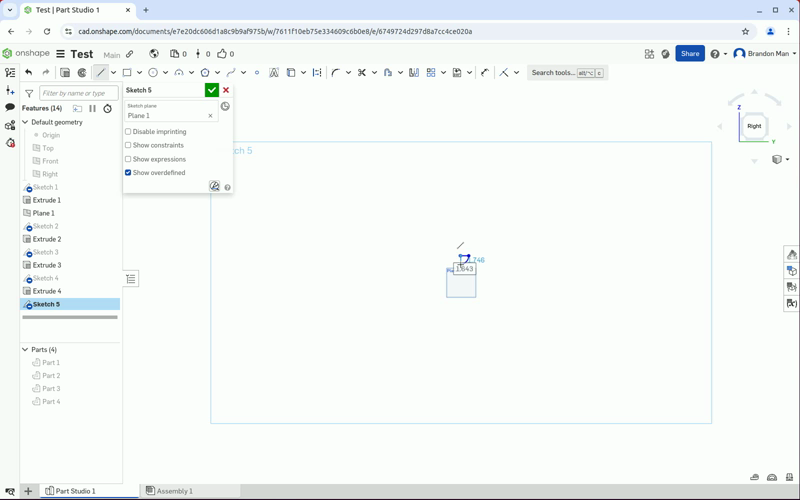
click(460, 264)
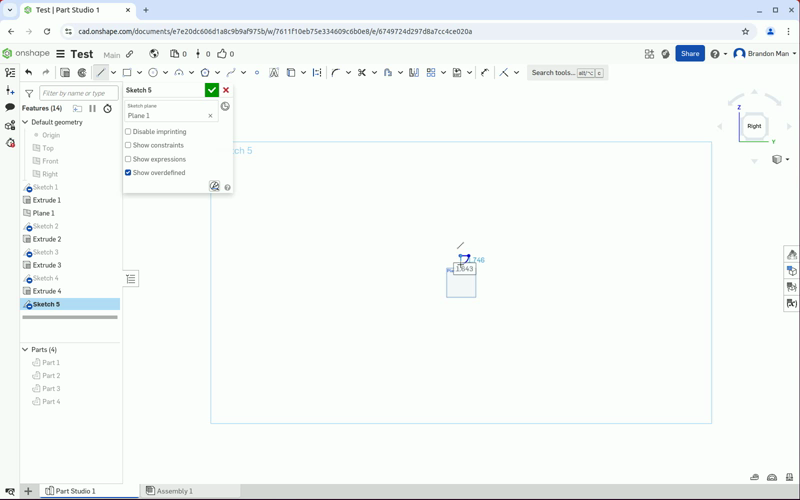
key(esc)
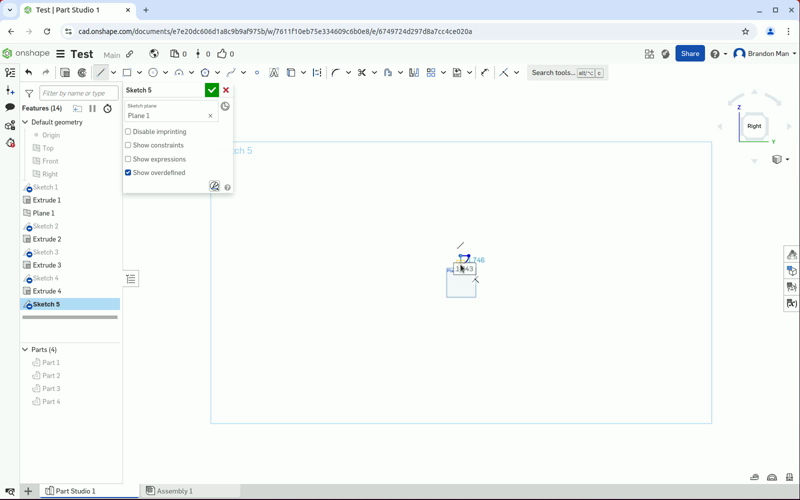
mouse_move(463, 263)
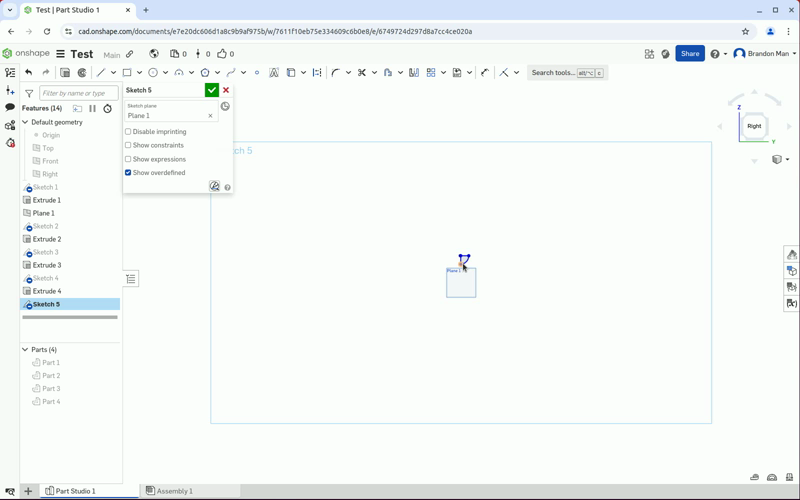
scroll(6)
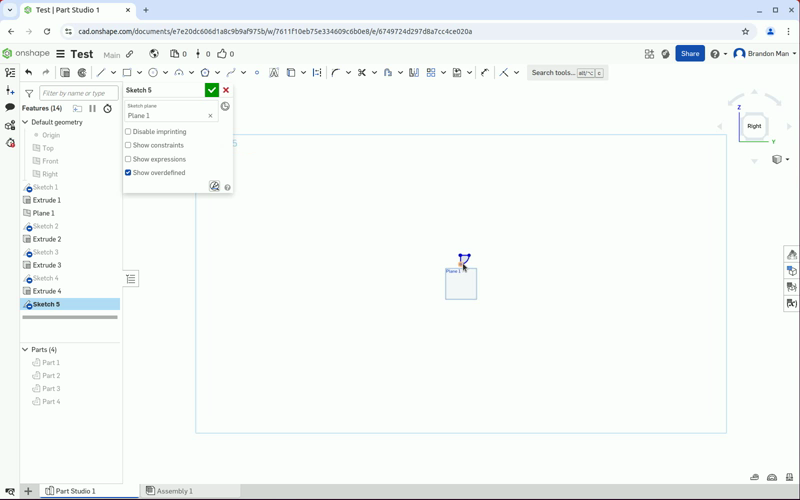
scroll(6)
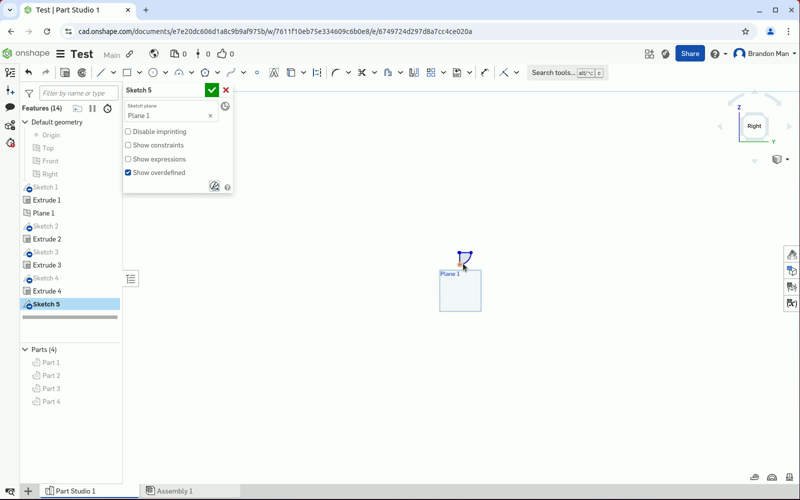
scroll(6)
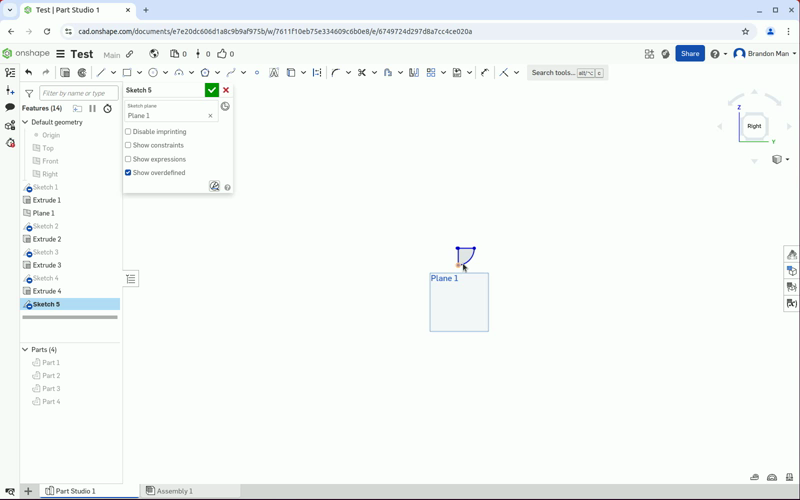
scroll(6)
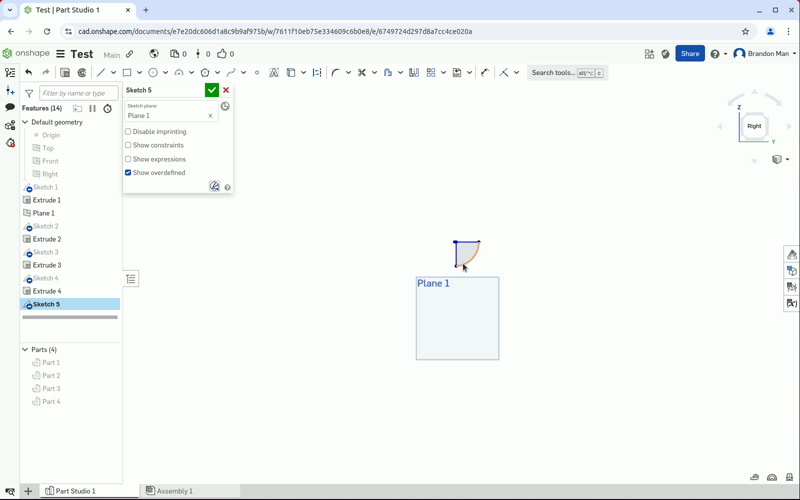
scroll(6)
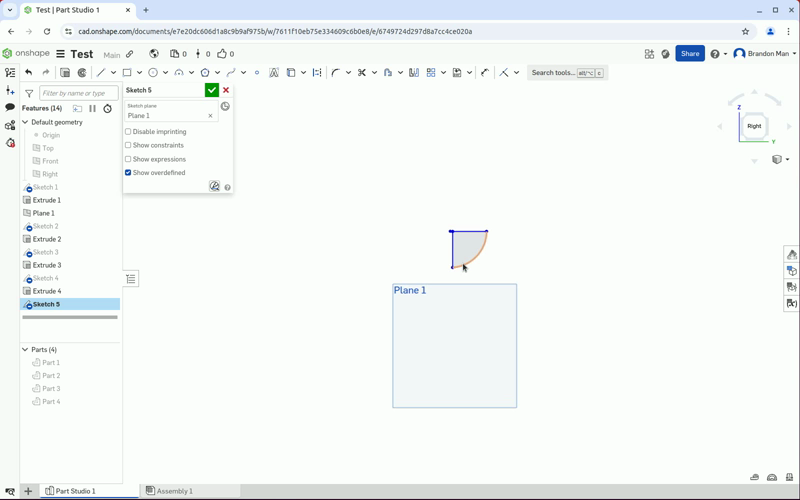
scroll(6)
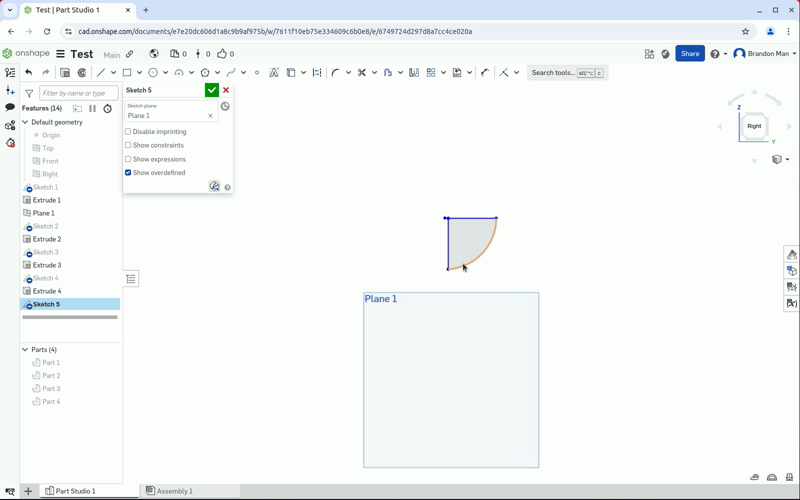
scroll(6)
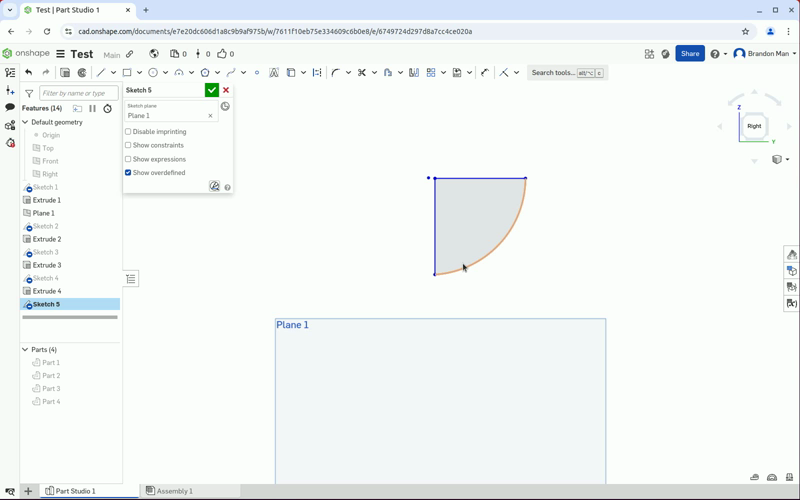
click(463, 263)
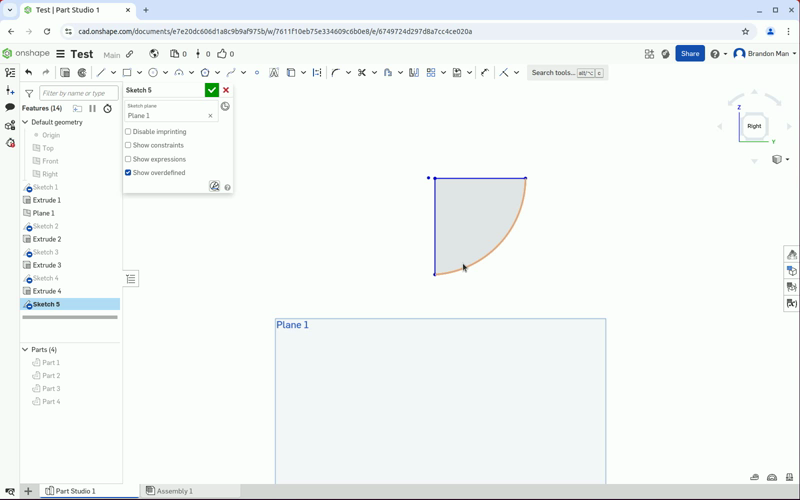
scroll(-6)
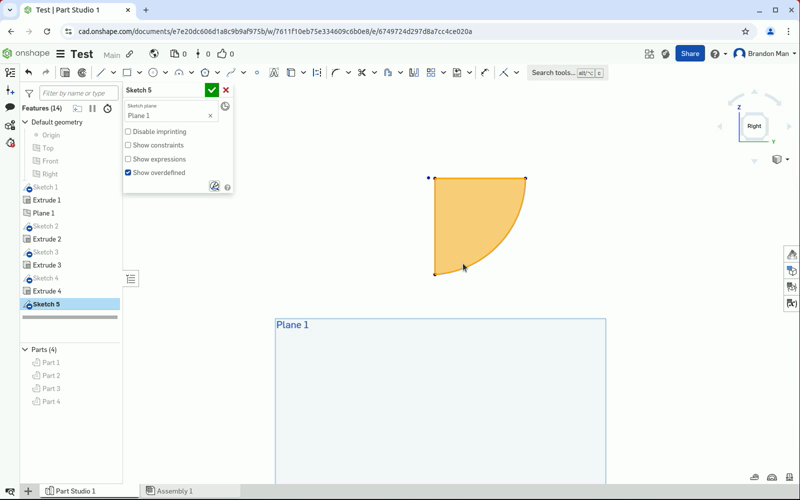
scroll(-6)
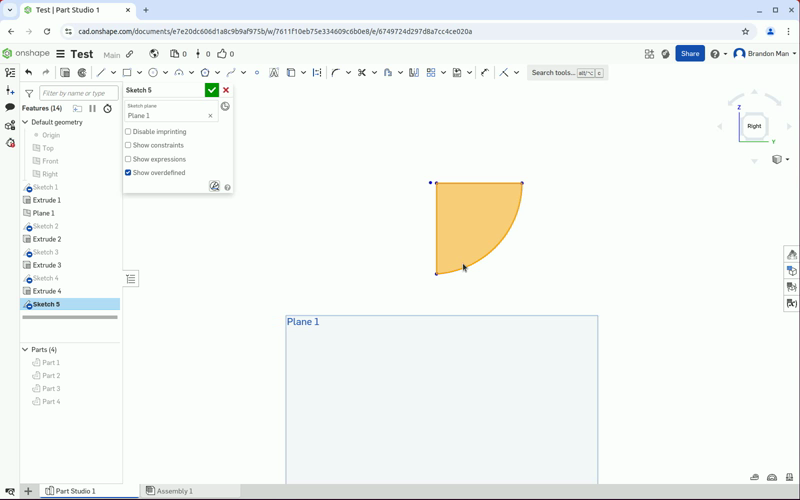
scroll(-6)
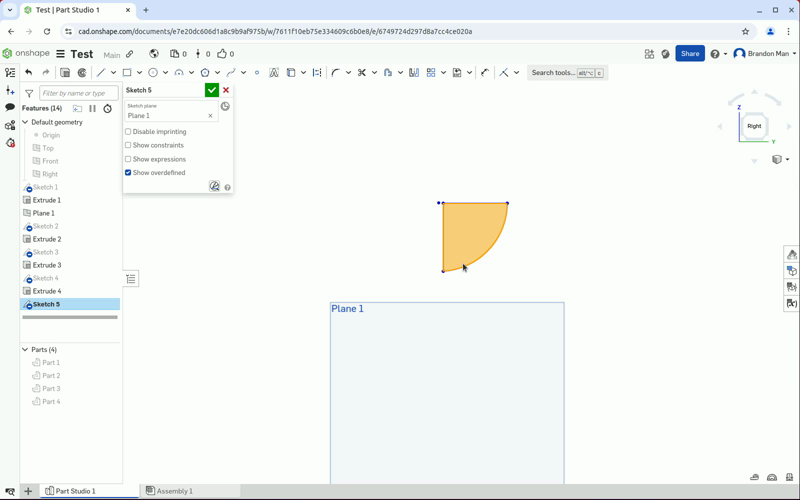
scroll(-6)
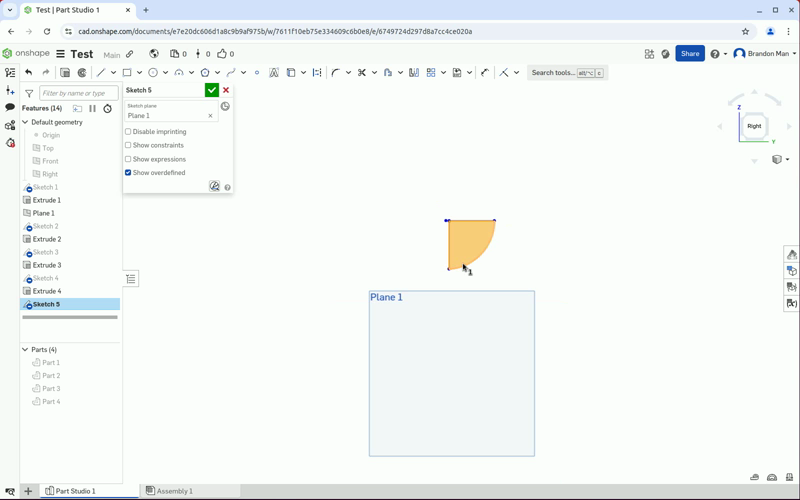
scroll(-6)
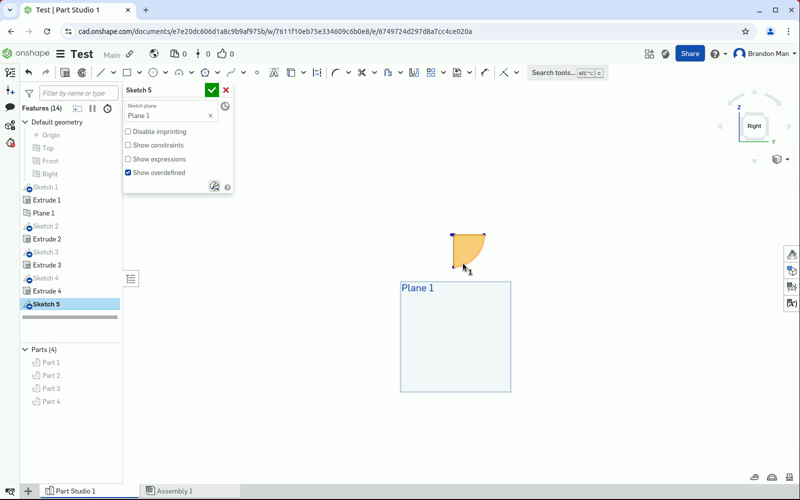
scroll(-6)
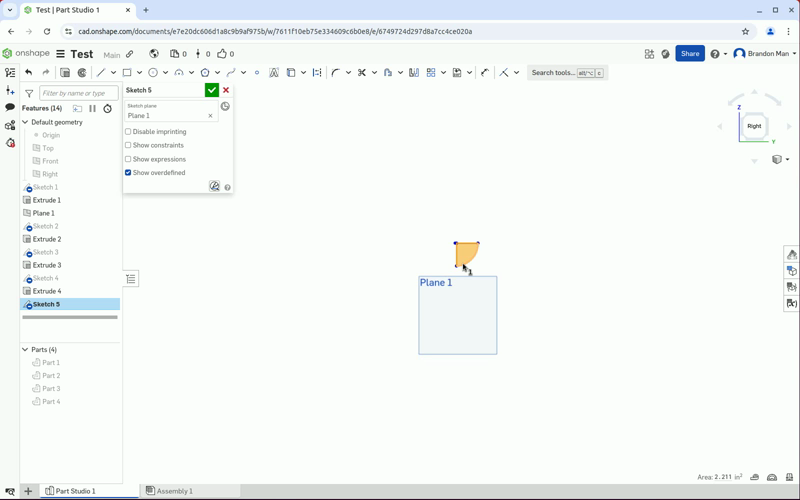
scroll(-6)
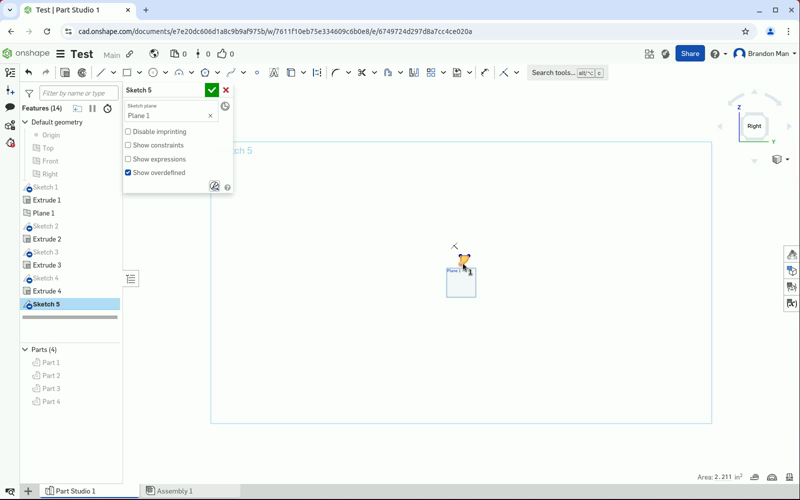
mouse_move(73, 352)
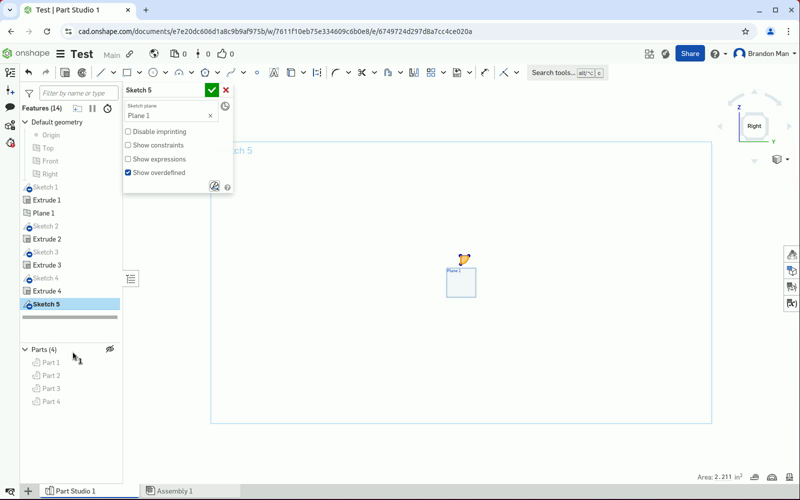
key(shift+y)
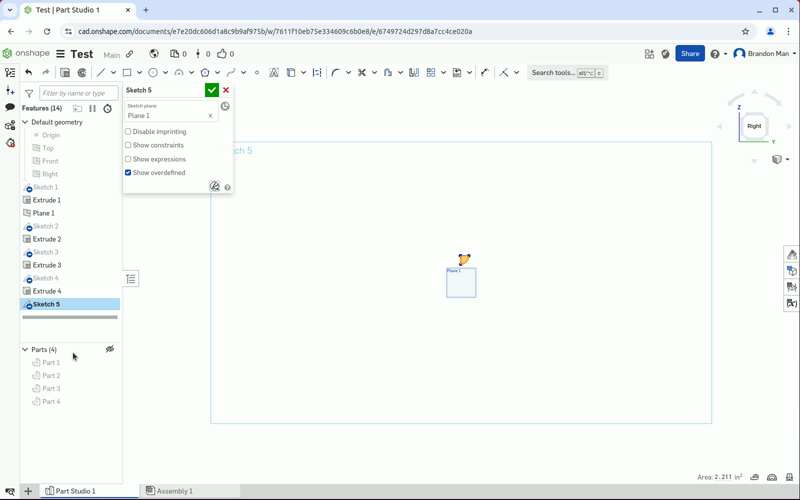
key(shift+e)
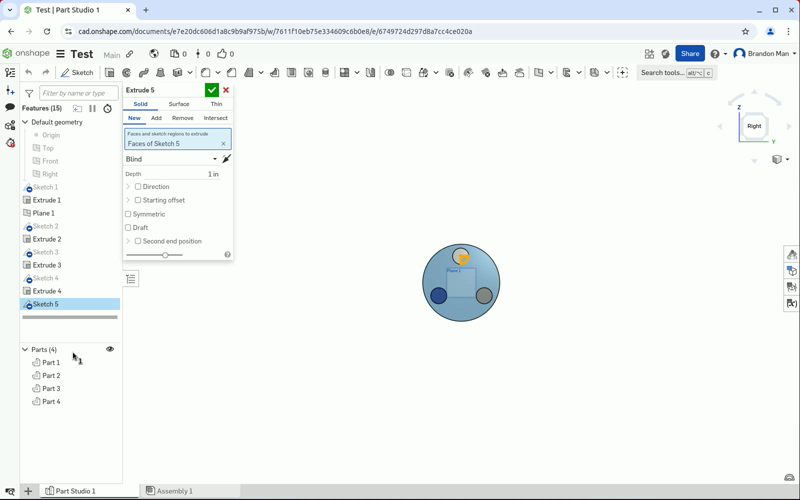
mouse_move(143, 106)
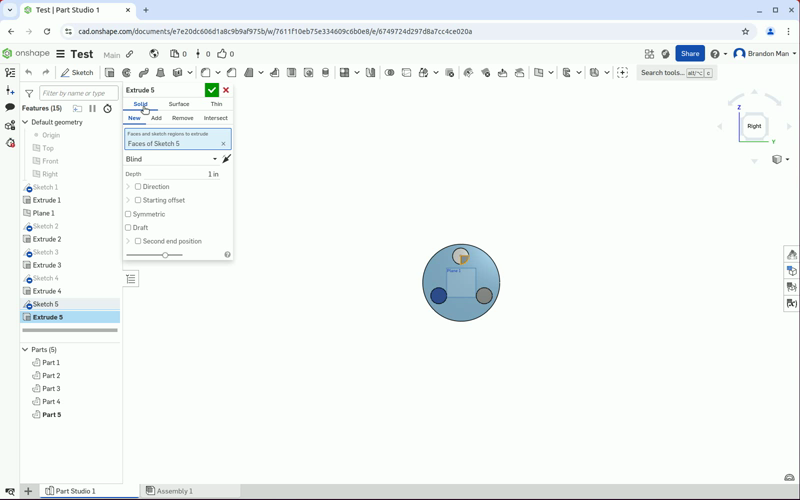
click(143, 106)
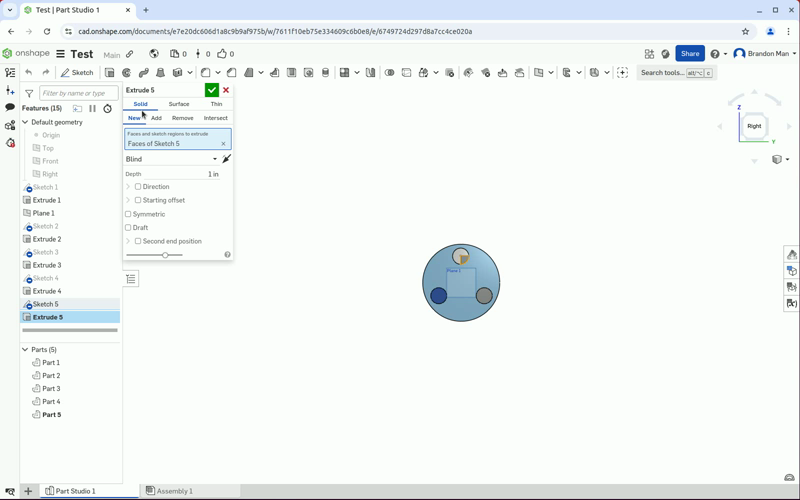
mouse_move(137, 120)
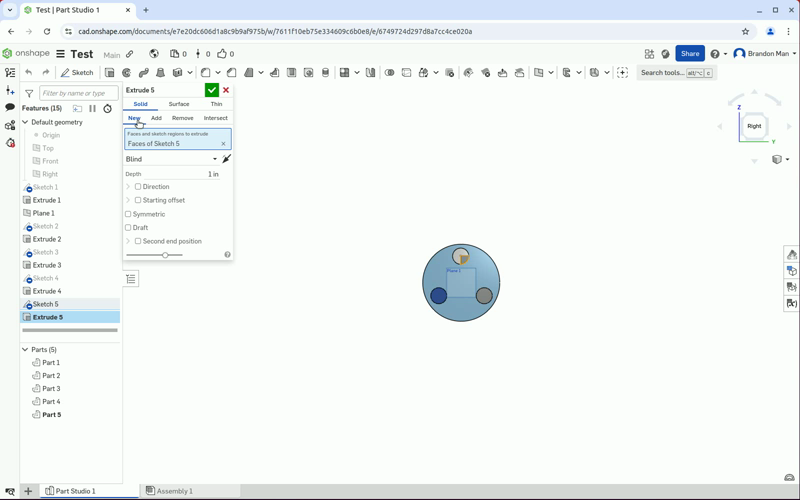
click(137, 120)
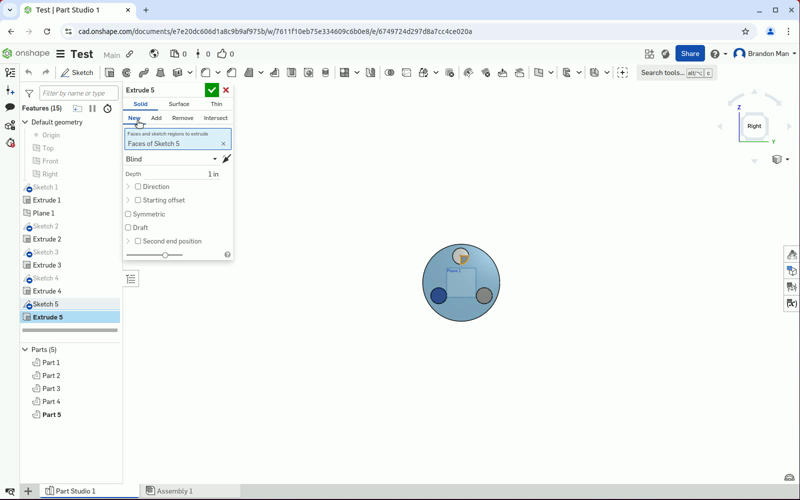
key(tab, 4)
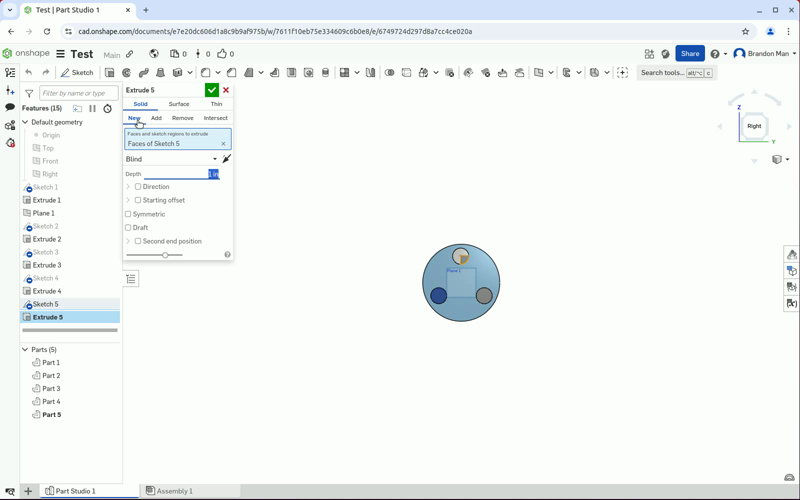
text(11.554)
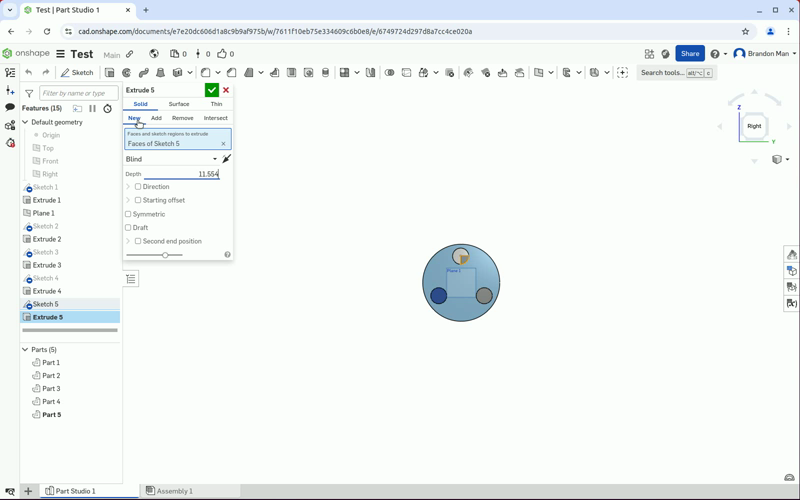
key(enter)
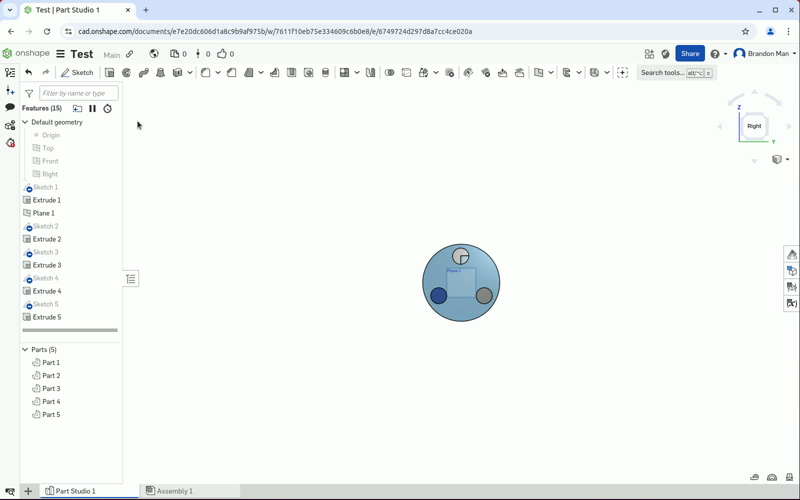
key(shift+h)
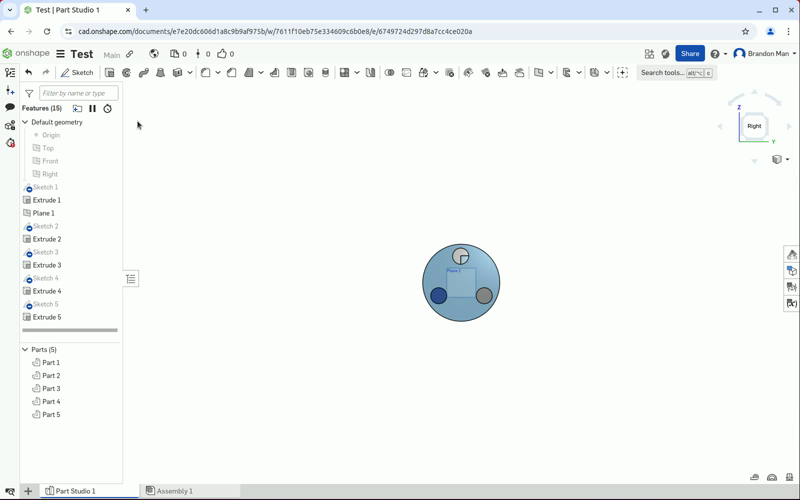
key(shift+h)
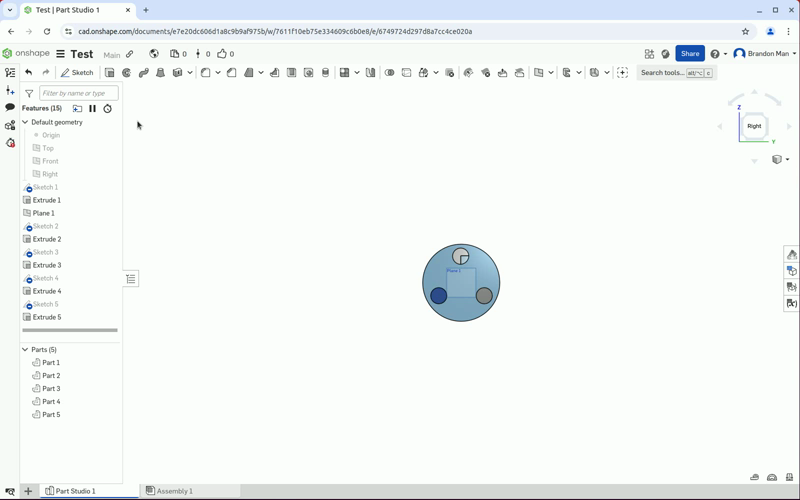
key(shift+7)
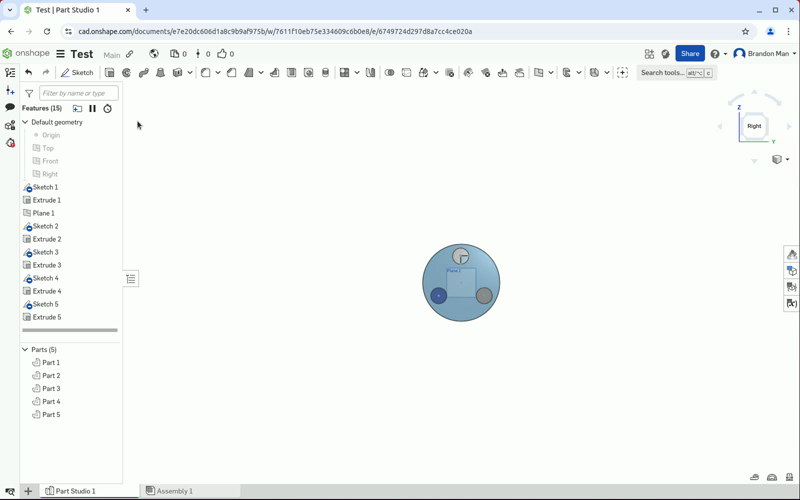
key(right, 2)
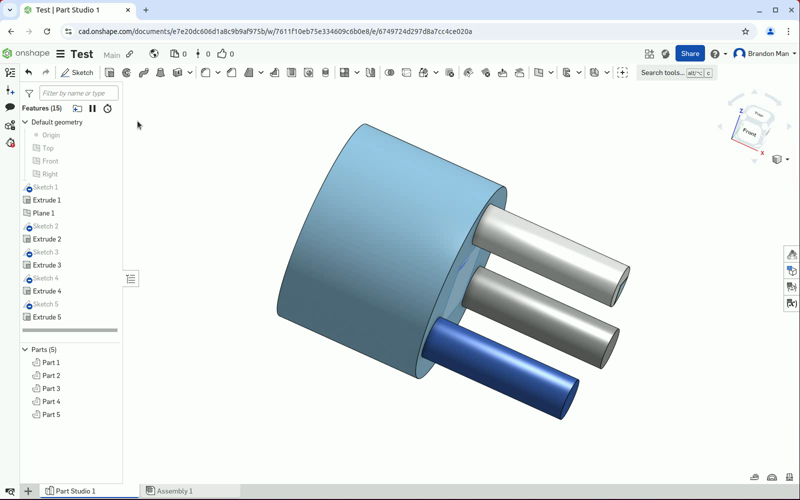
key(down, 2)
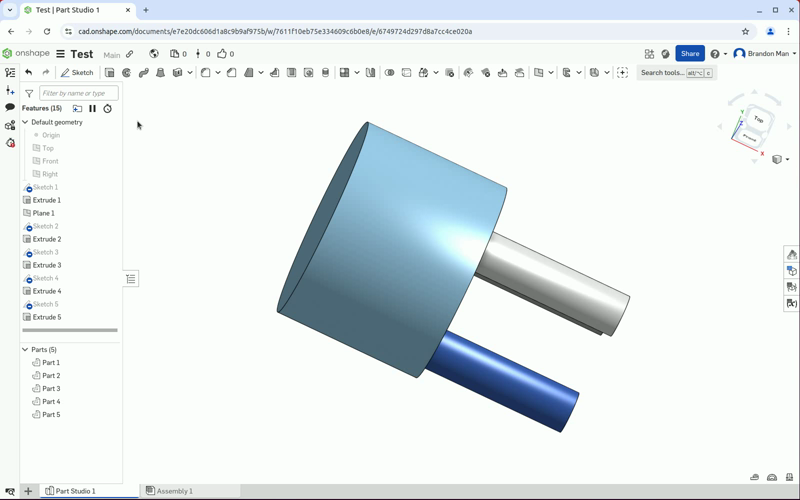
key(up, 2)
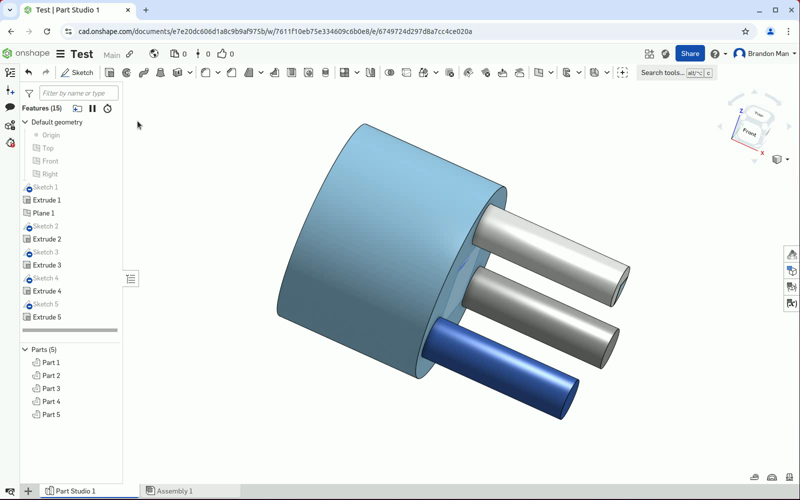
key(left, 2)
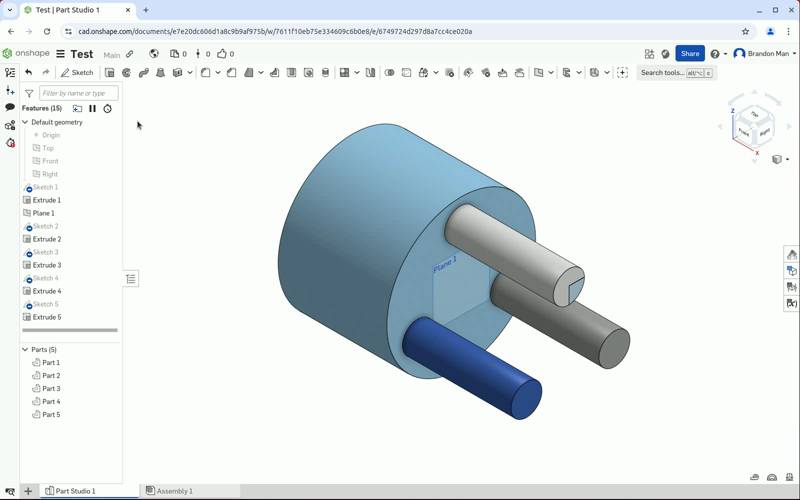
mouse_move(73, 189)
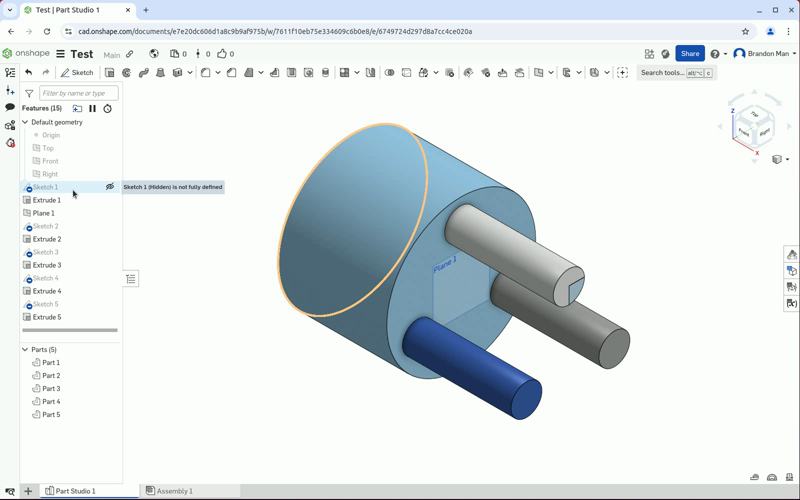
click(73, 189)